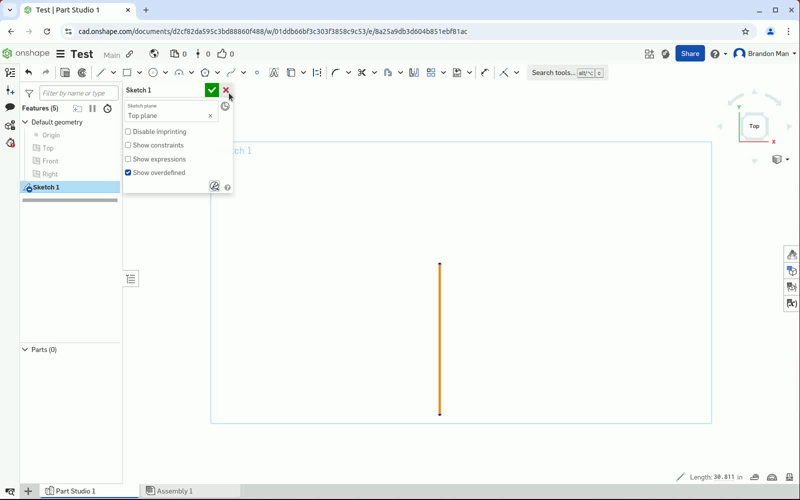
key(shift+h)
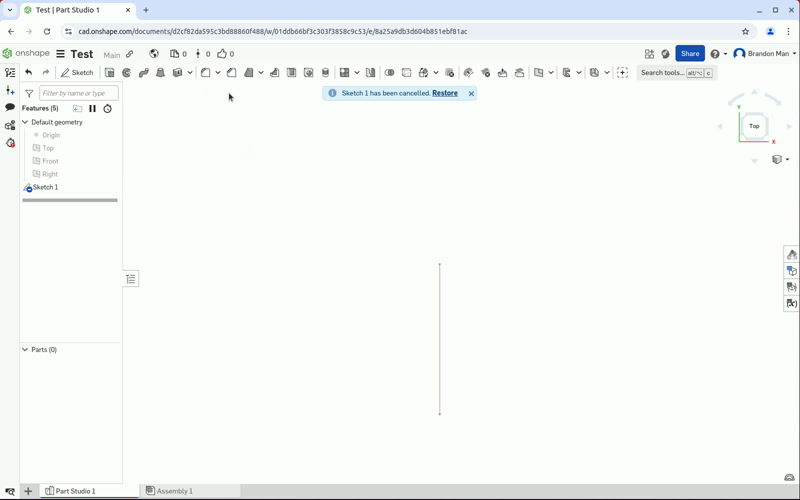
key(shift+s)
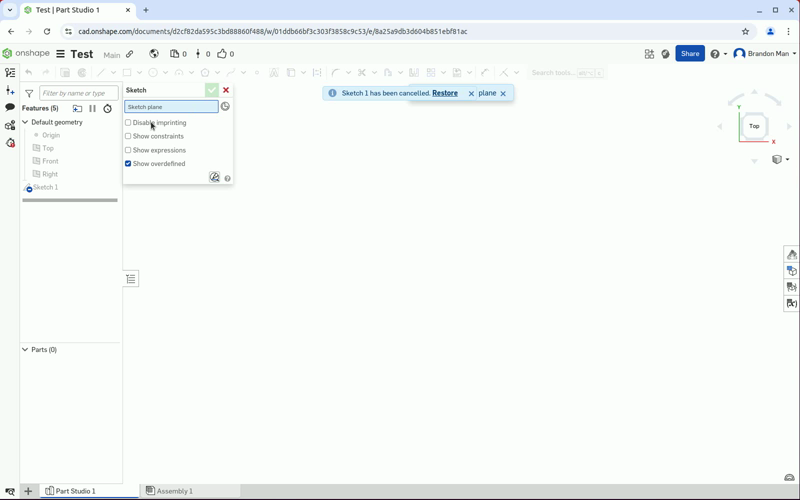
mouse_move(73, 150)
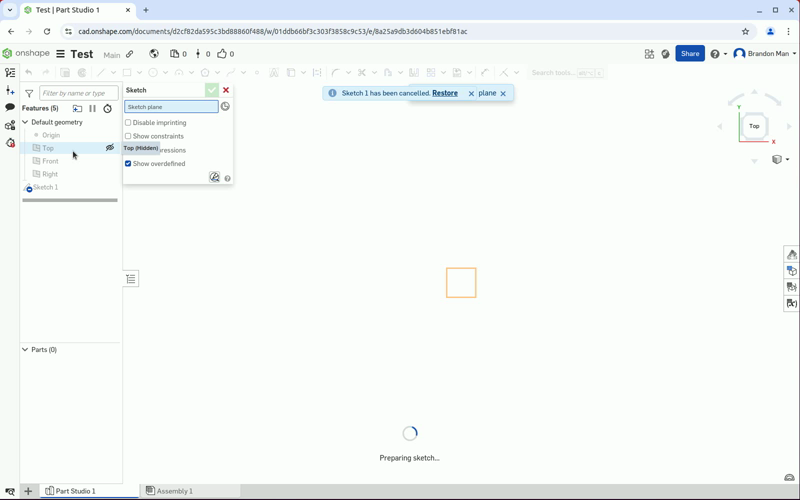
click(73, 150)
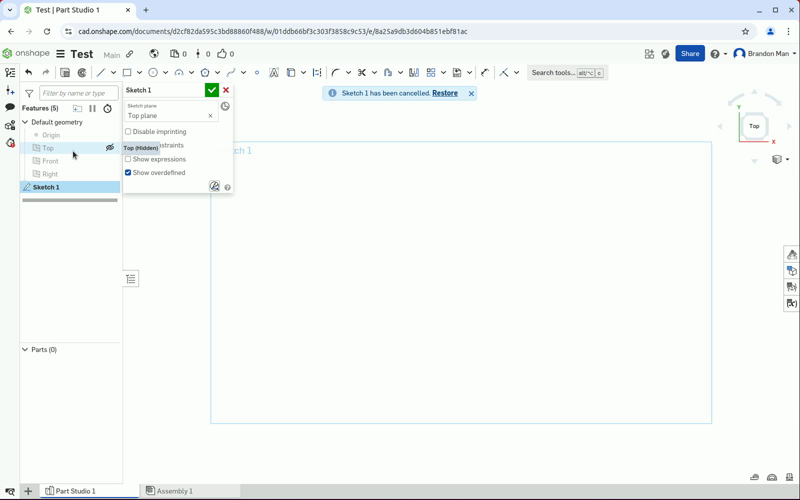
mouse_move(73, 352)
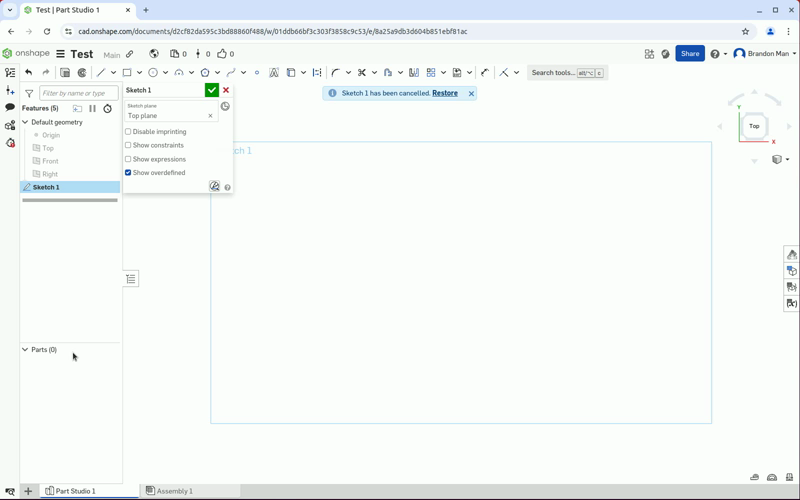
key(y)
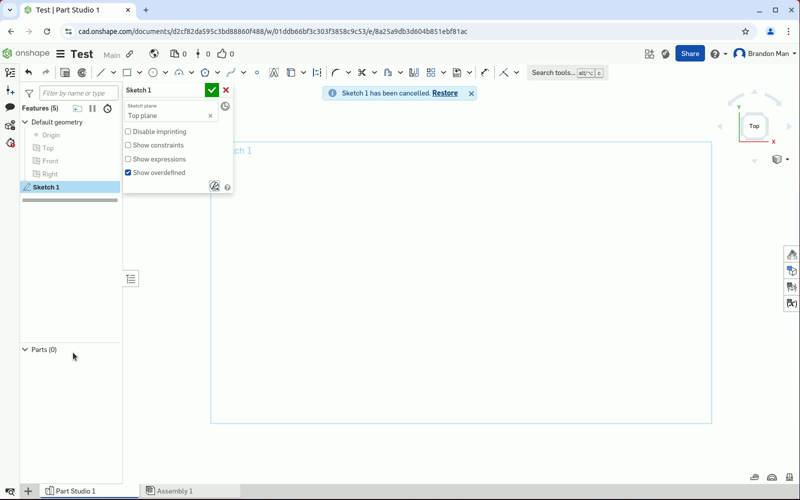
key(c)
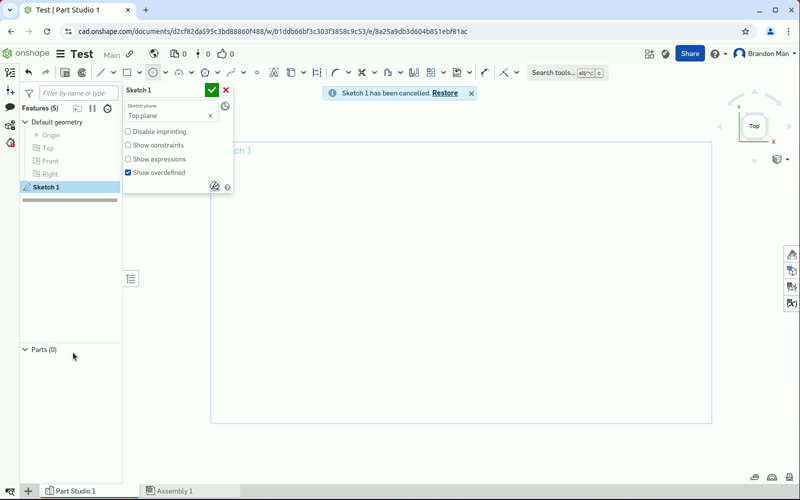
key_down(shift)
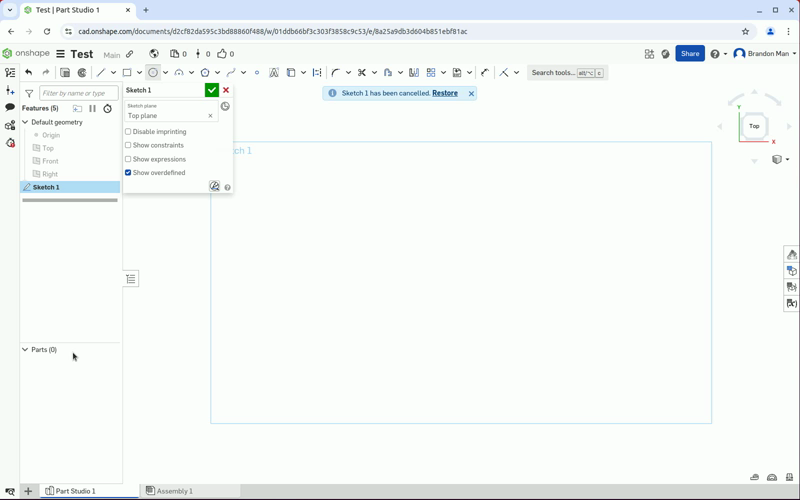
mouse_move(461, 282)
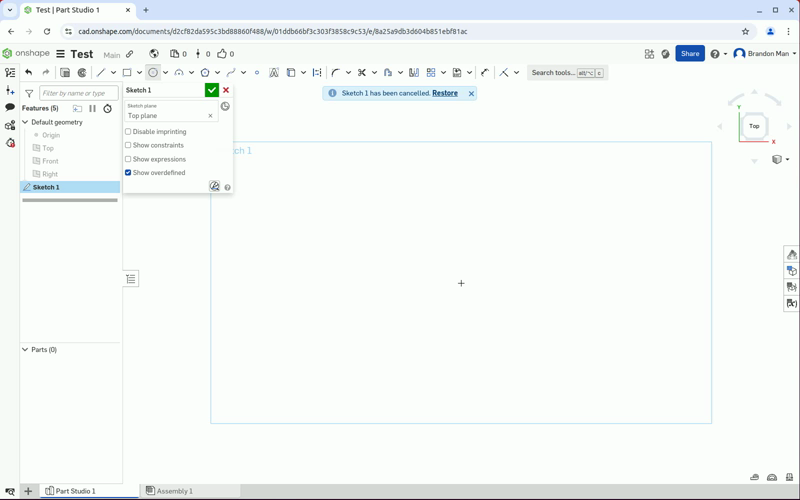
click(461, 282)
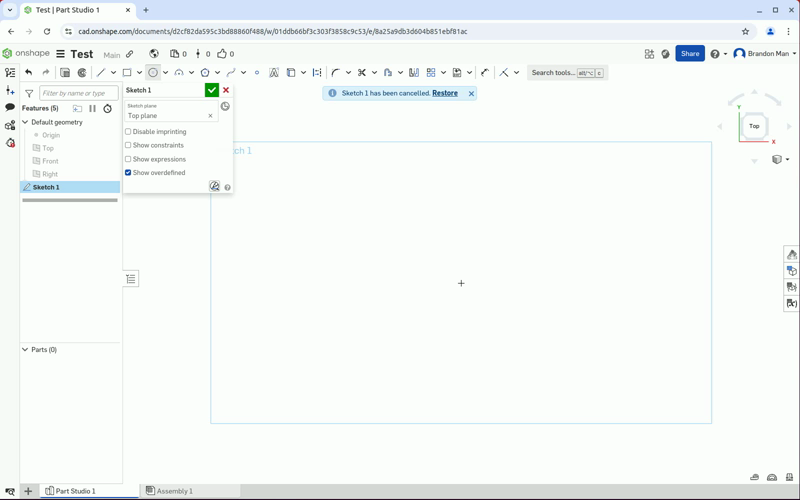
key_up(shift)
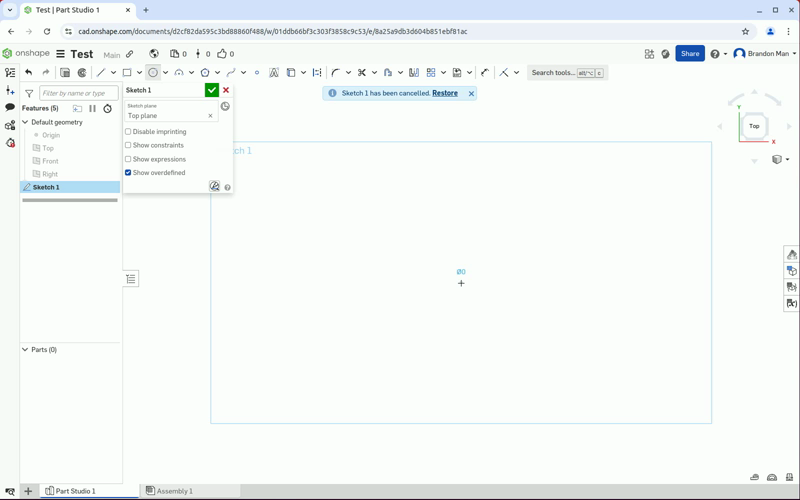
mouse_move(482, 282)
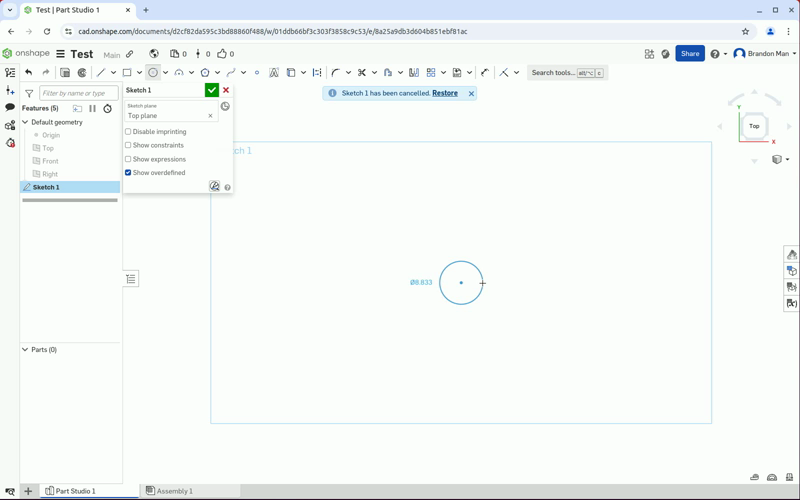
click(482, 282)
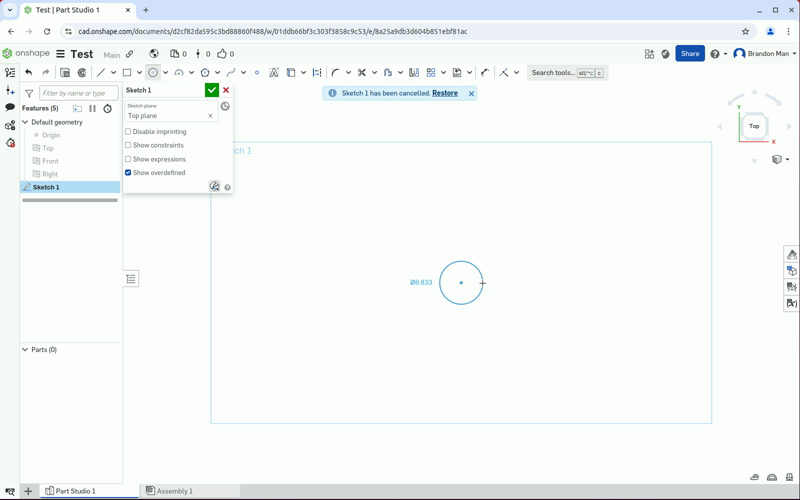
key(esc)
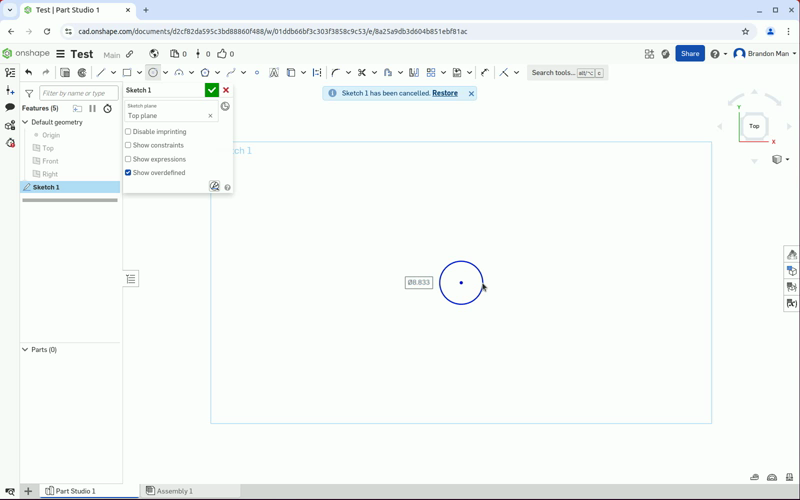
key(c)
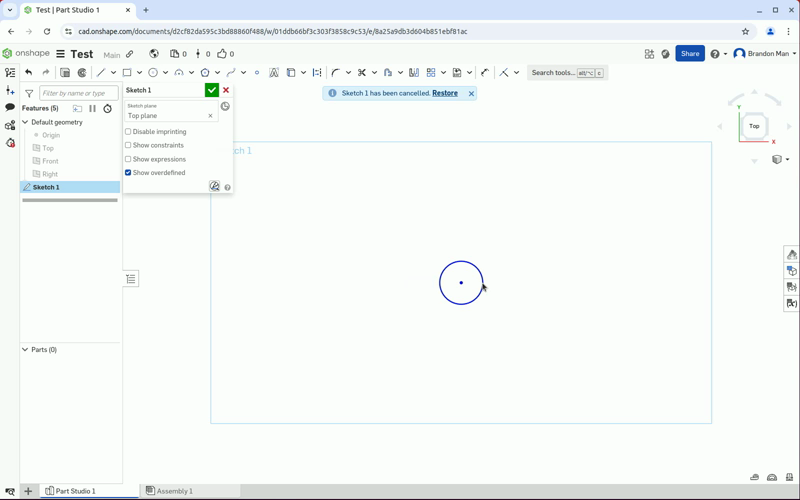
key_down(shift)
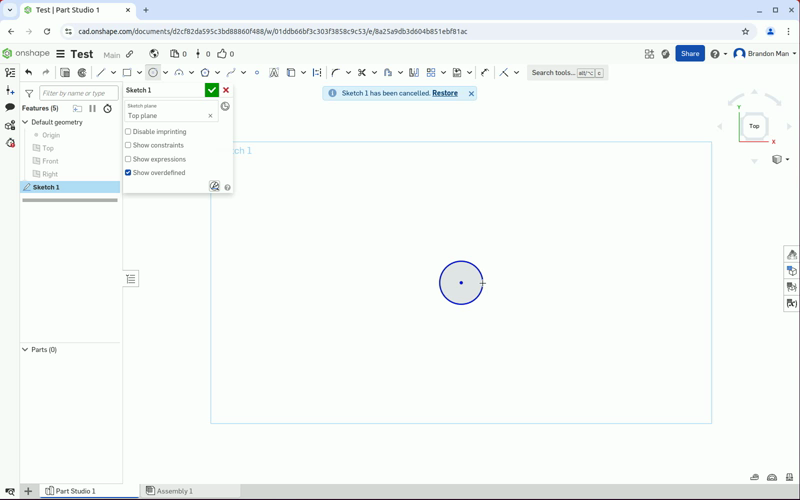
mouse_move(461, 282)
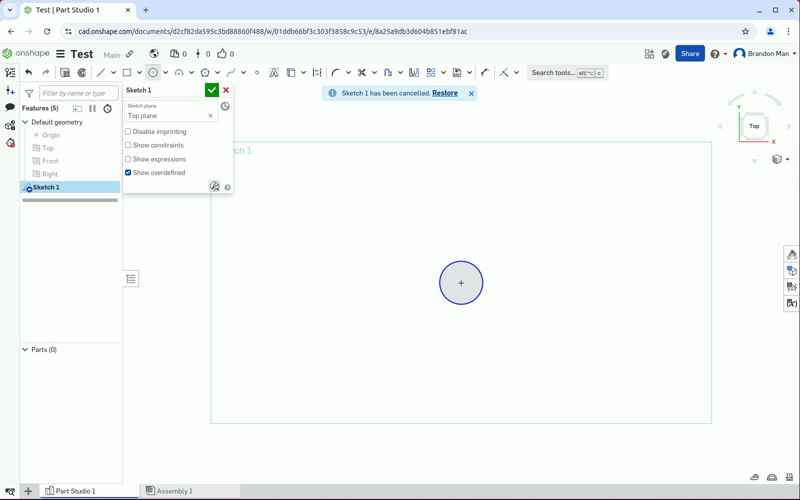
click(461, 282)
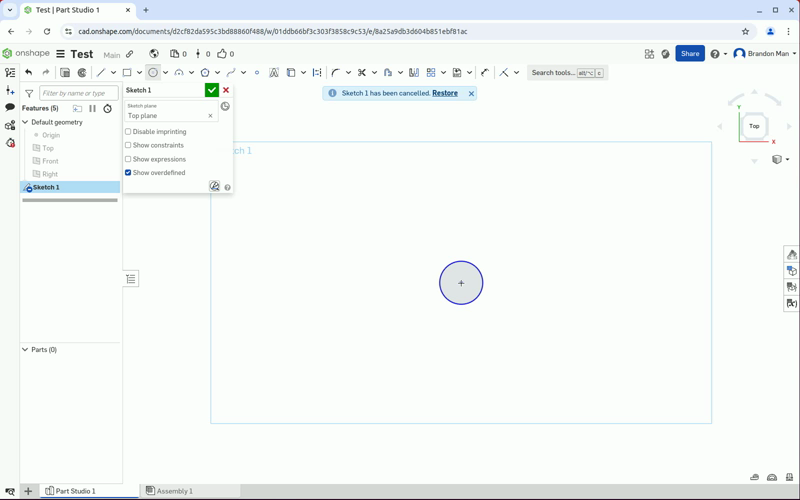
key_up(shift)
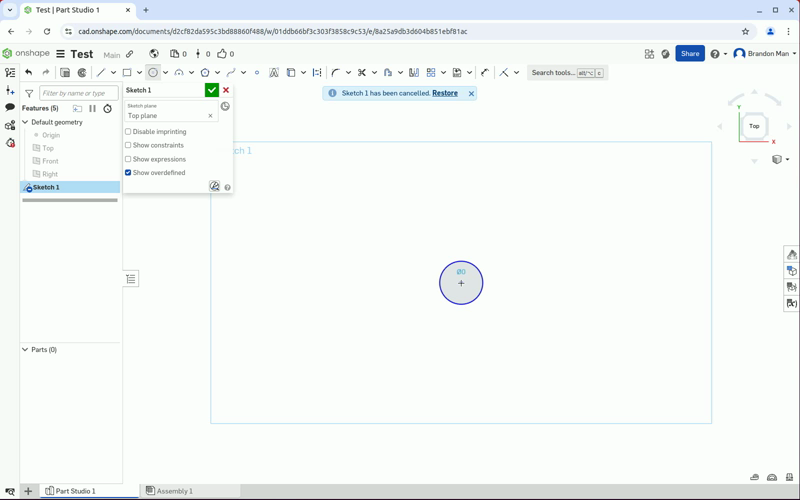
mouse_move(464, 282)
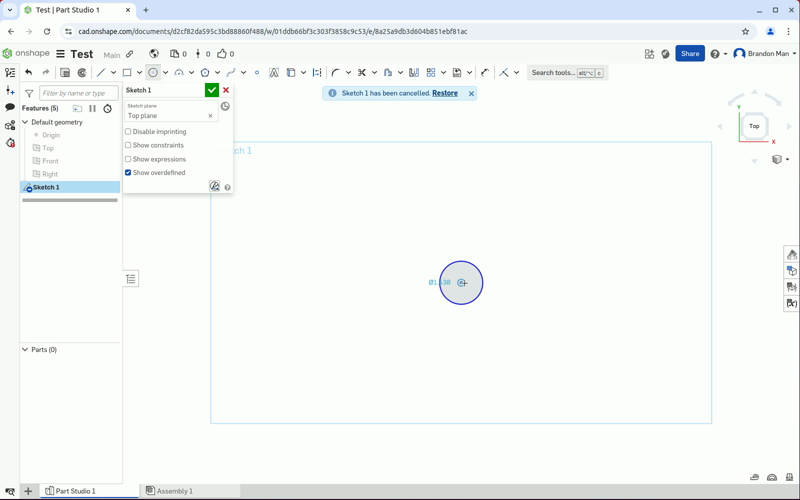
scroll(6)
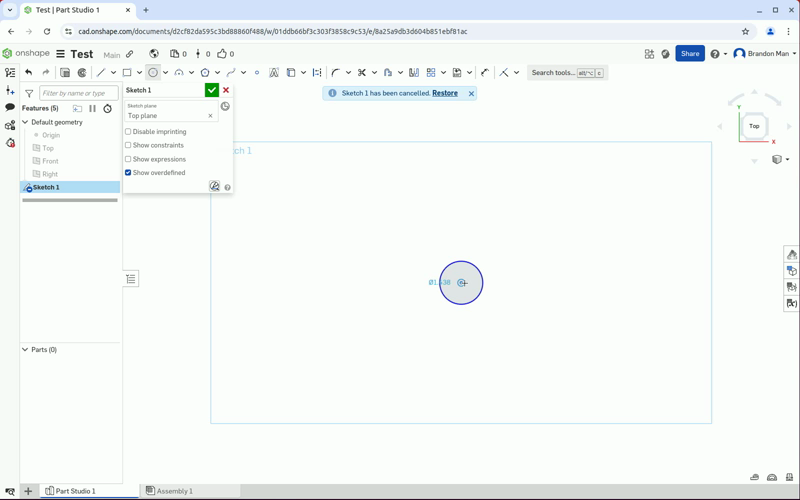
scroll(6)
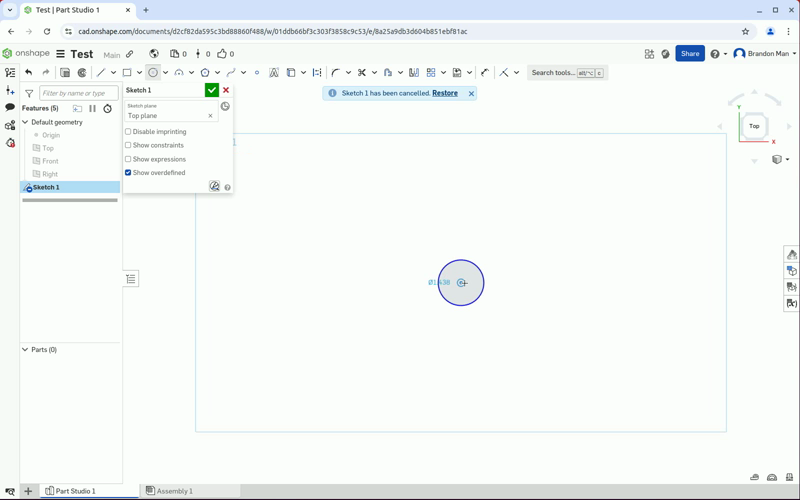
scroll(6)
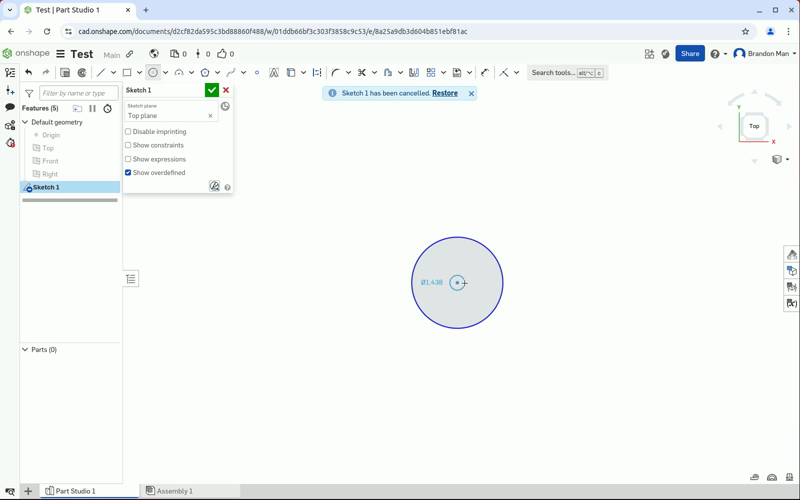
scroll(6)
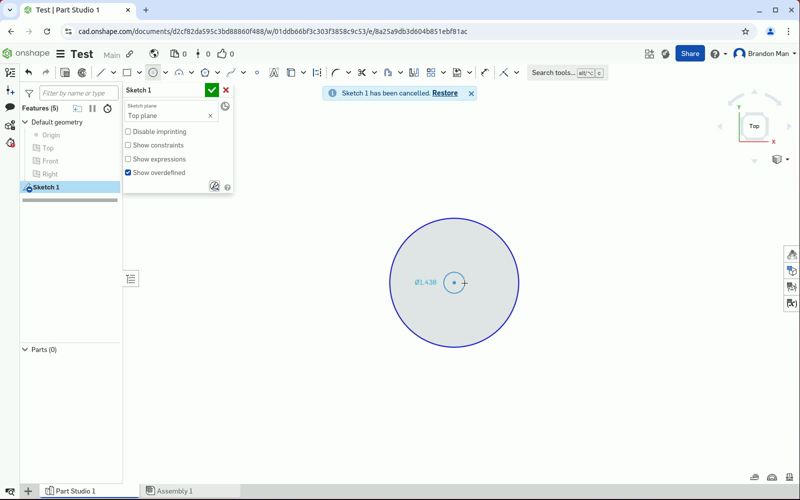
scroll(6)
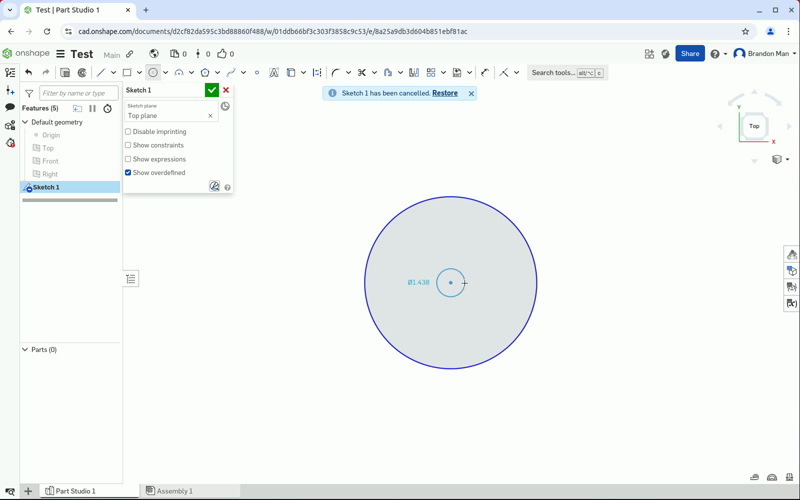
scroll(6)
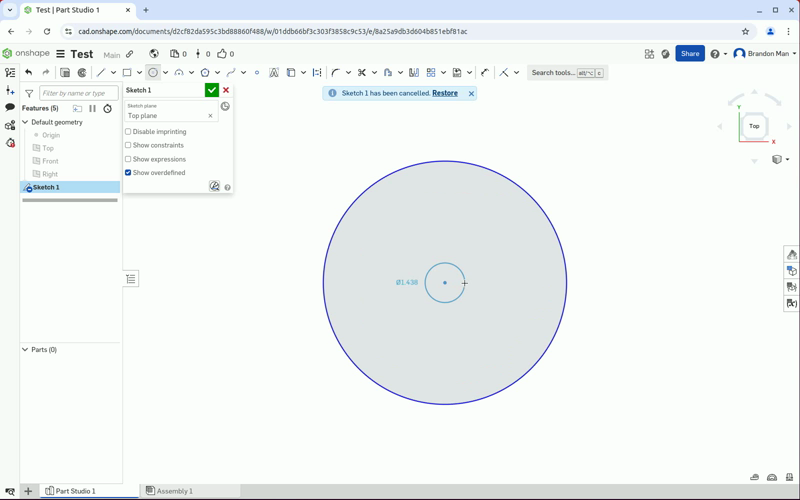
scroll(6)
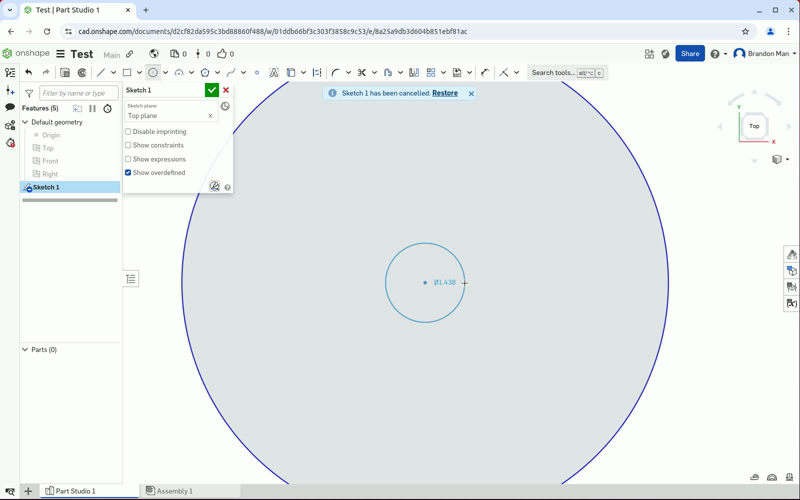
click(464, 282)
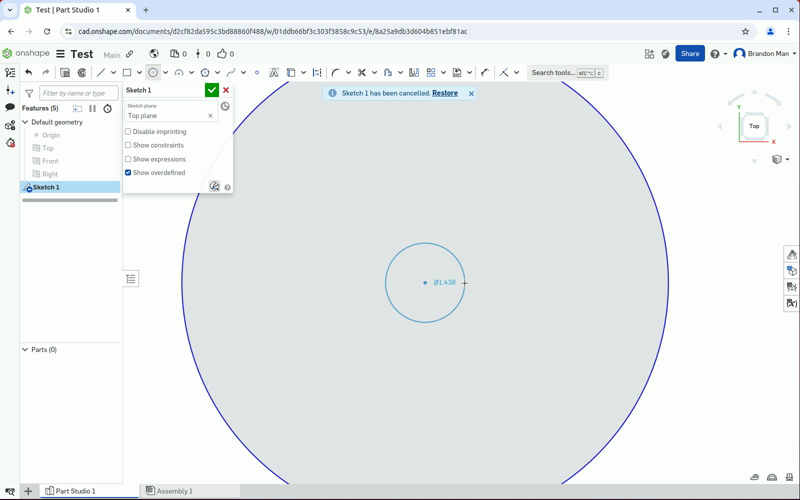
scroll(-6)
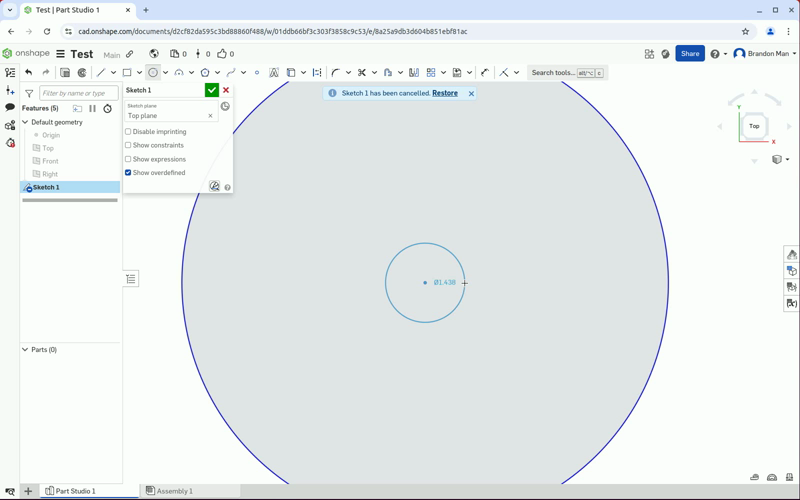
scroll(-6)
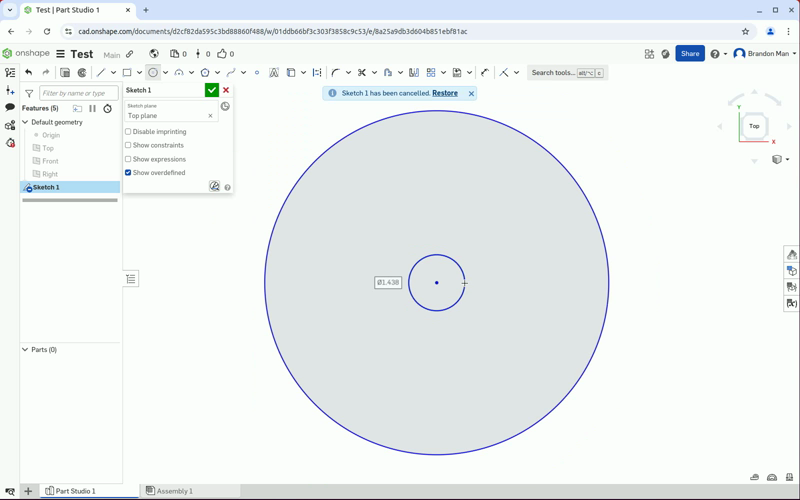
scroll(-6)
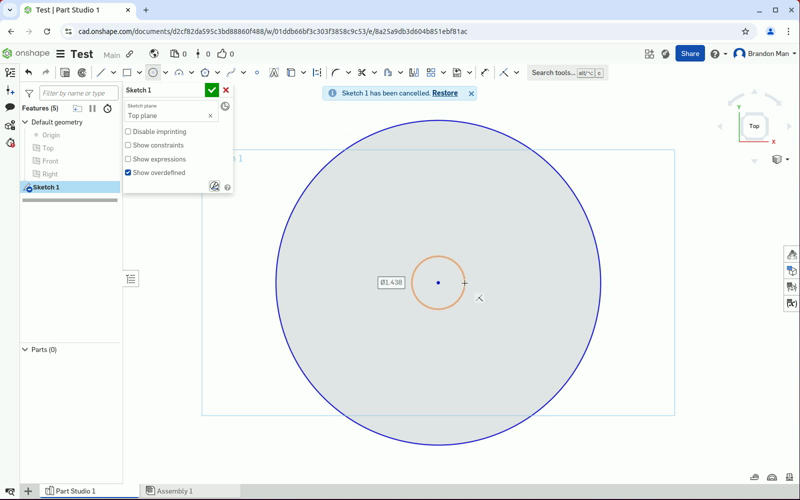
scroll(-6)
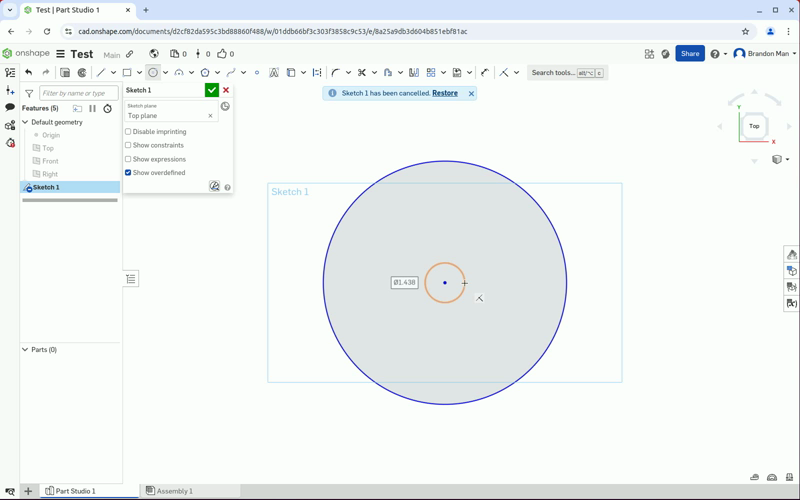
scroll(-6)
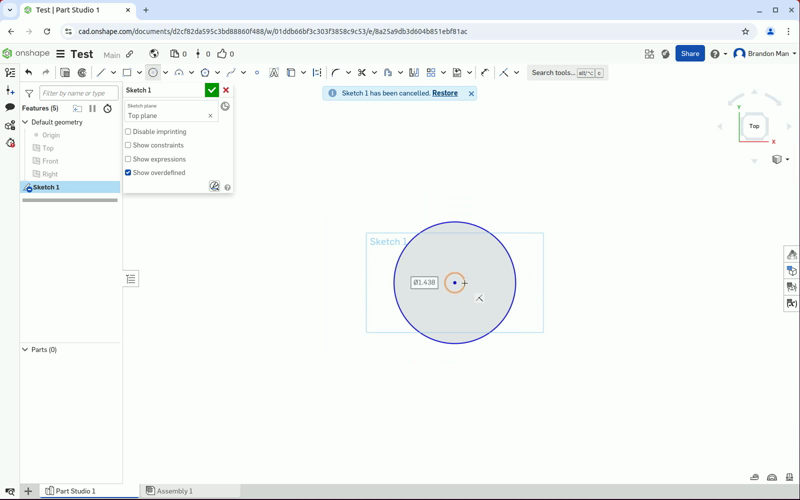
scroll(-6)
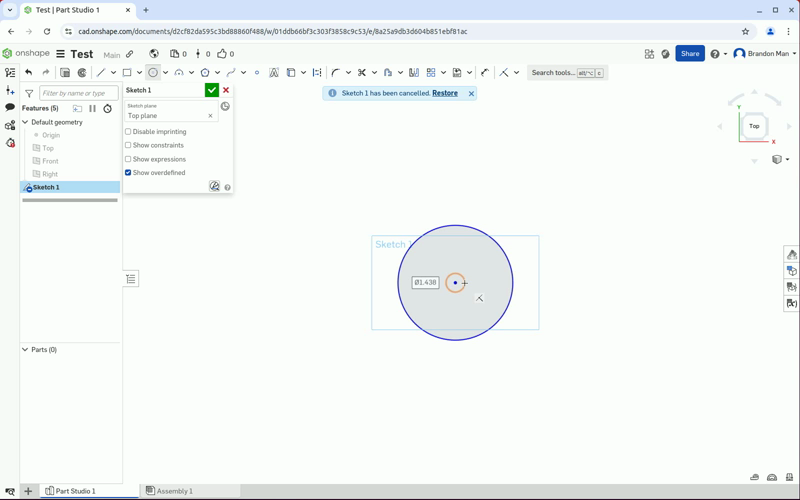
scroll(-6)
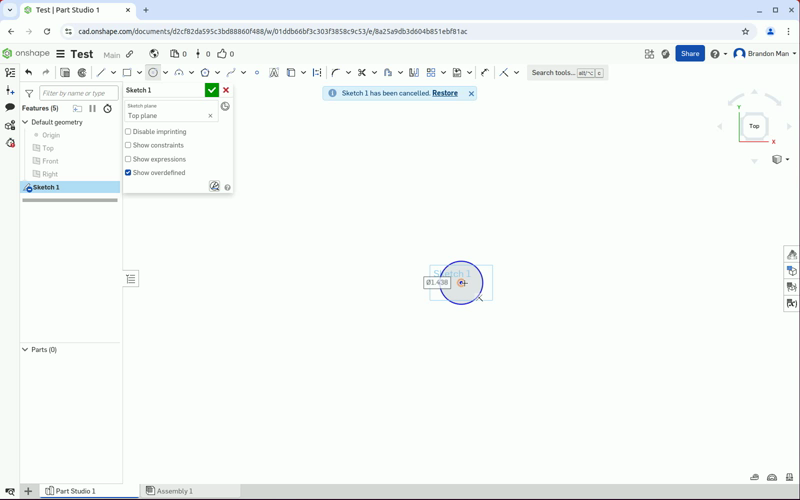
key(esc)
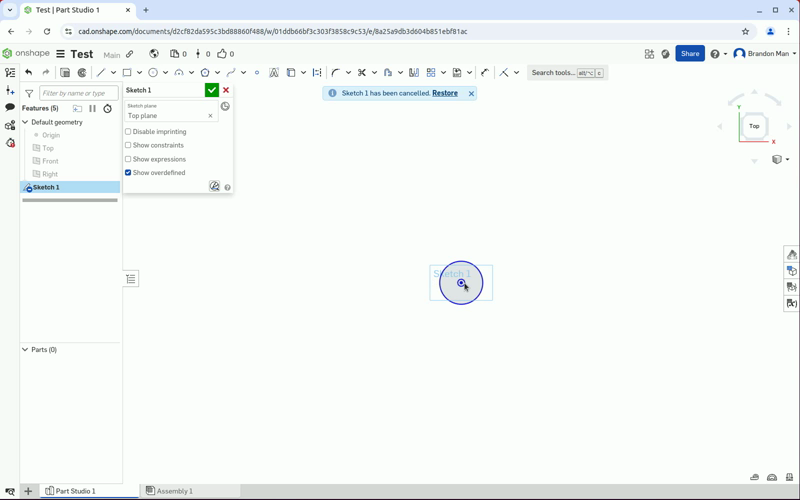
mouse_move(480, 289)
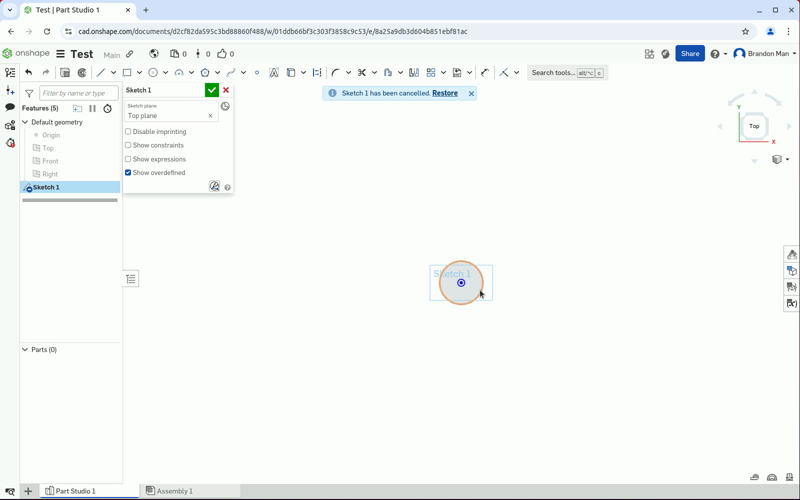
scroll(6)
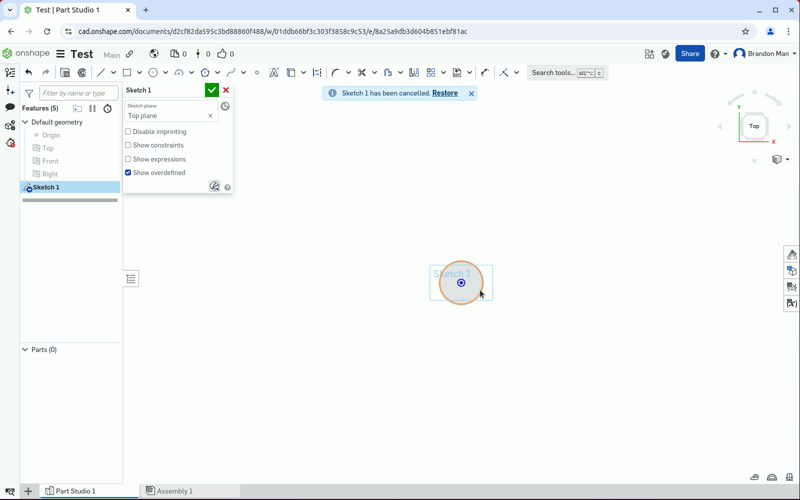
scroll(6)
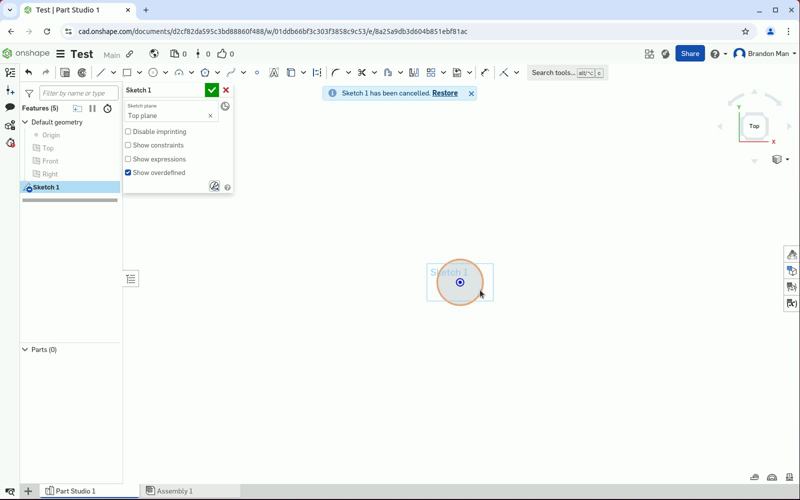
scroll(6)
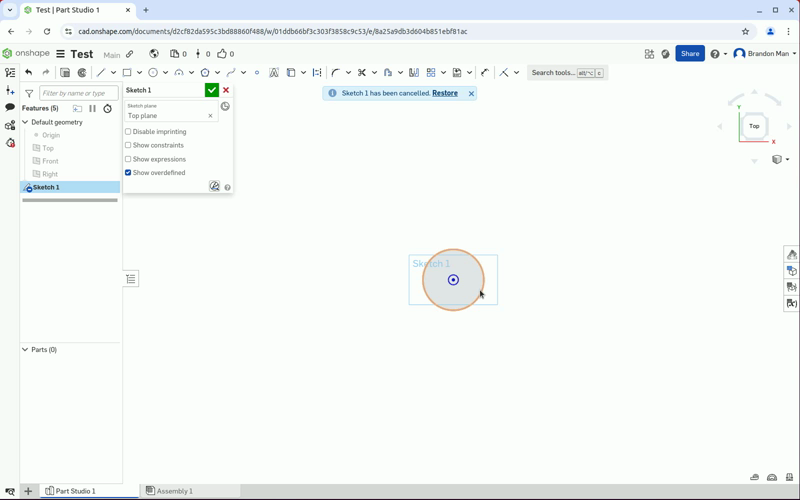
scroll(6)
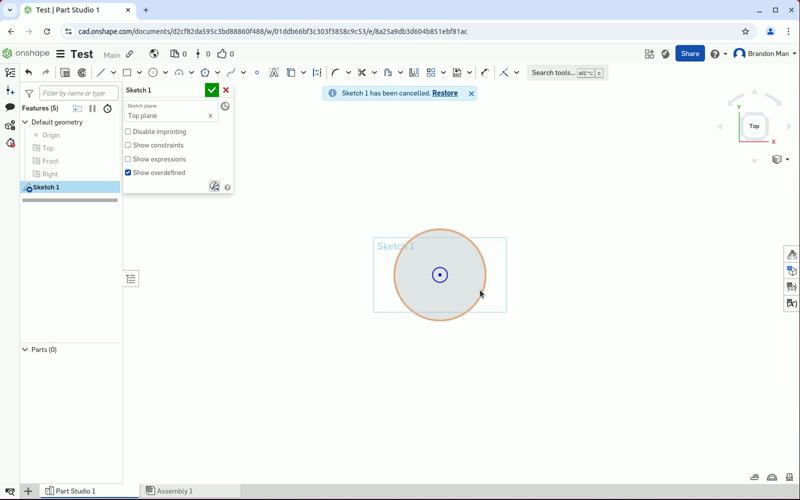
scroll(6)
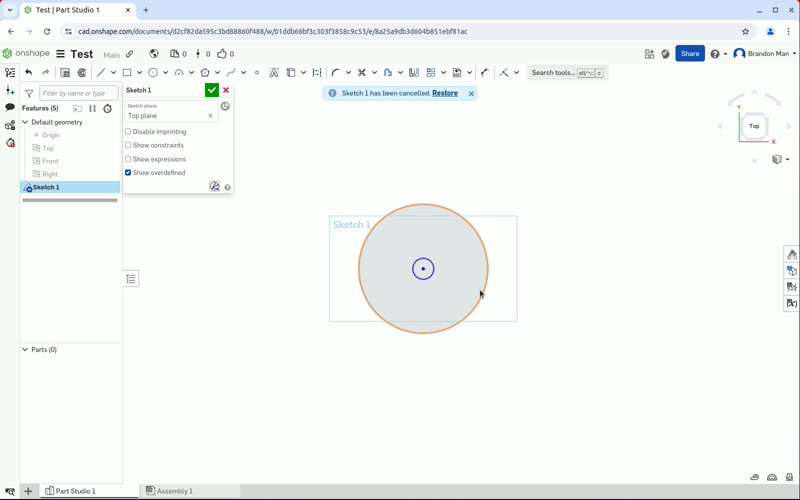
scroll(6)
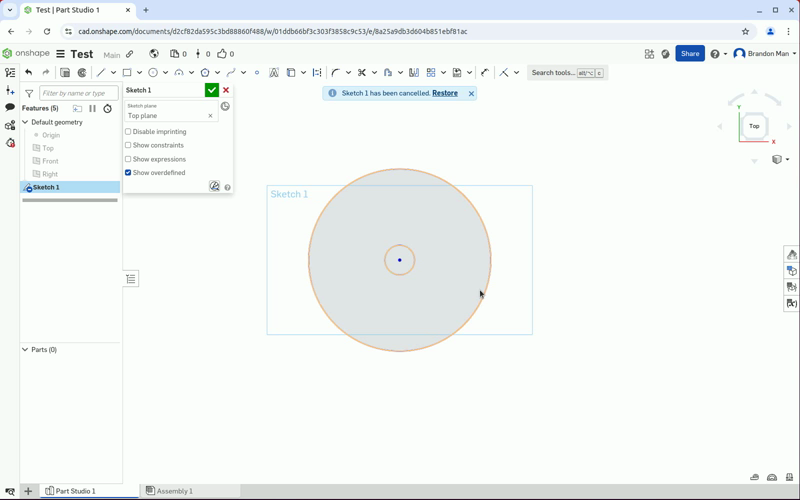
scroll(6)
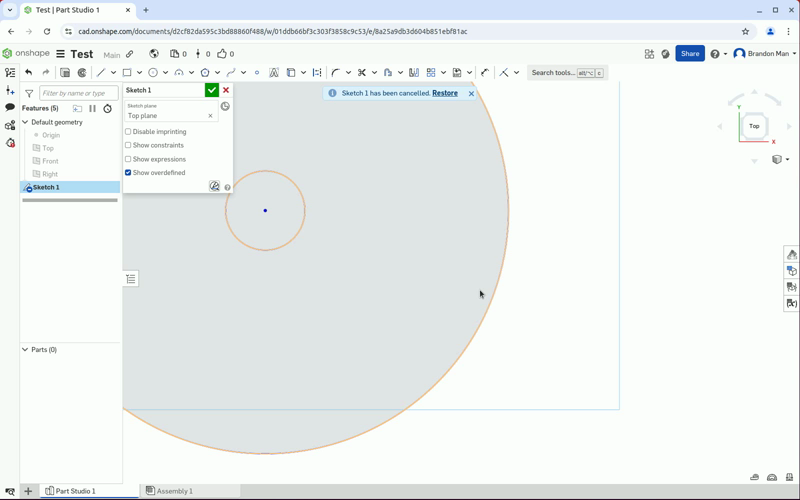
click(480, 289)
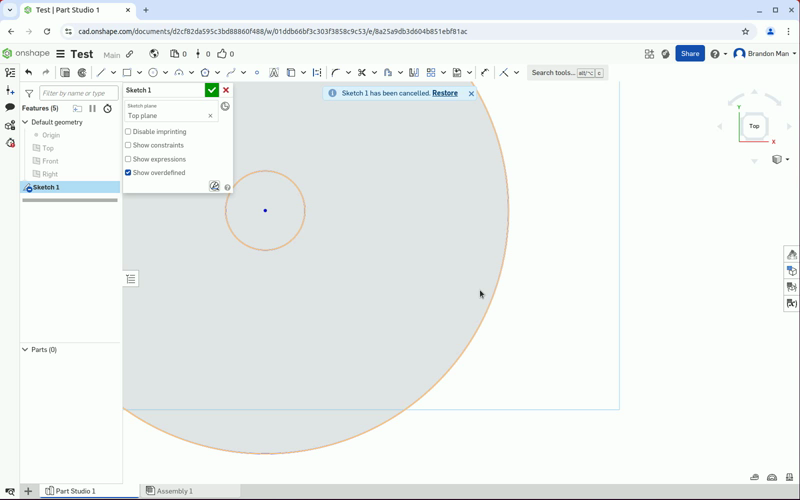
scroll(-6)
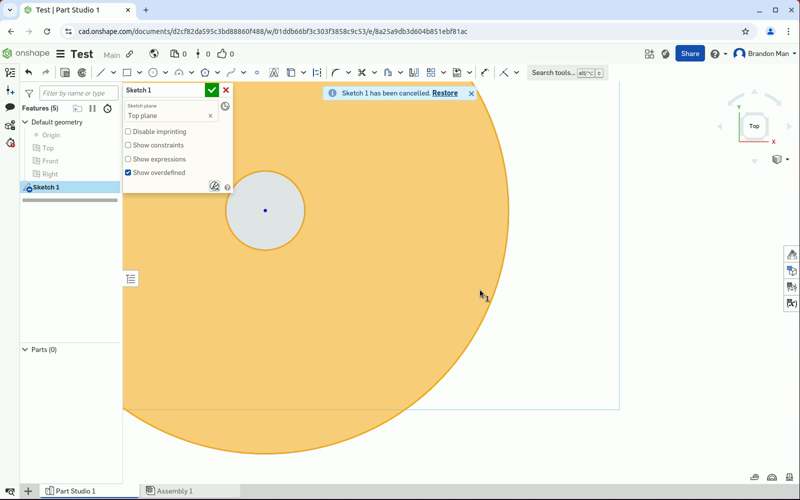
scroll(-6)
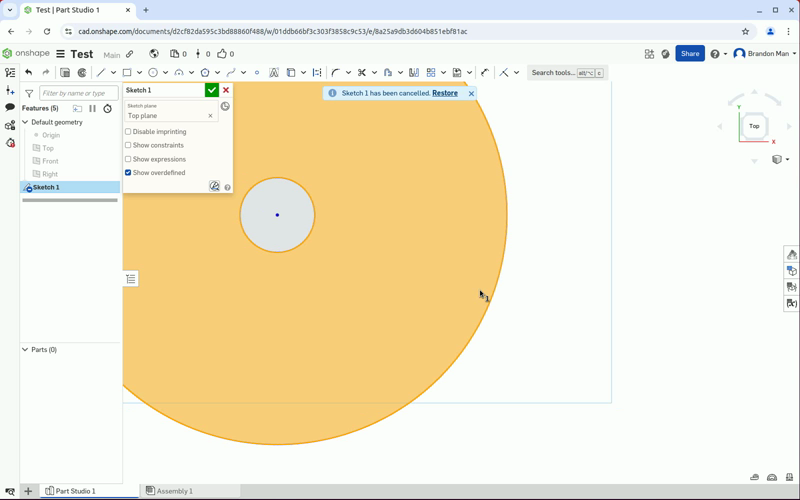
scroll(-6)
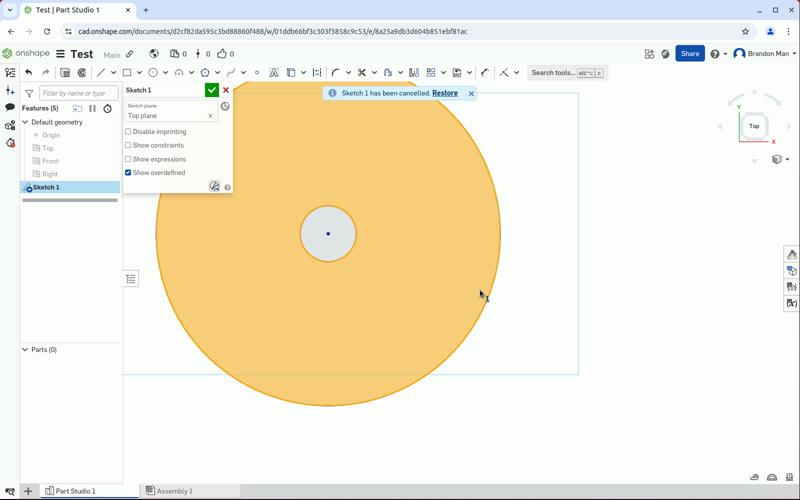
scroll(-6)
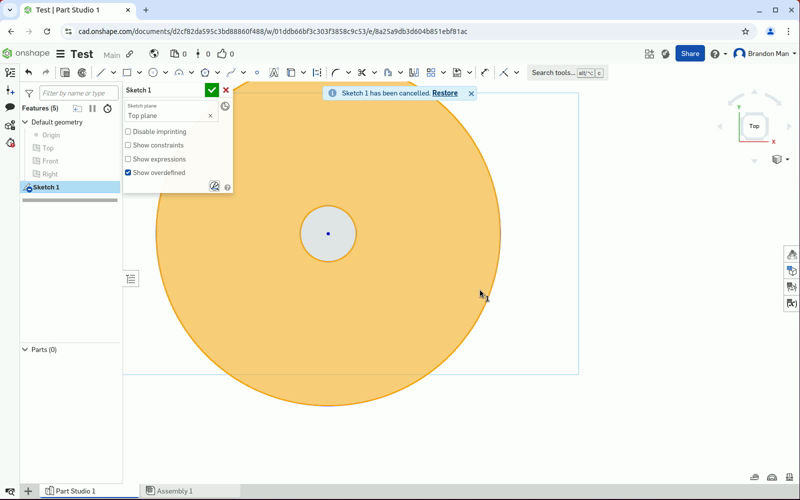
scroll(-6)
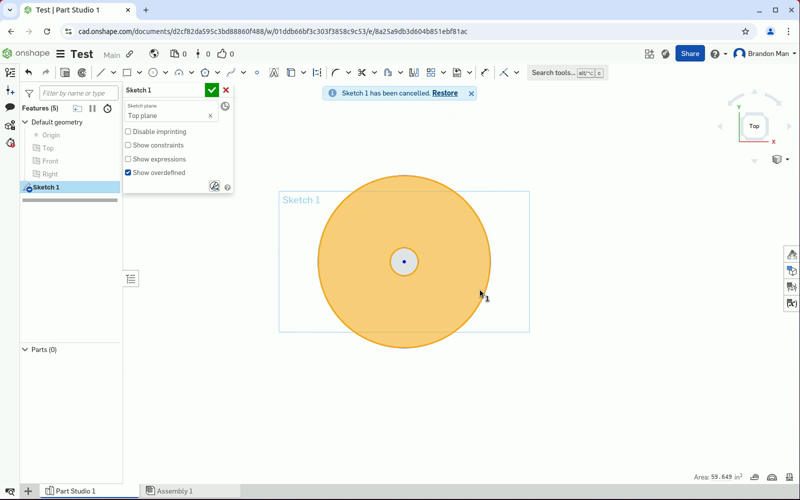
scroll(-6)
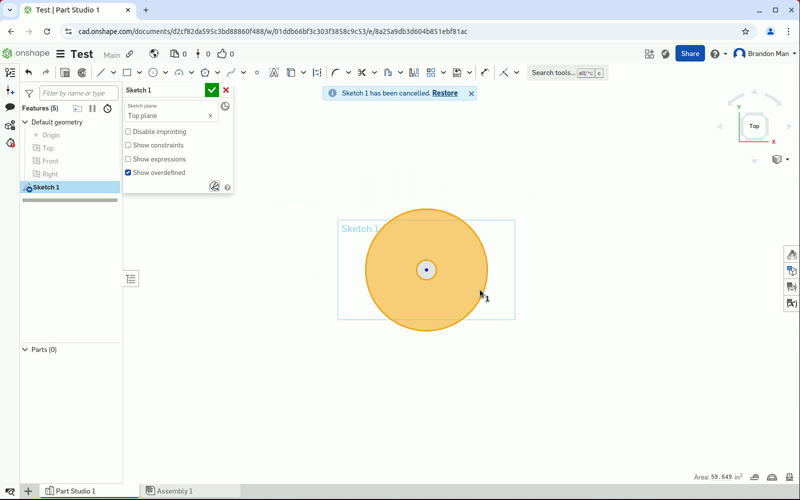
scroll(-6)
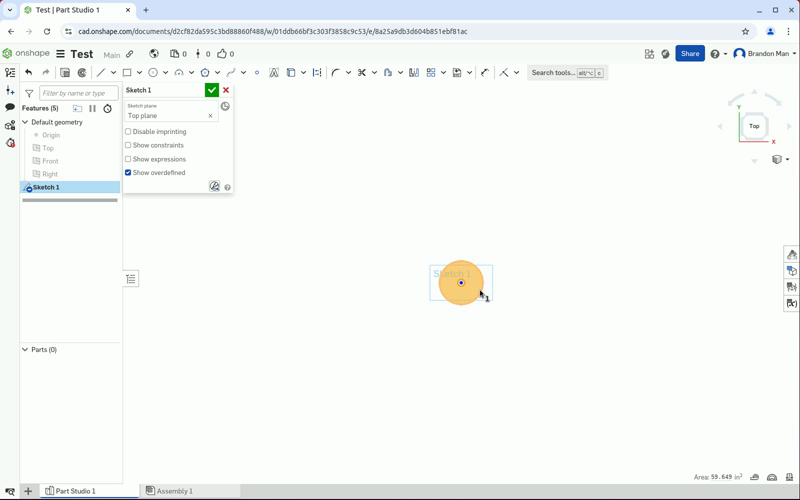
mouse_move(73, 352)
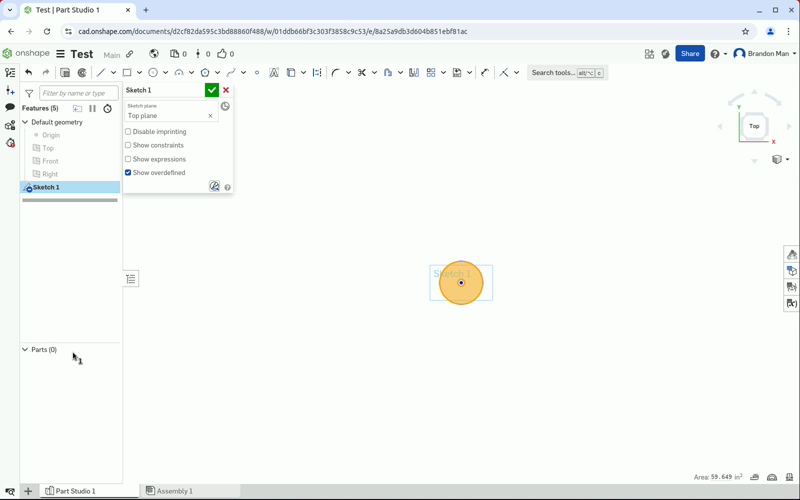
key(shift+y)
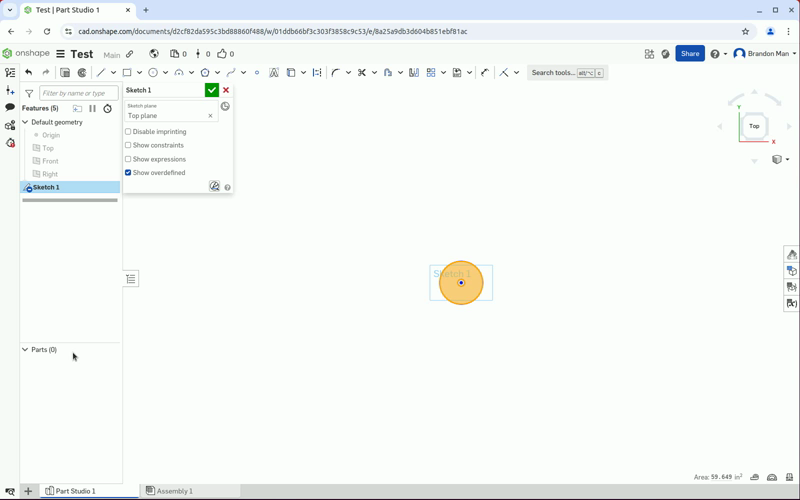
key(shift+e)
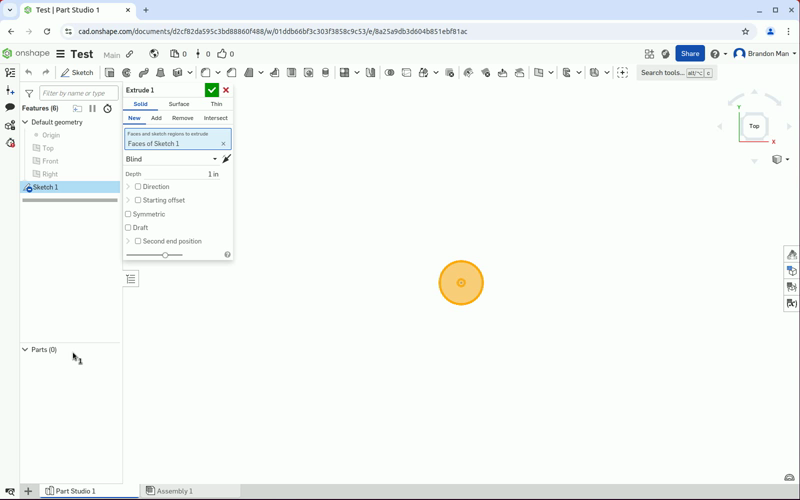
mouse_move(143, 106)
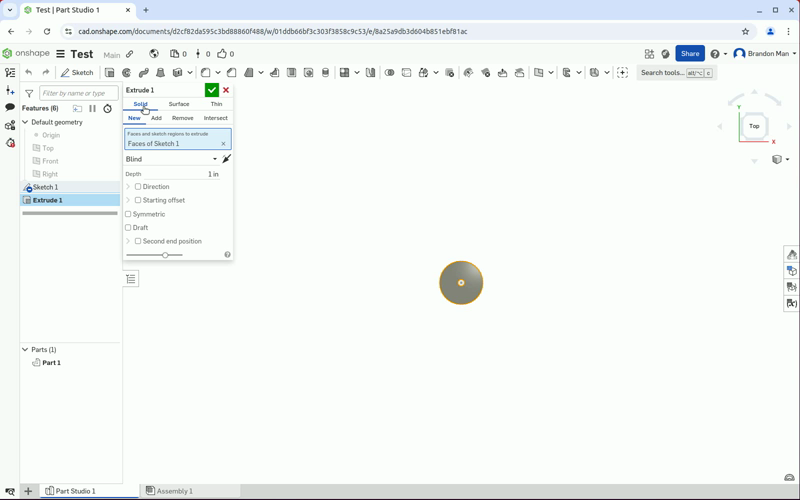
click(143, 106)
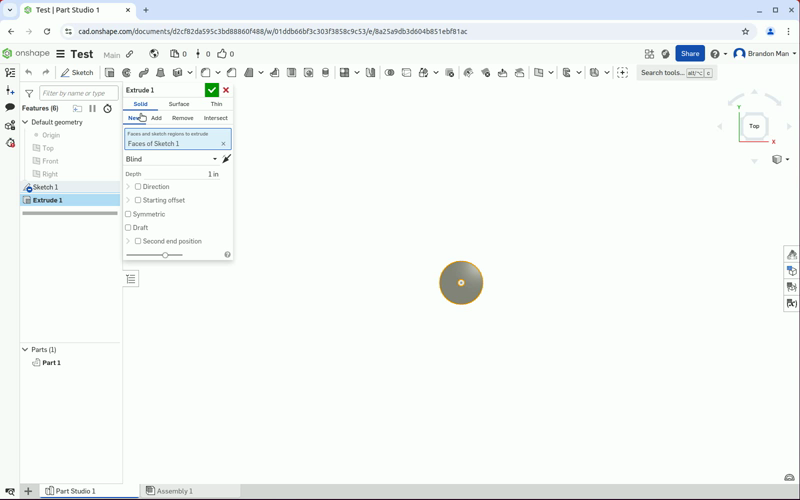
mouse_move(137, 120)
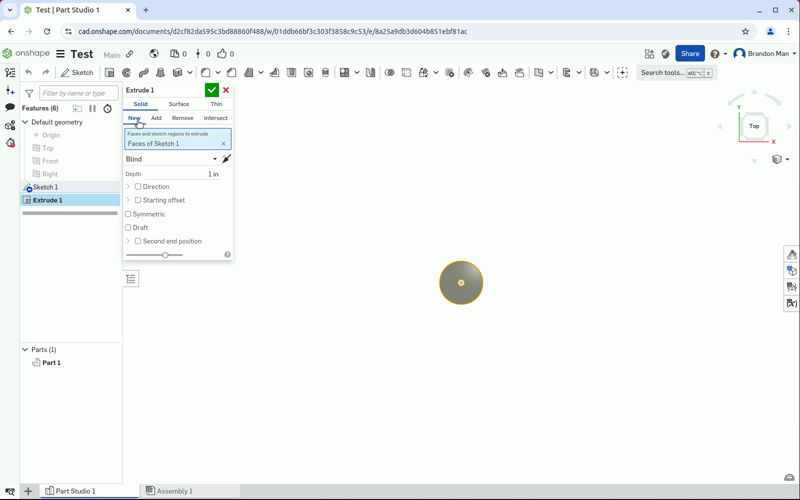
click(137, 120)
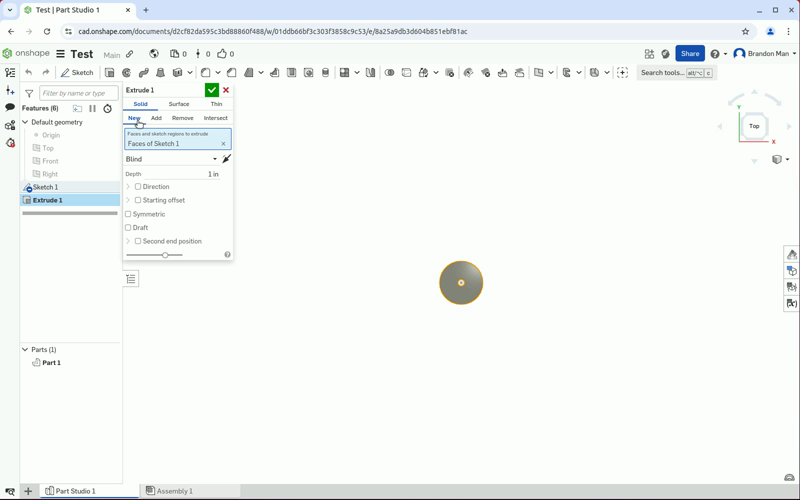
key(tab, 4)
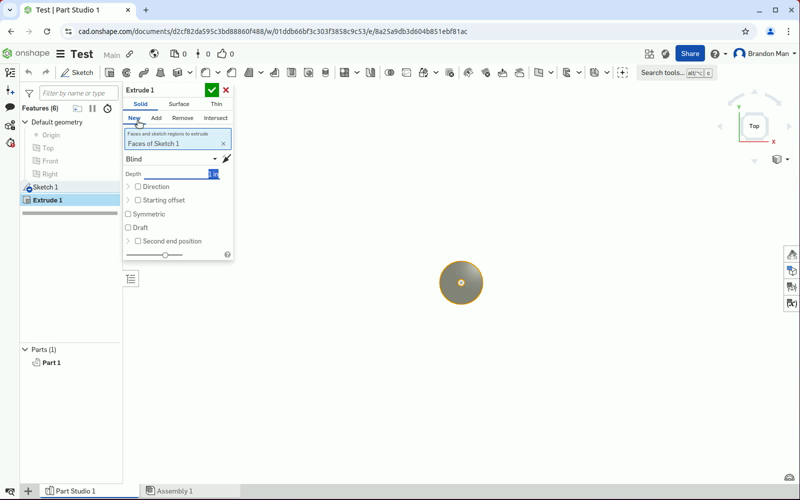
text(23.108)
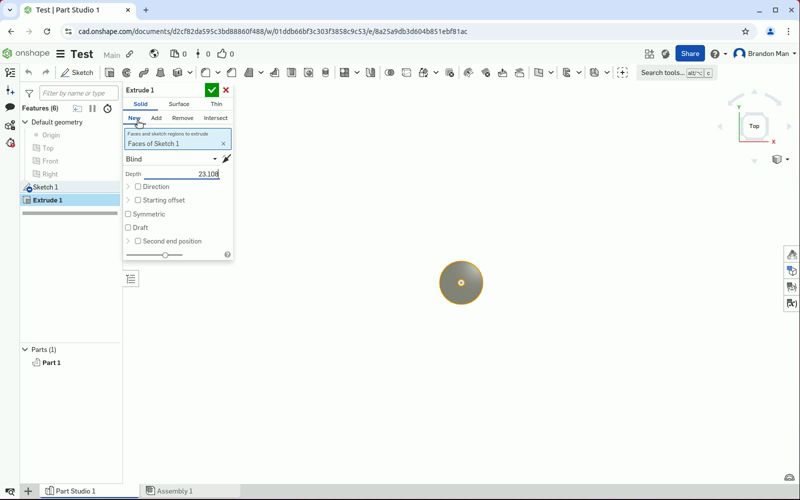
key(enter)
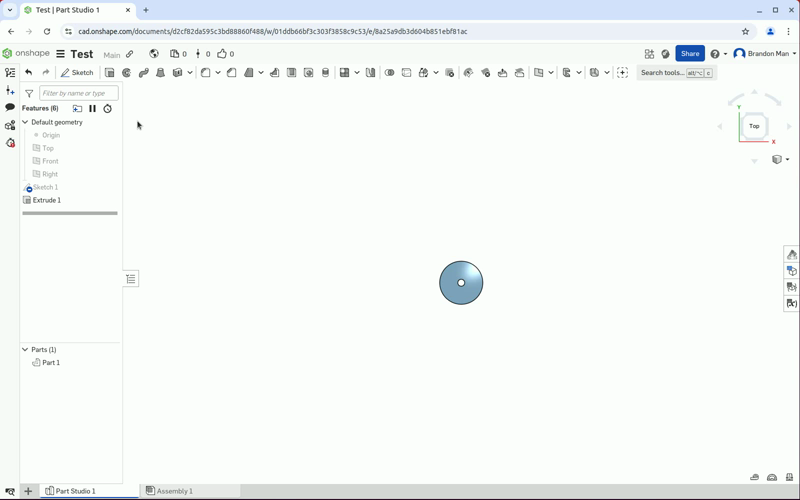
key(shift+h)
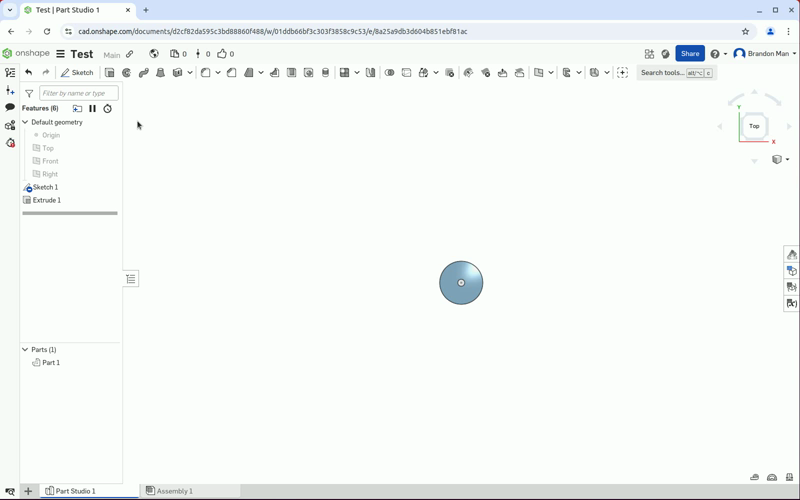
key(shift+h)
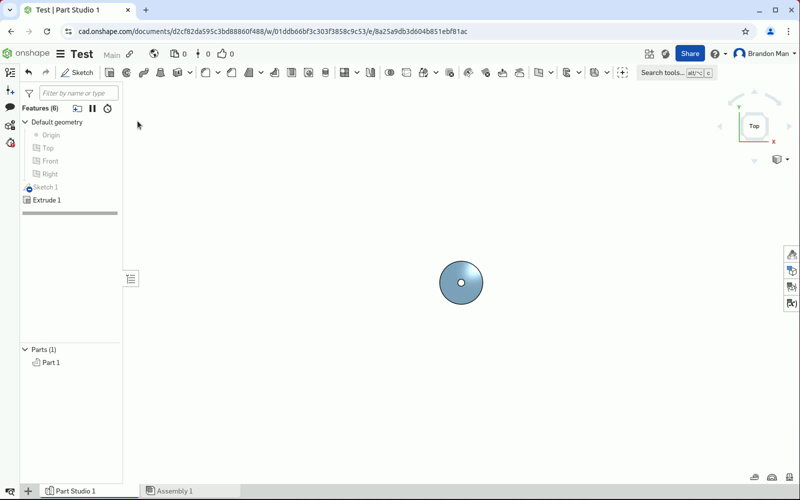
mouse_move(73, 189)
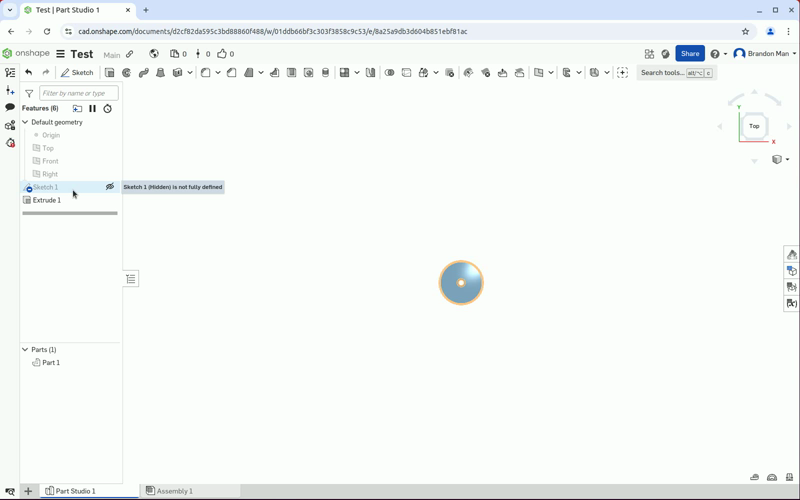
click(73, 189)
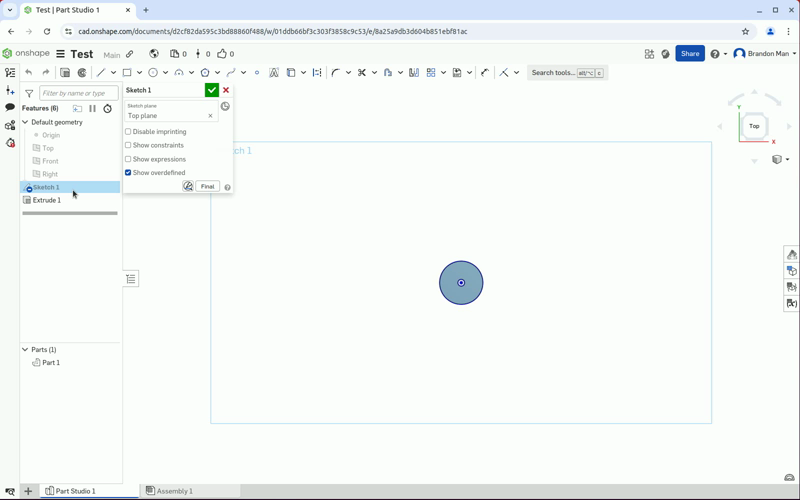
mouse_move(229, 92)
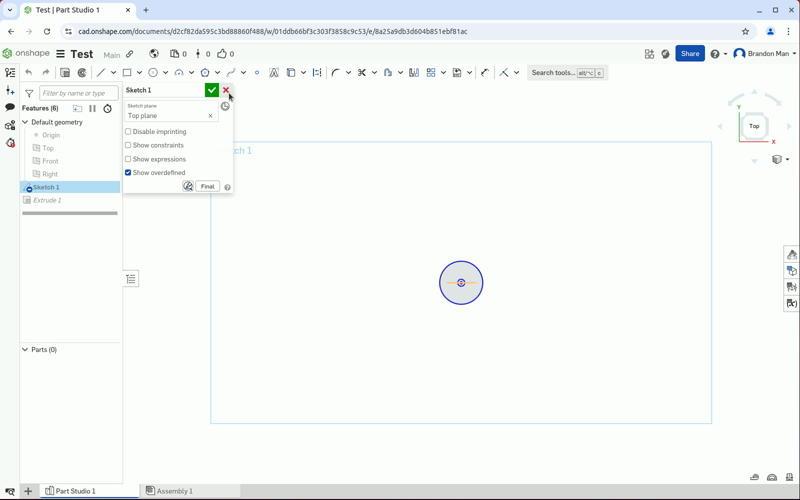
click(229, 92)
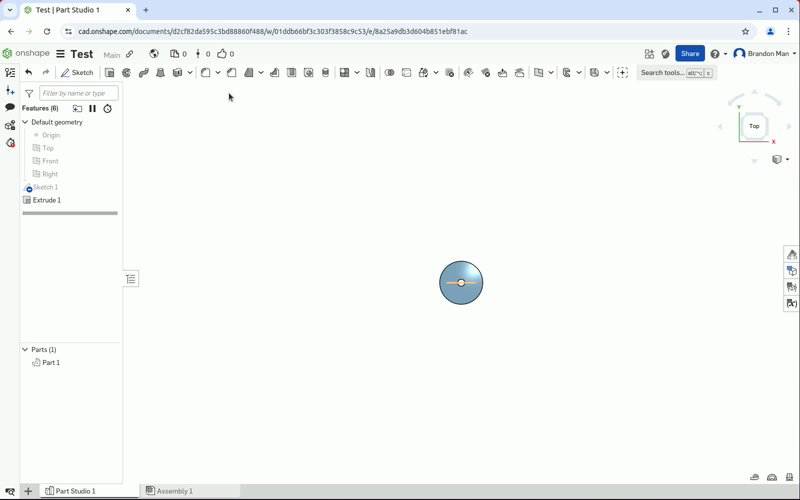
mouse_move(541, 75)
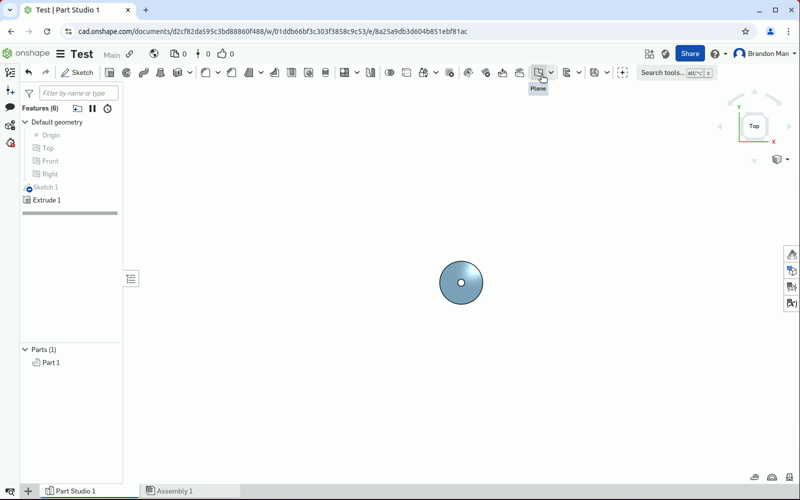
click(541, 75)
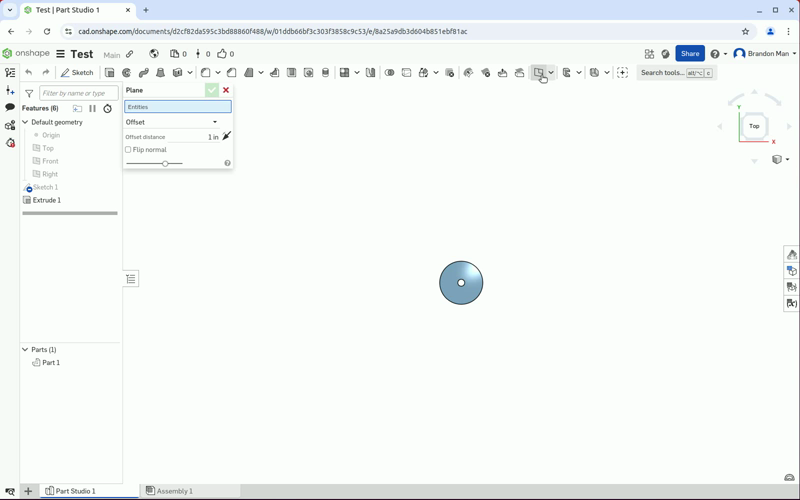
mouse_move(73, 150)
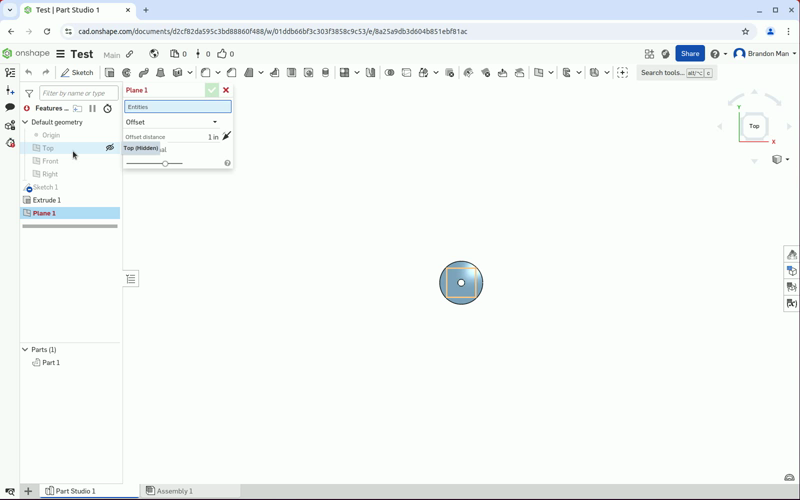
click(73, 150)
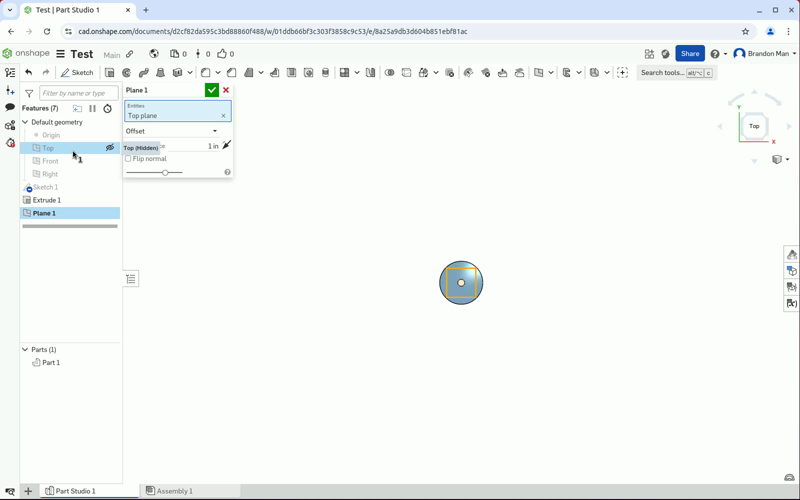
key(tab, 2)
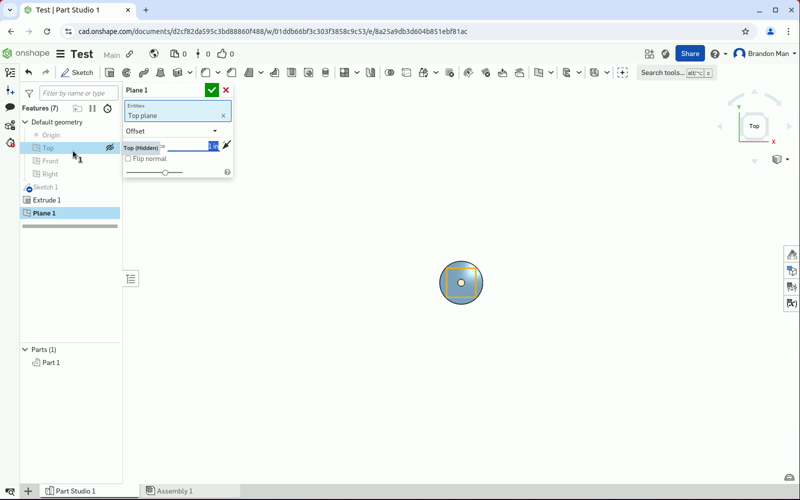
text(23.108)
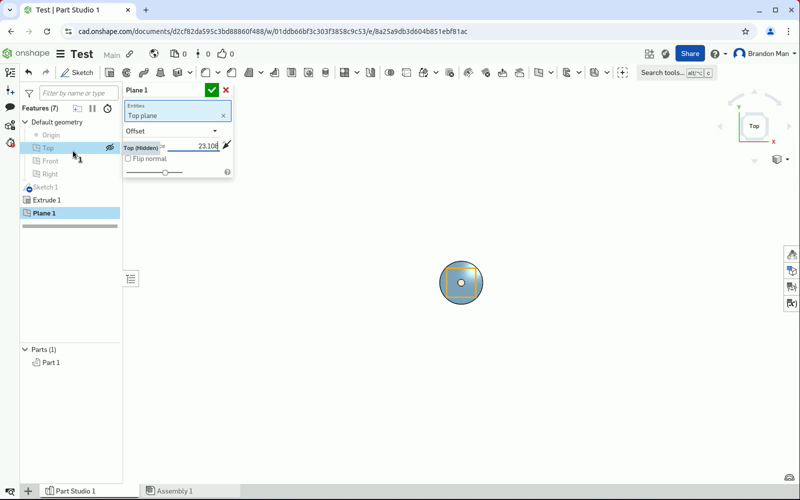
key(enter, 2)
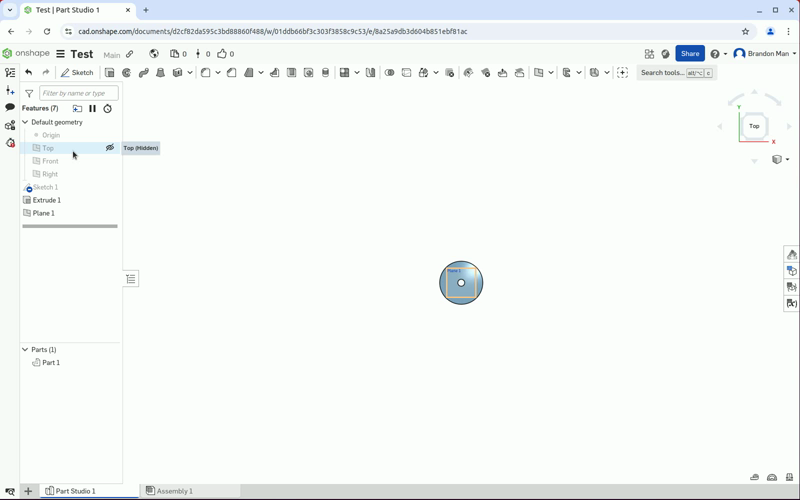
key(shift+s)
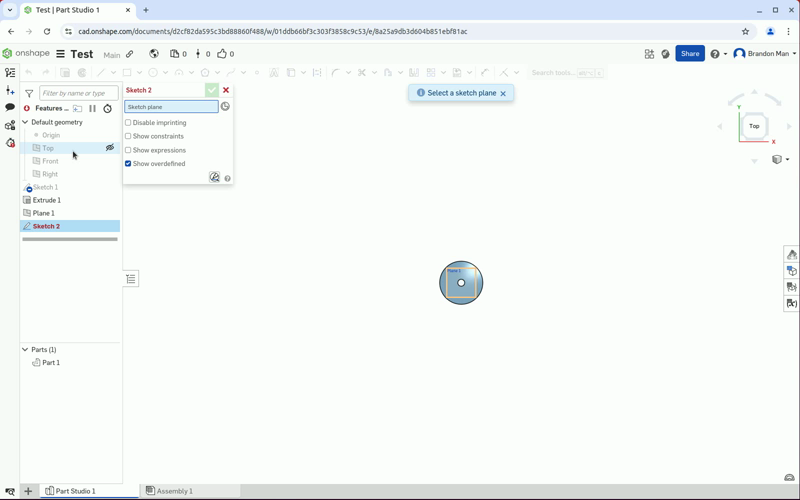
mouse_move(73, 215)
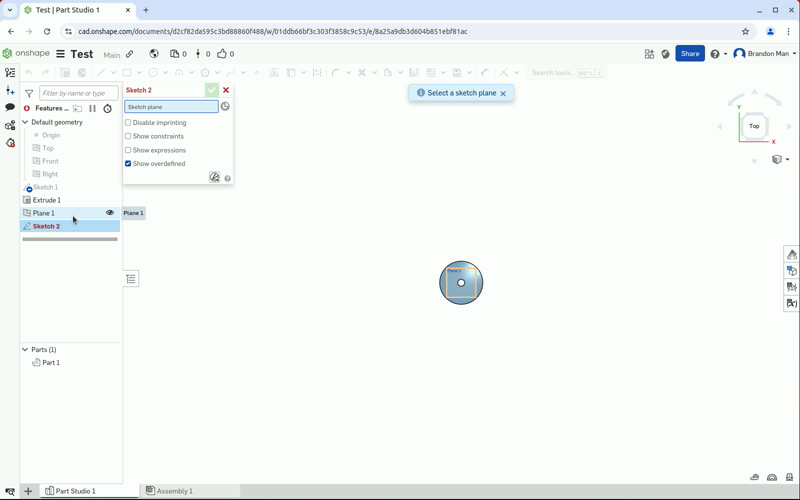
click(73, 215)
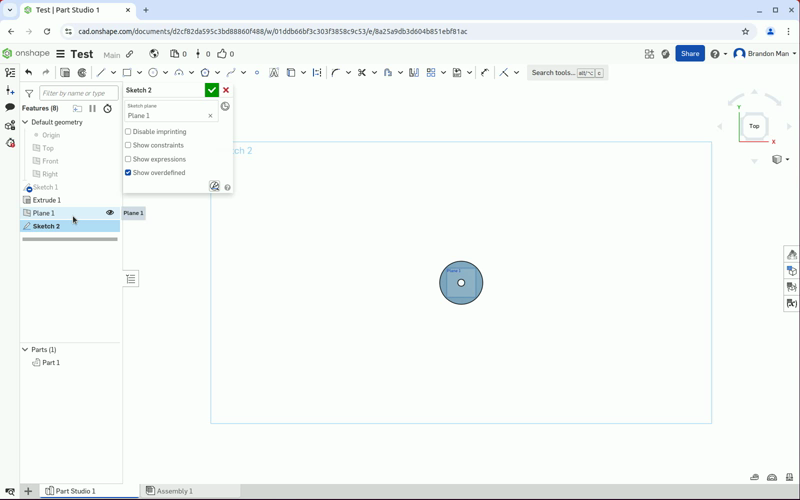
mouse_move(73, 352)
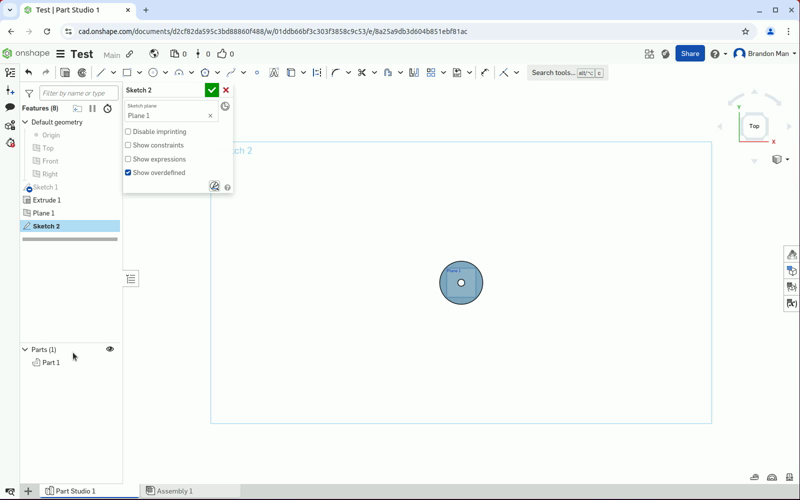
key(y)
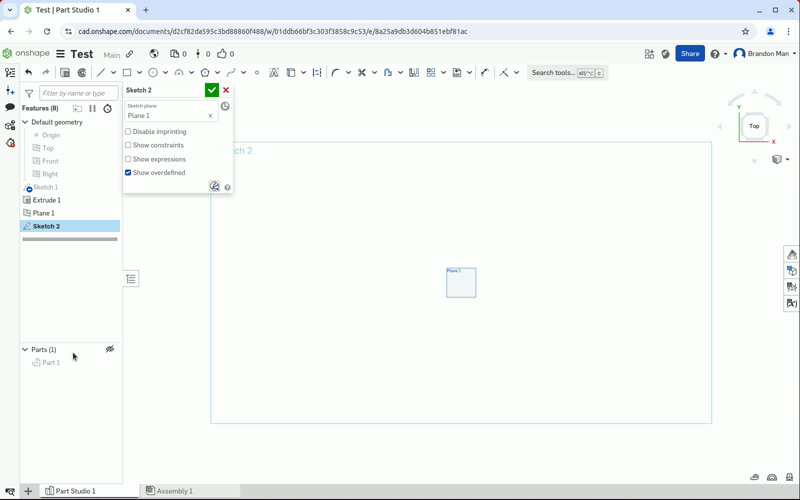
key(c)
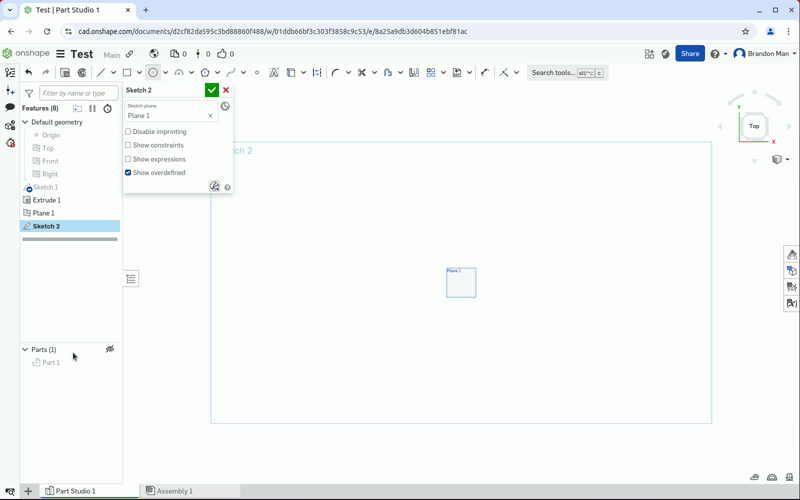
key_down(shift)
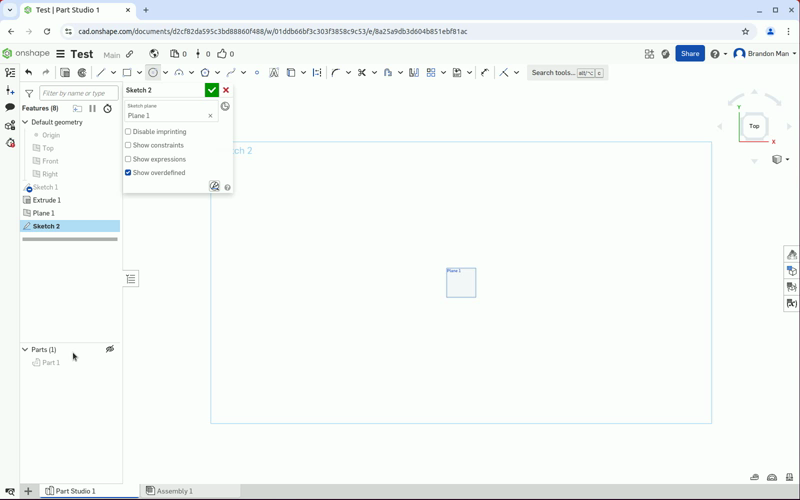
mouse_move(461, 282)
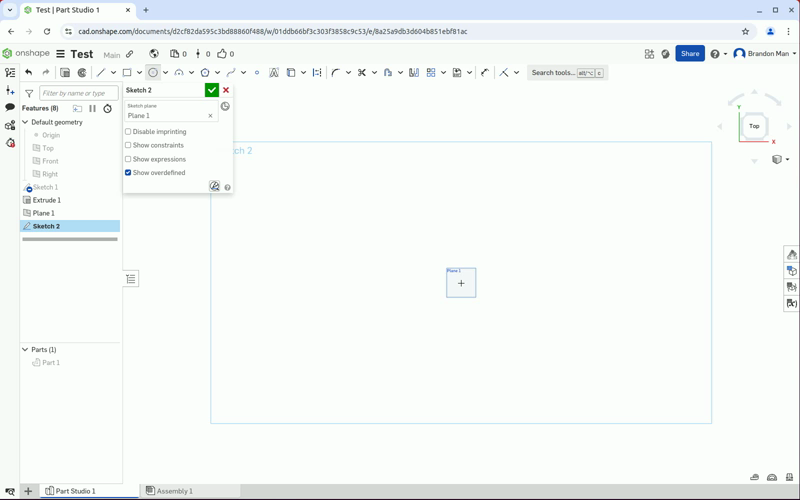
click(461, 282)
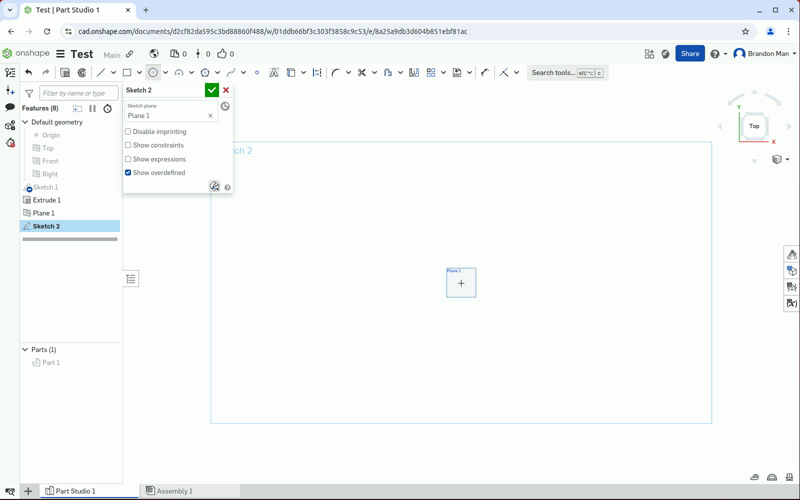
key_up(shift)
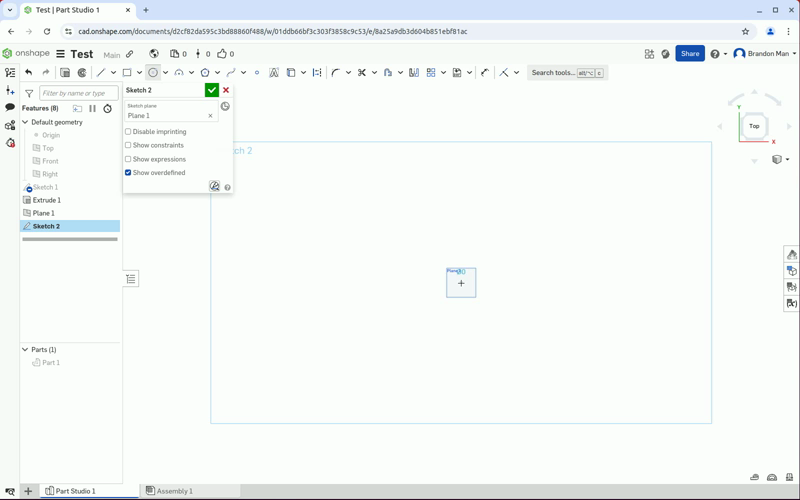
mouse_move(465, 282)
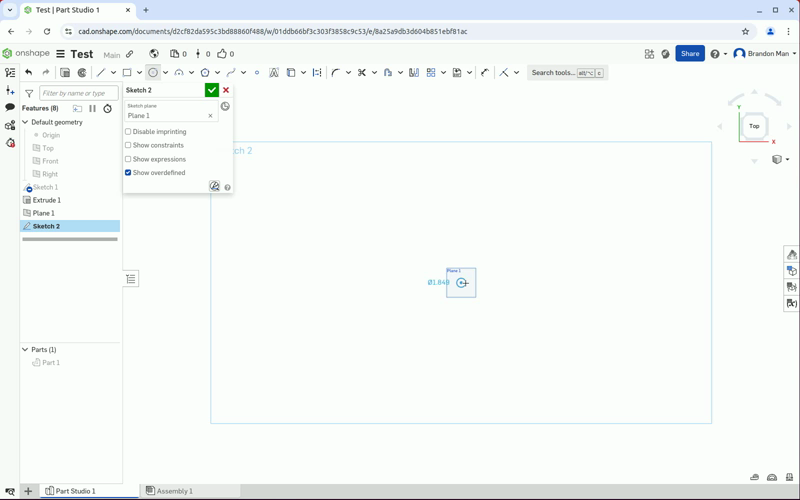
click(465, 282)
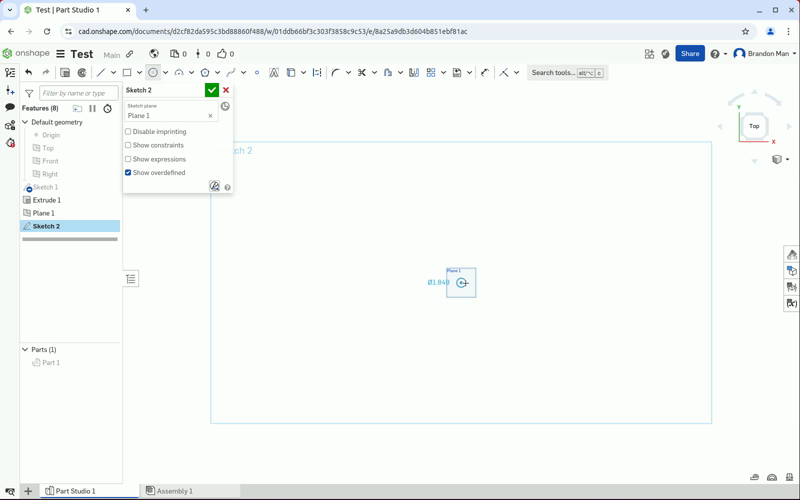
key(esc)
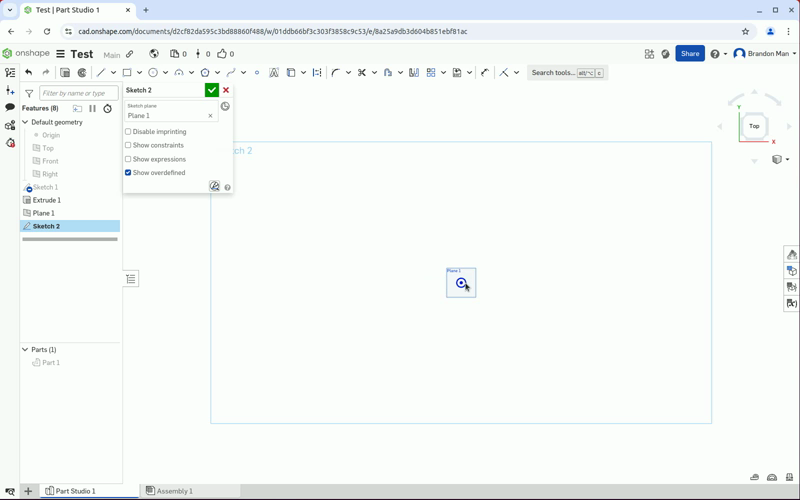
mouse_move(457, 284)
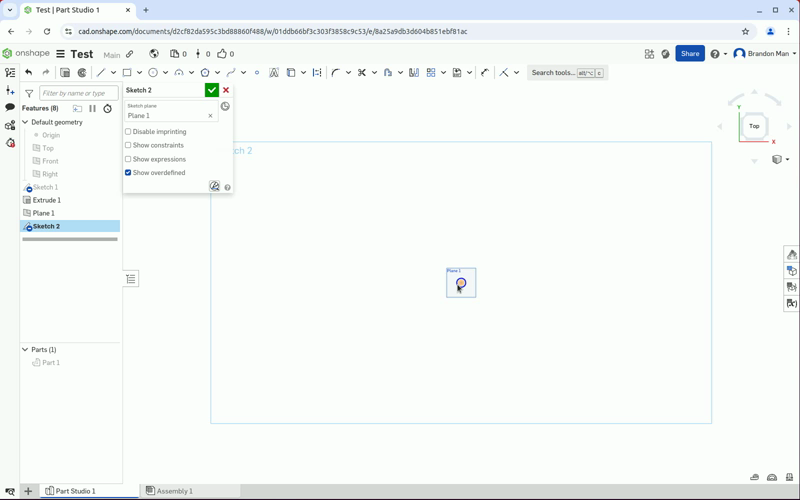
scroll(6)
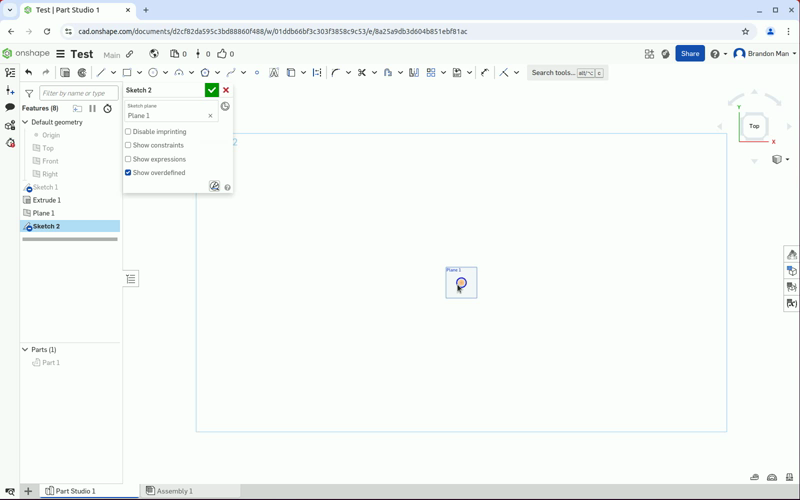
scroll(6)
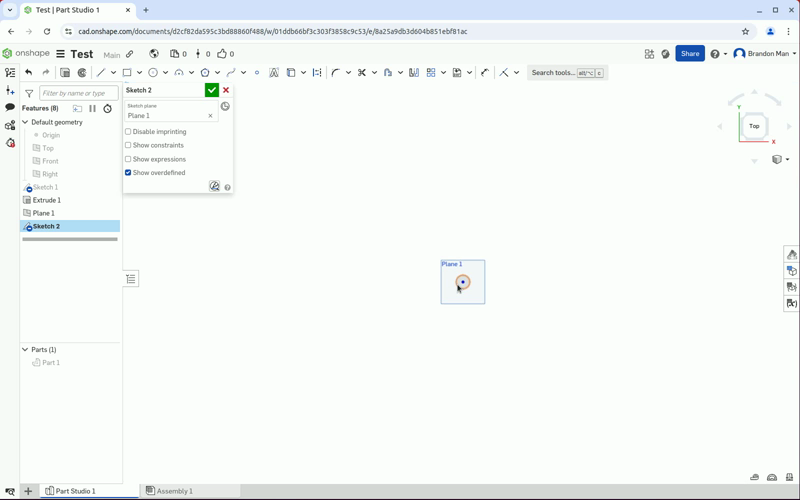
scroll(6)
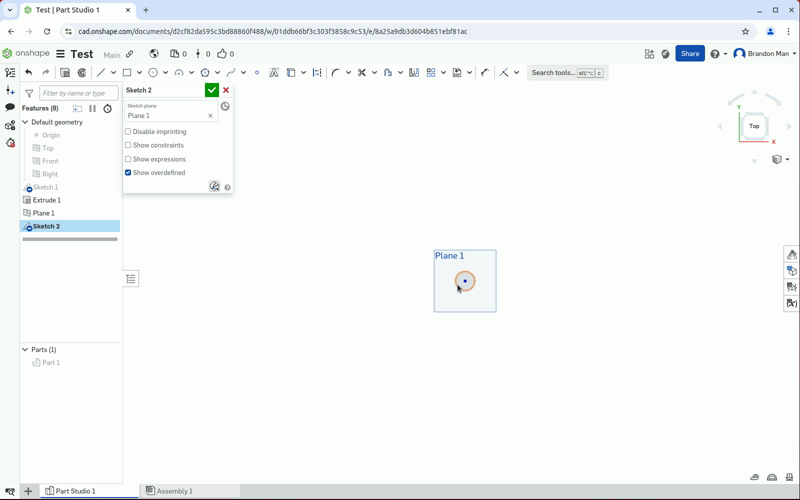
scroll(6)
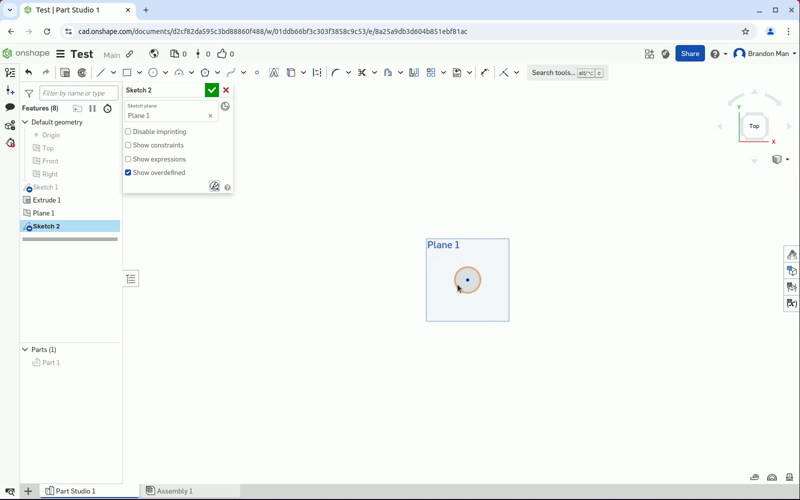
scroll(6)
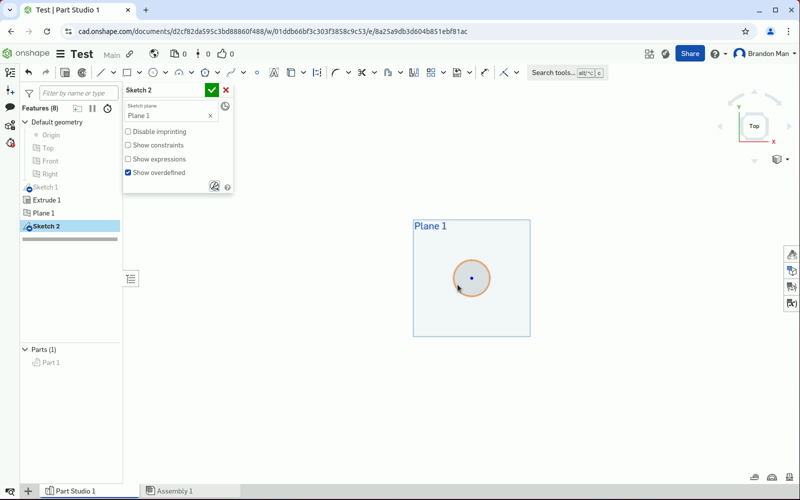
scroll(6)
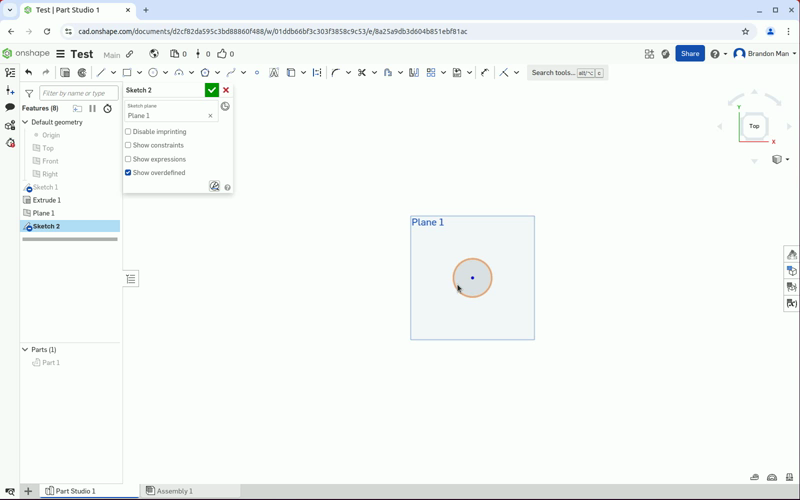
scroll(6)
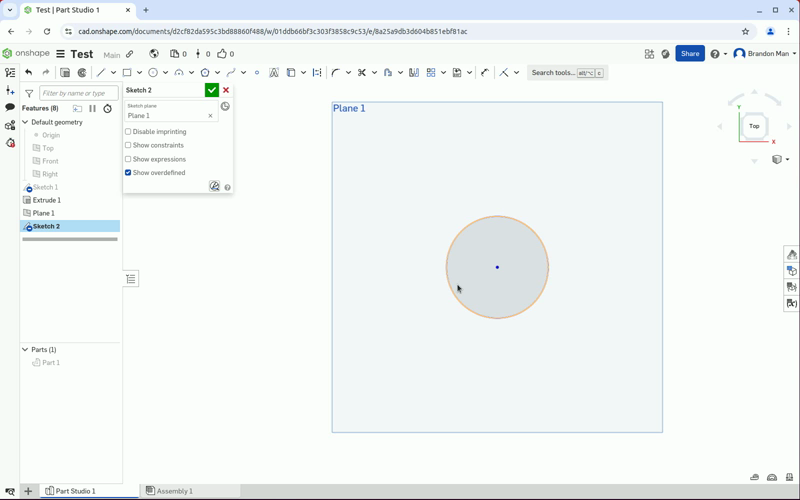
click(457, 284)
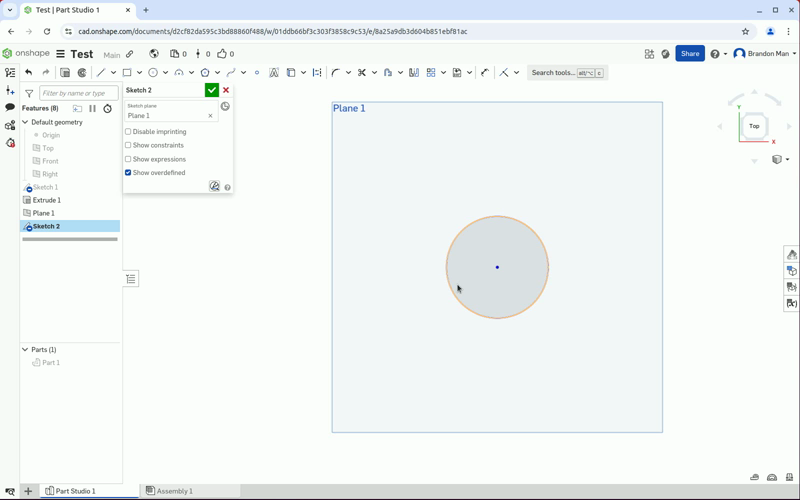
scroll(-6)
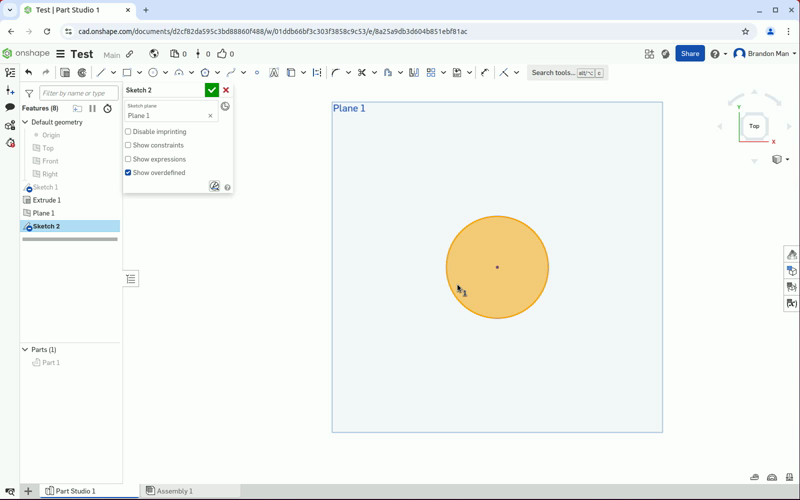
scroll(-6)
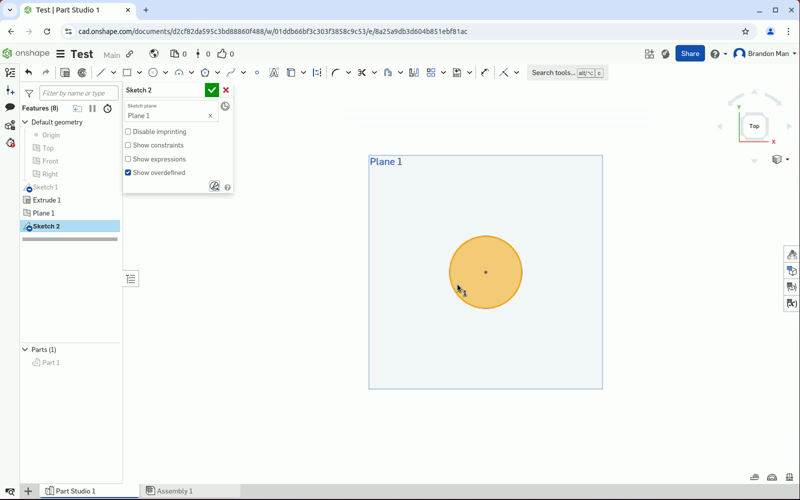
scroll(-6)
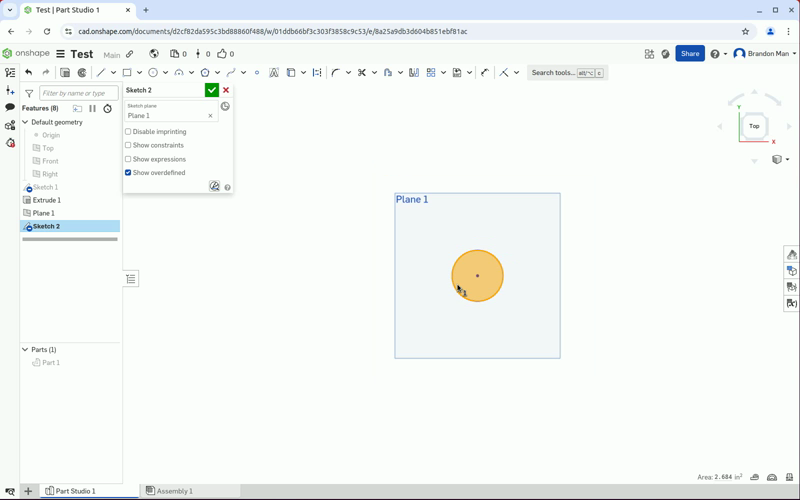
scroll(-6)
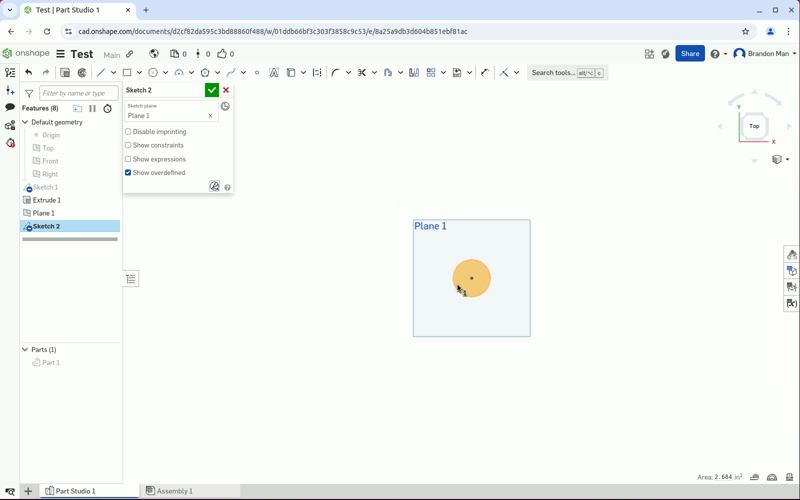
scroll(-6)
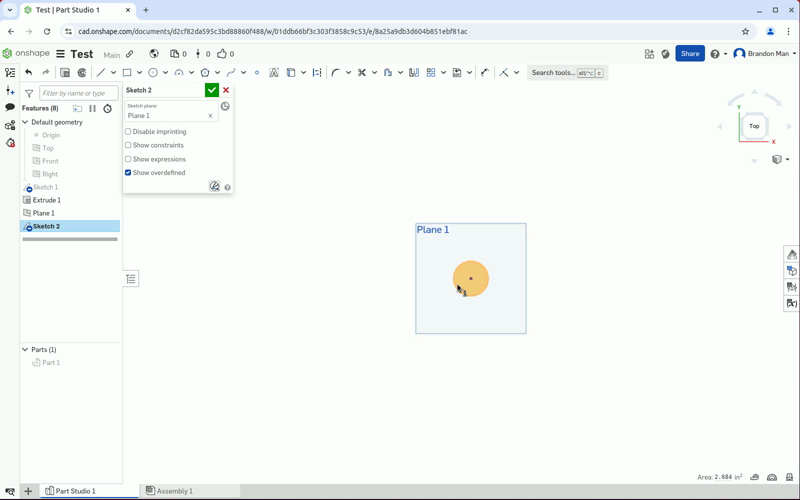
scroll(-6)
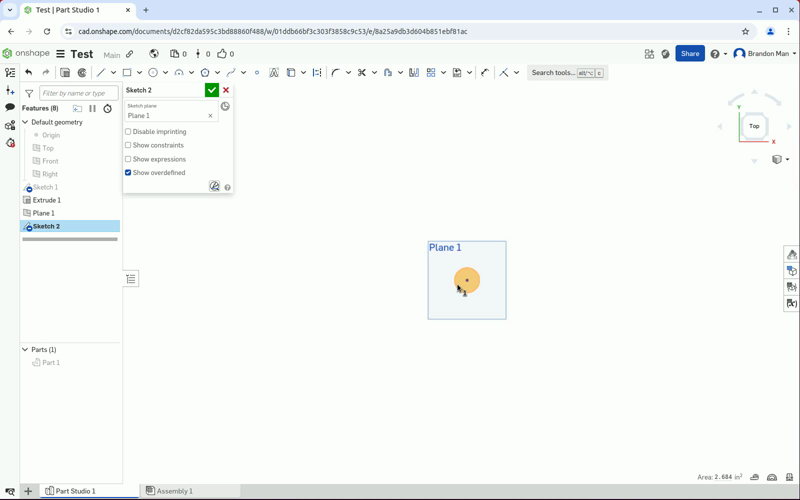
scroll(-6)
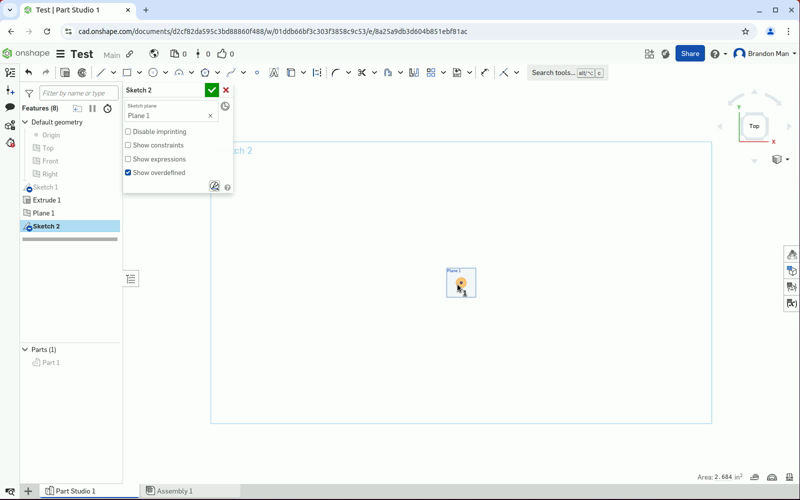
mouse_move(73, 352)
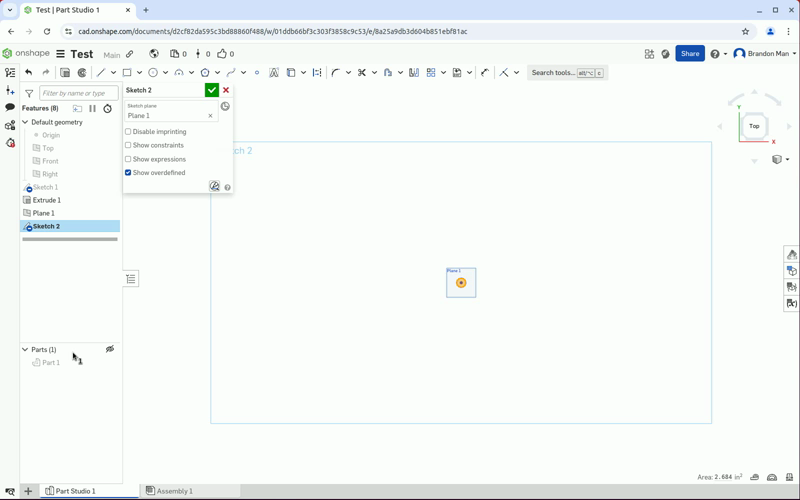
key(shift+y)
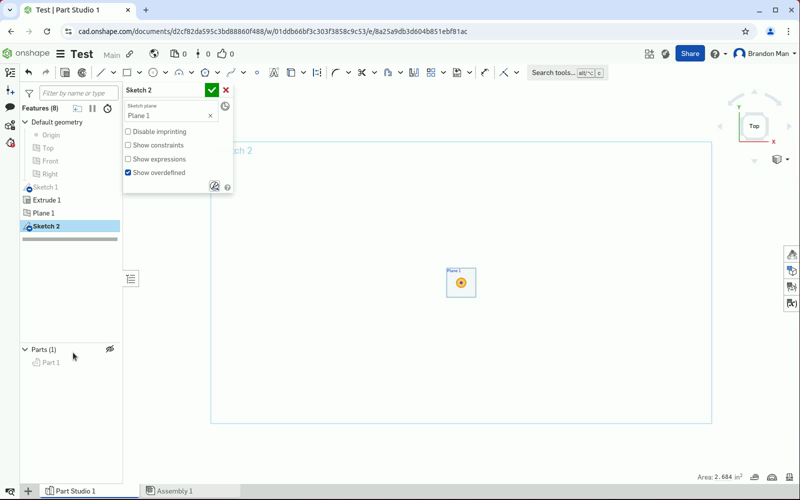
key(shift+e)
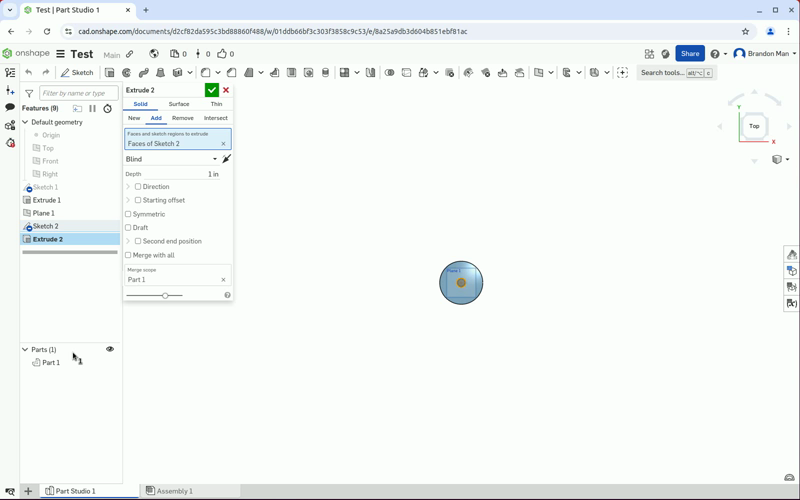
mouse_move(143, 106)
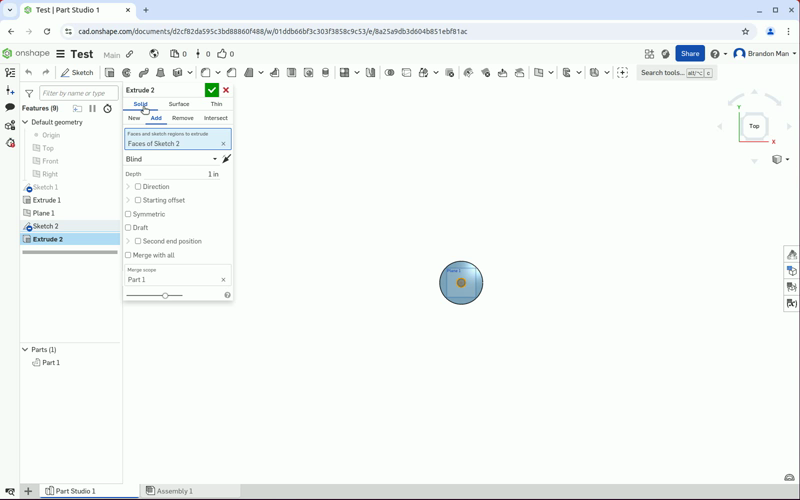
click(143, 106)
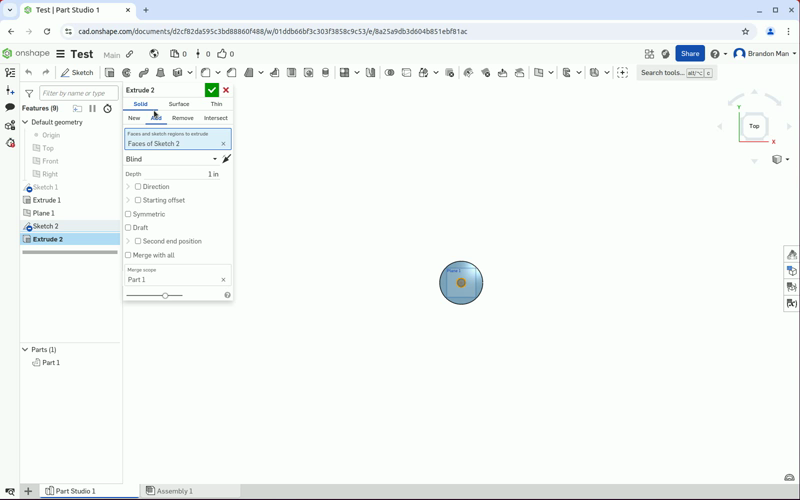
mouse_move(186, 120)
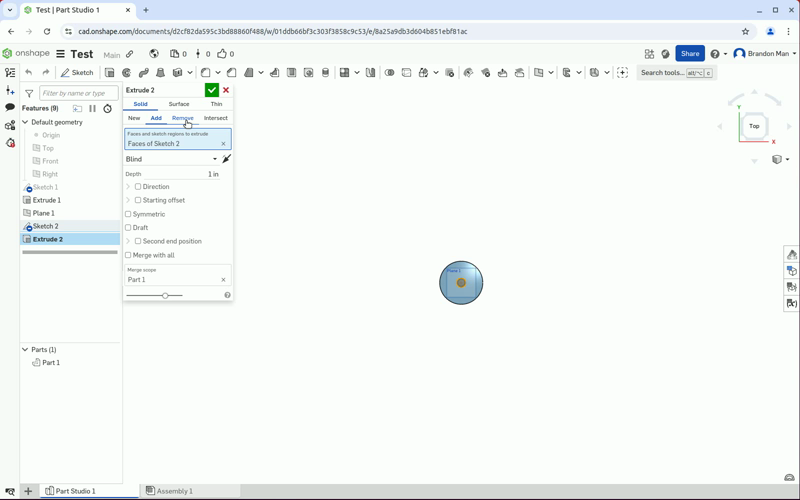
click(186, 120)
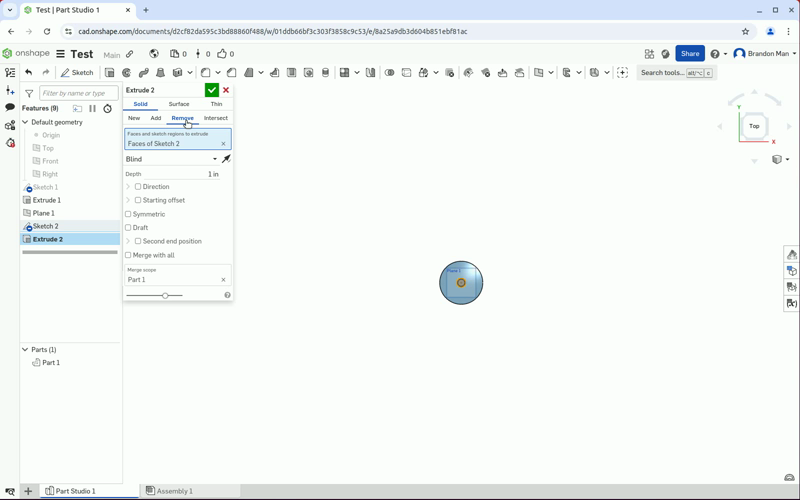
key(tab, 4)
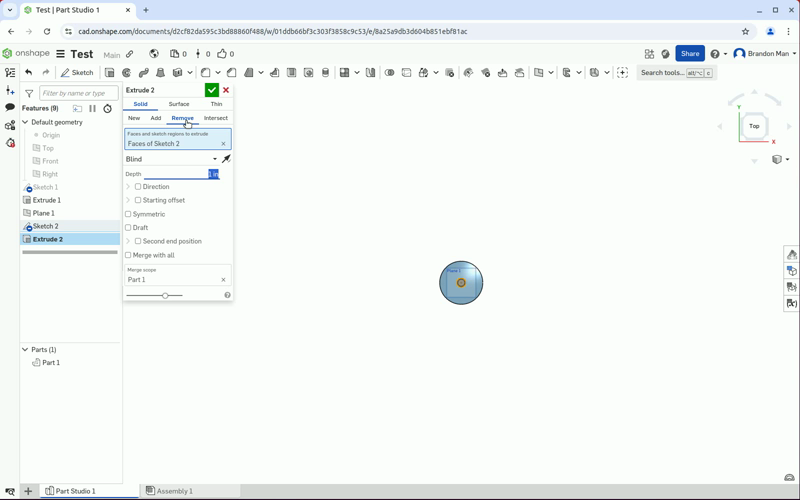
text(11.554)
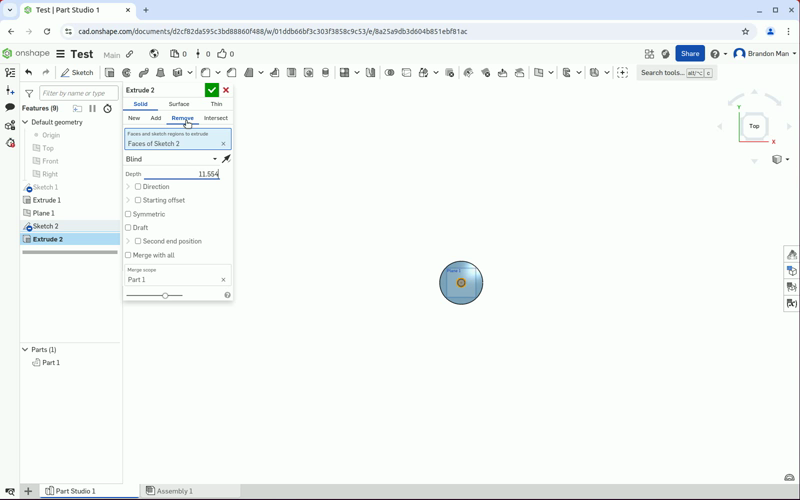
key(tab, 6)
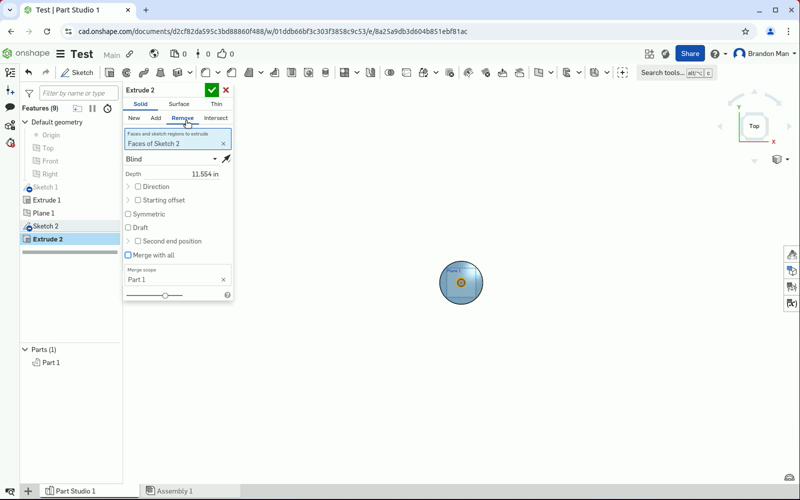
key(space)
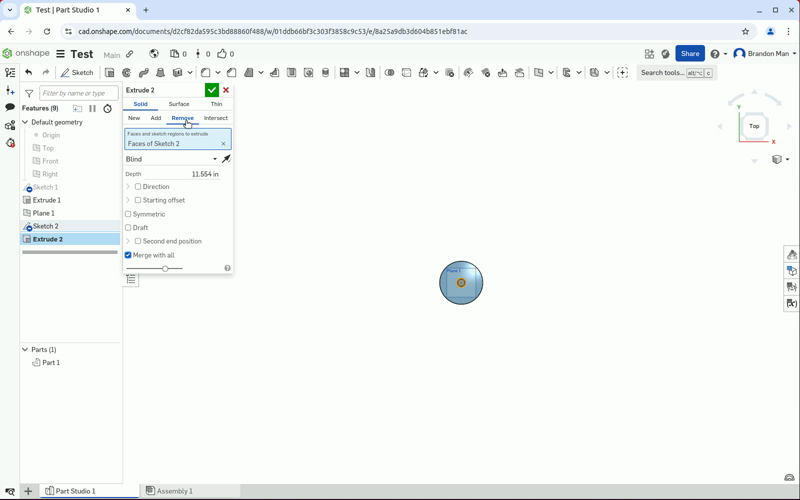
key(enter)
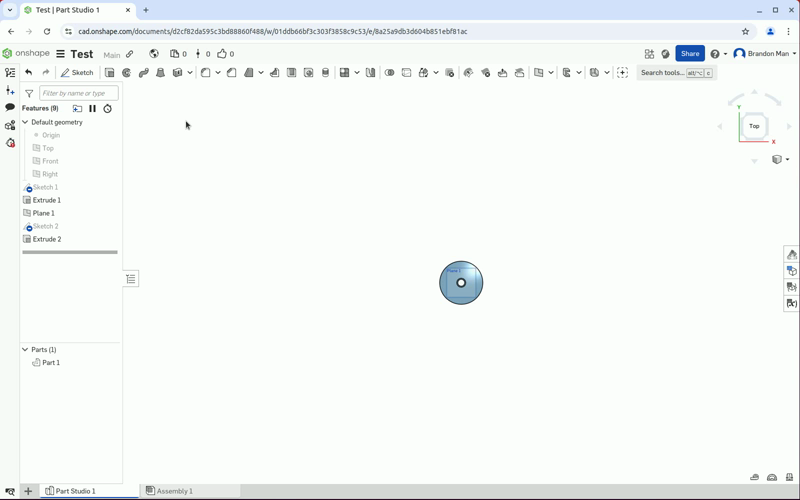
key(shift+h)
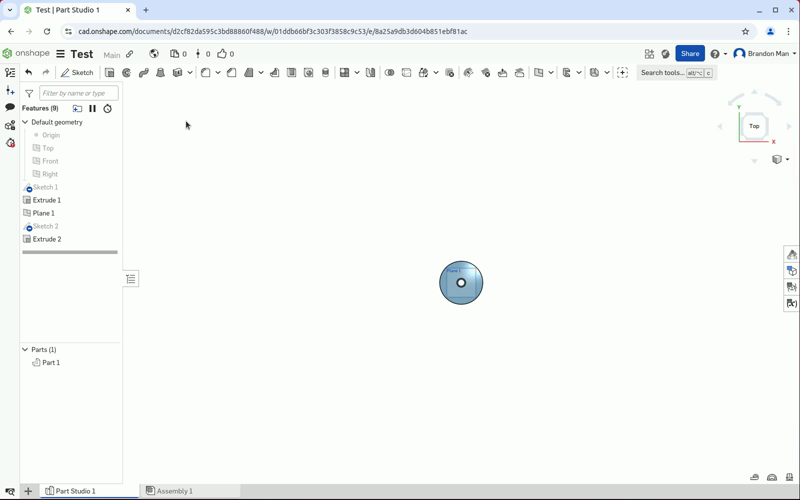
key(shift+h)
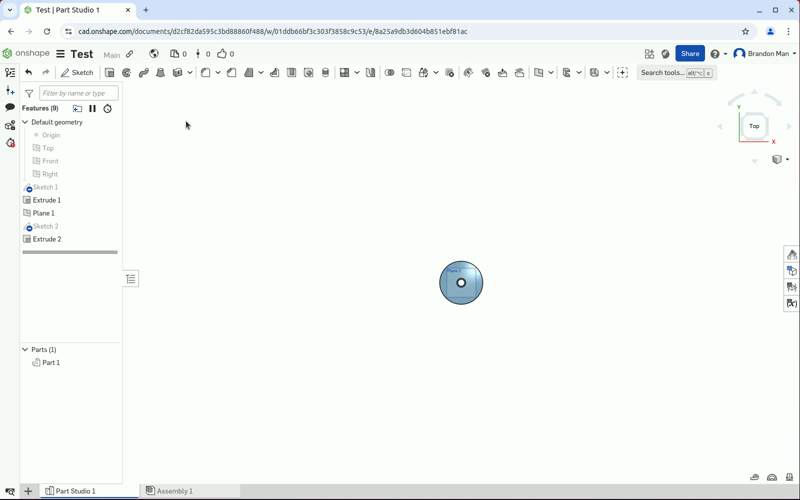
mouse_move(73, 189)
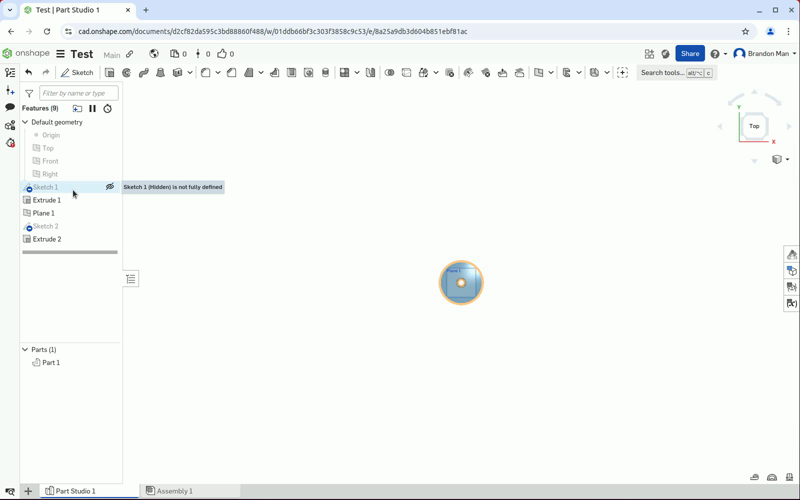
click(73, 189)
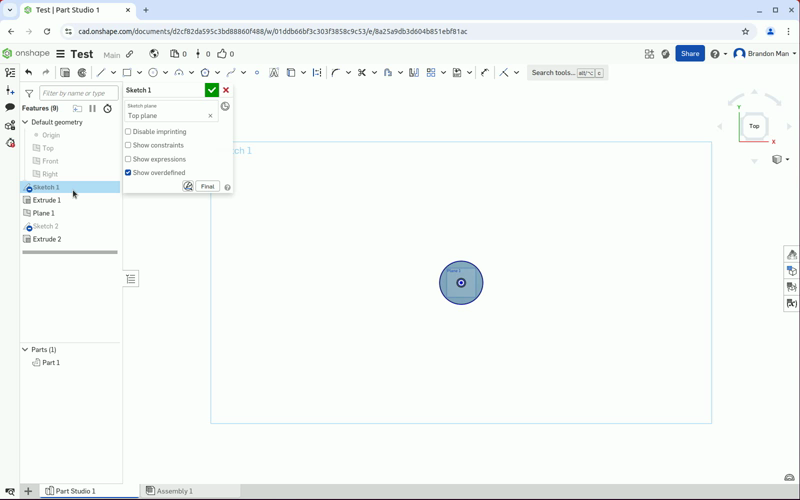
mouse_move(229, 92)
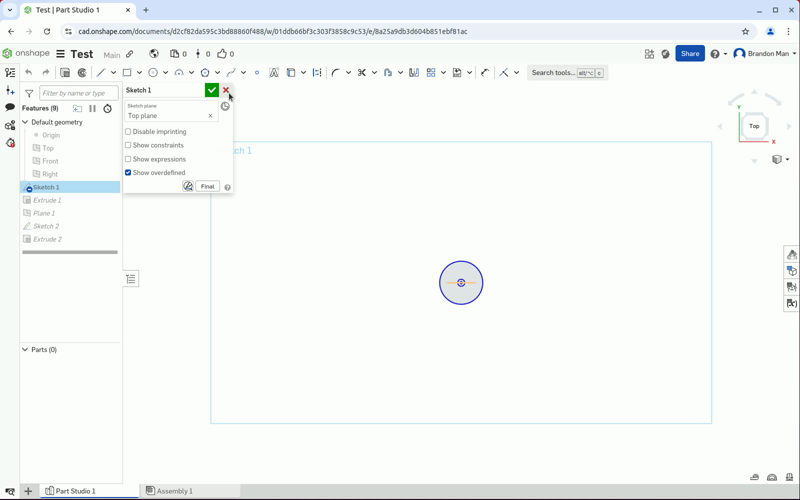
click(229, 92)
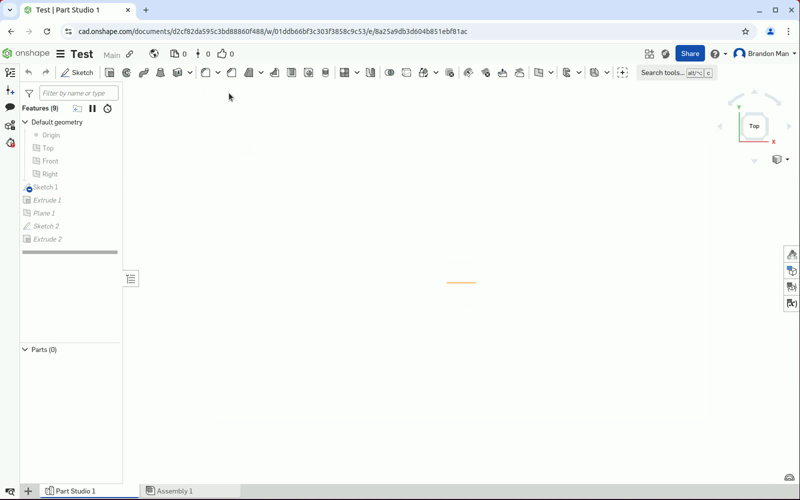
key(shift+s)
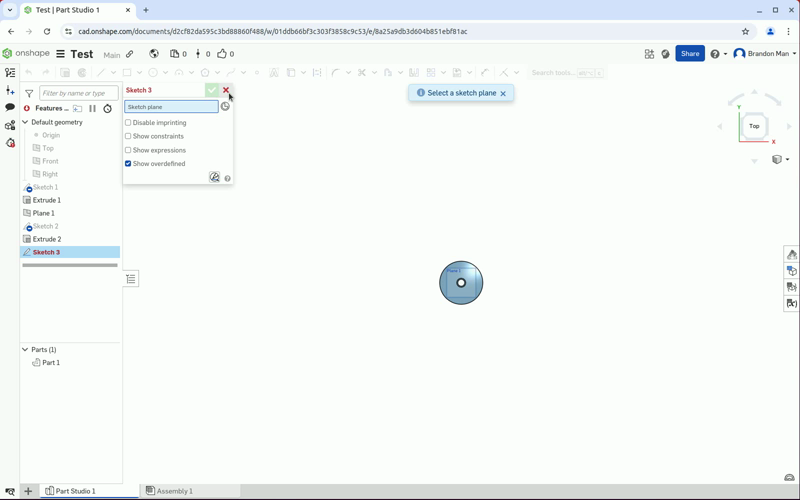
mouse_move(73, 215)
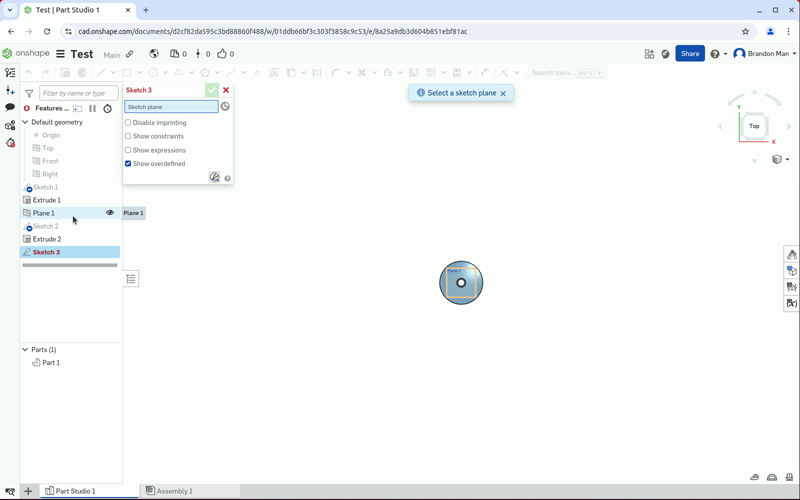
click(73, 215)
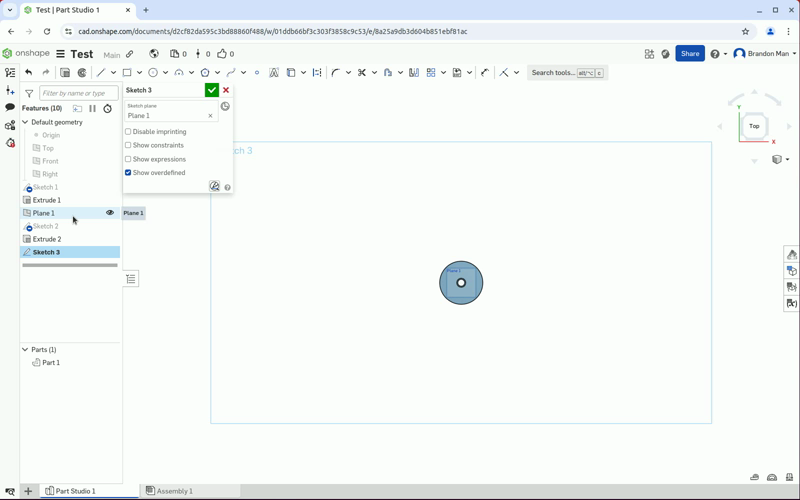
mouse_move(73, 352)
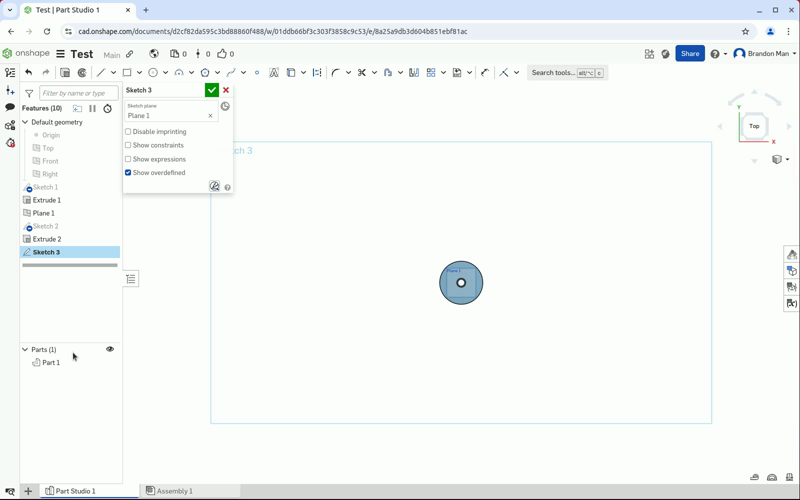
key(y)
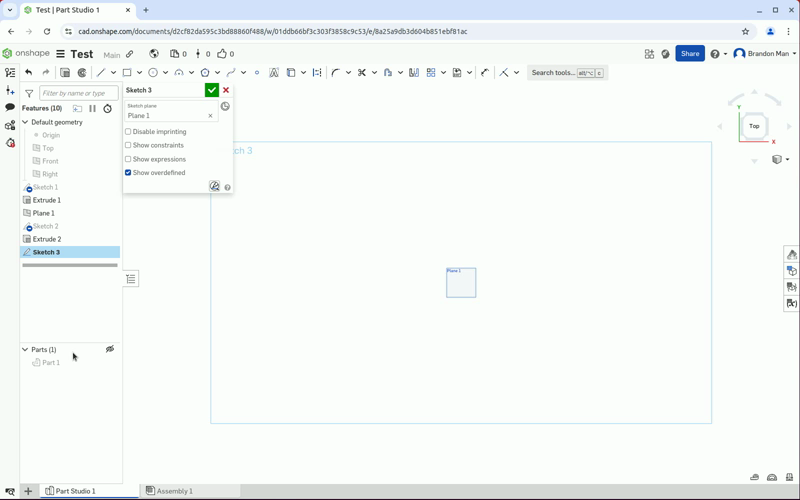
key(c)
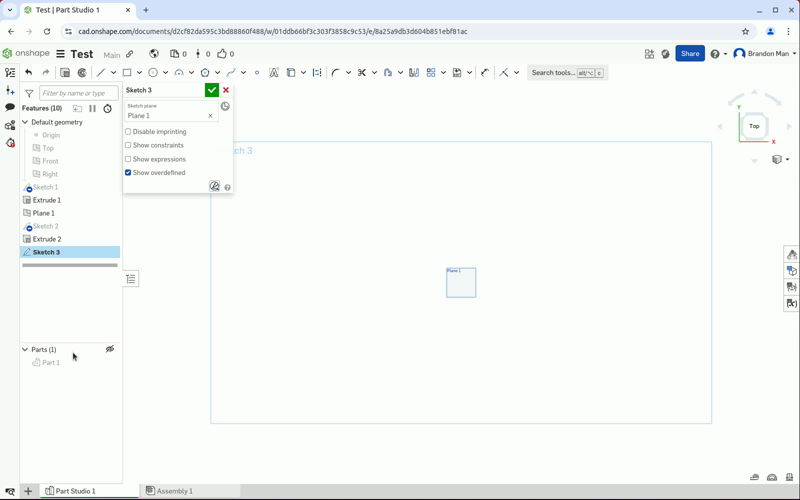
key_down(shift)
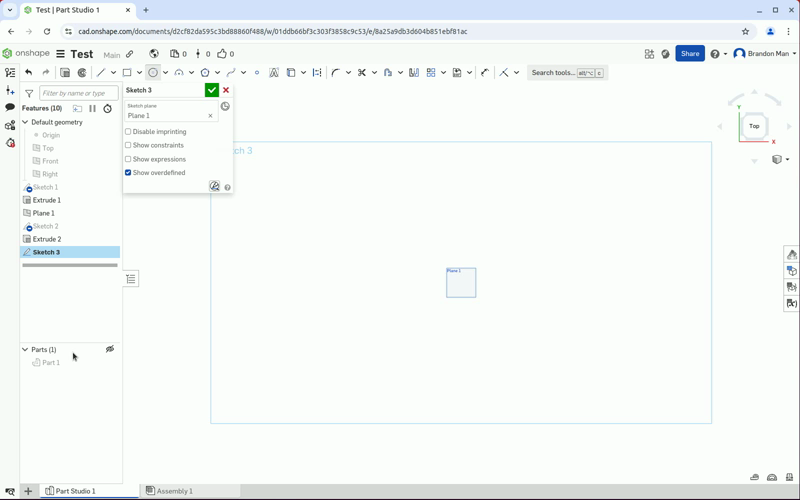
mouse_move(461, 282)
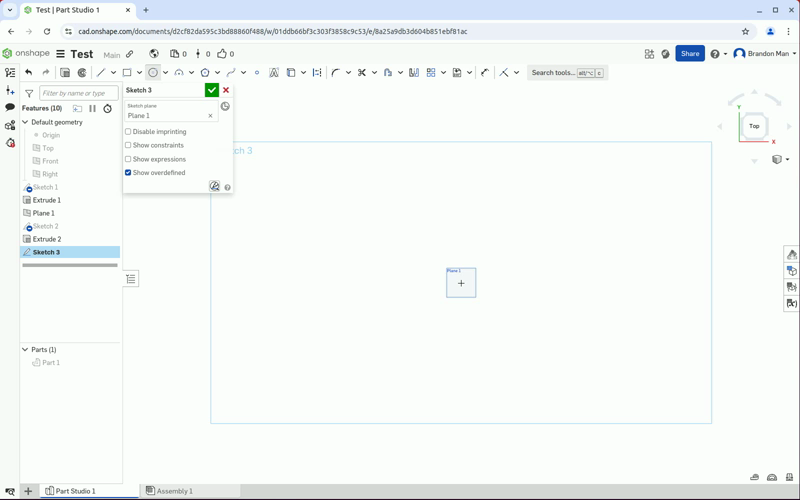
click(461, 282)
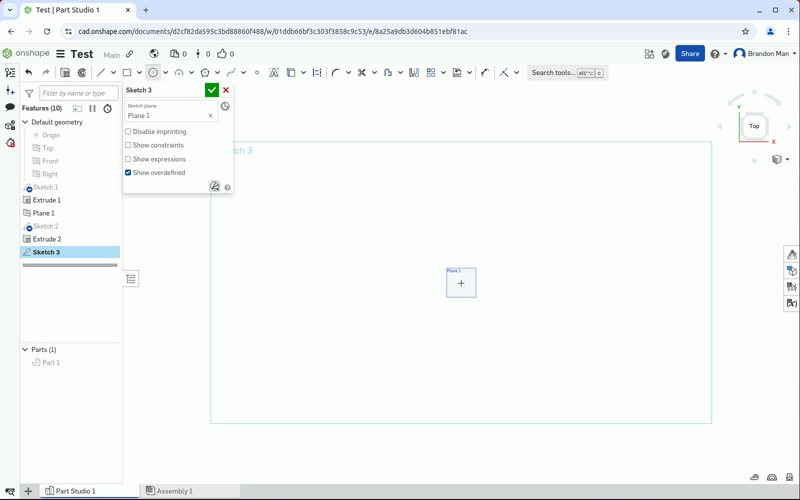
key_up(shift)
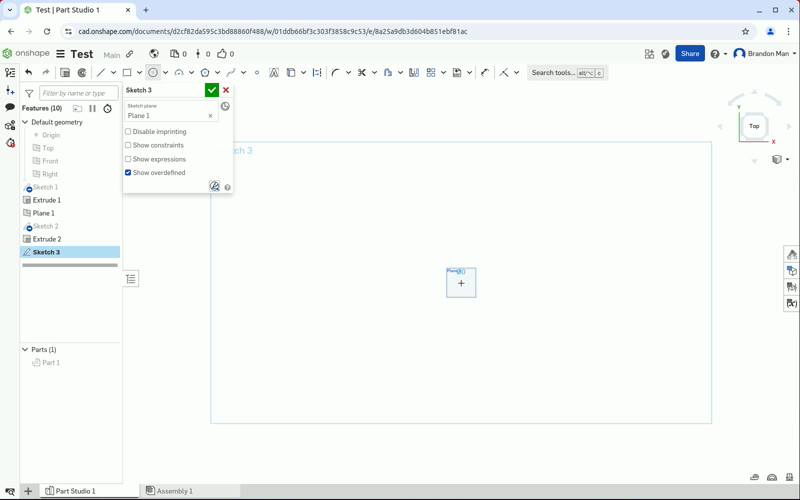
mouse_move(476, 282)
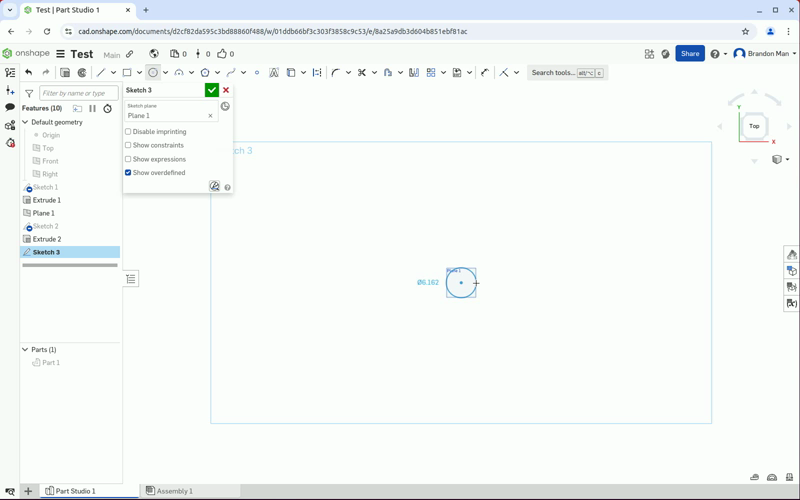
click(476, 282)
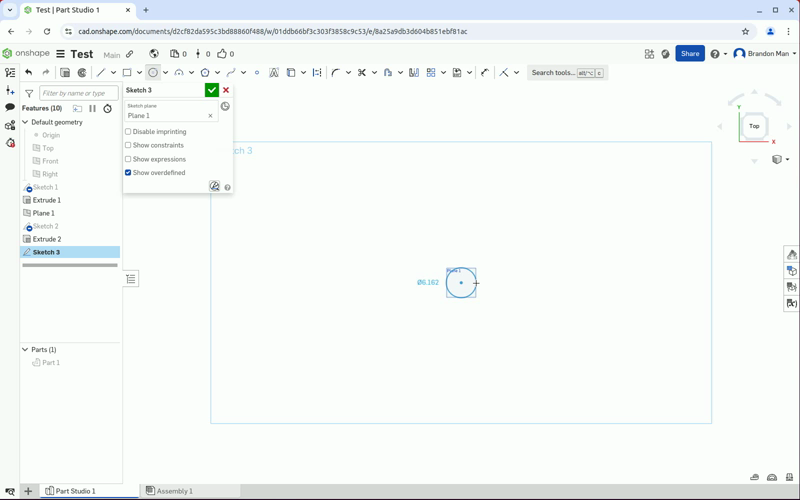
key(esc)
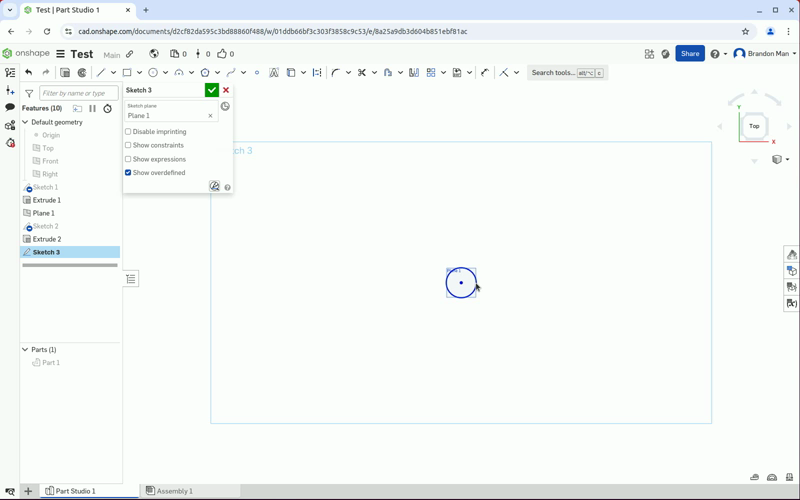
key(c)
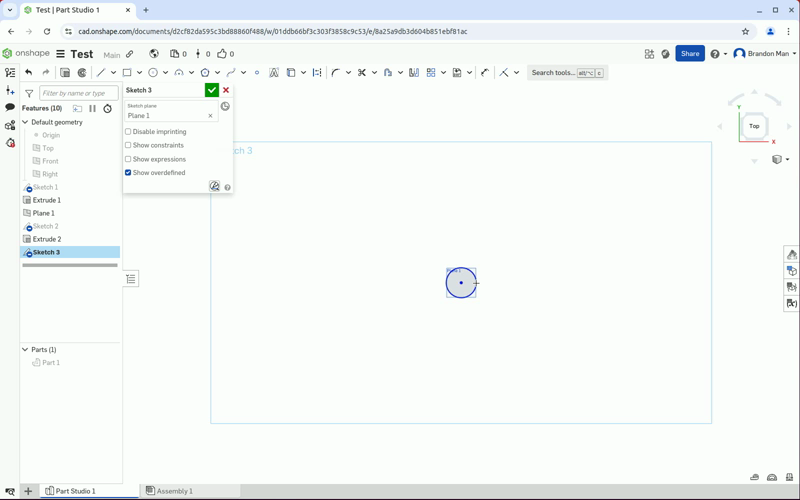
key_down(shift)
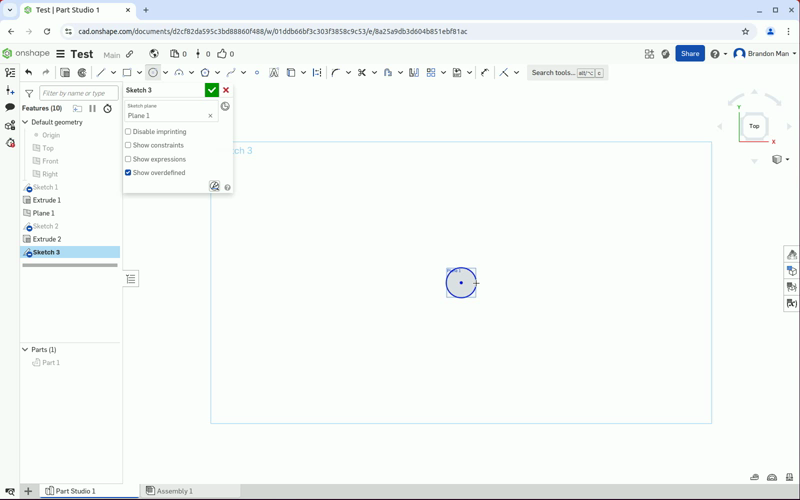
mouse_move(461, 282)
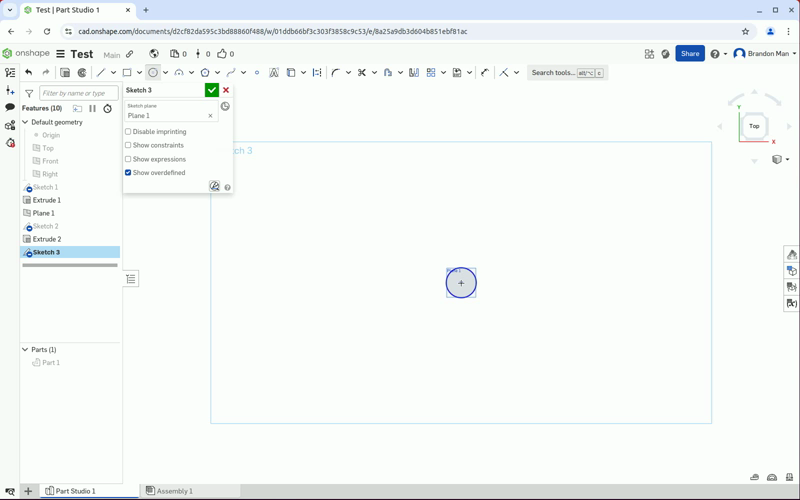
click(461, 282)
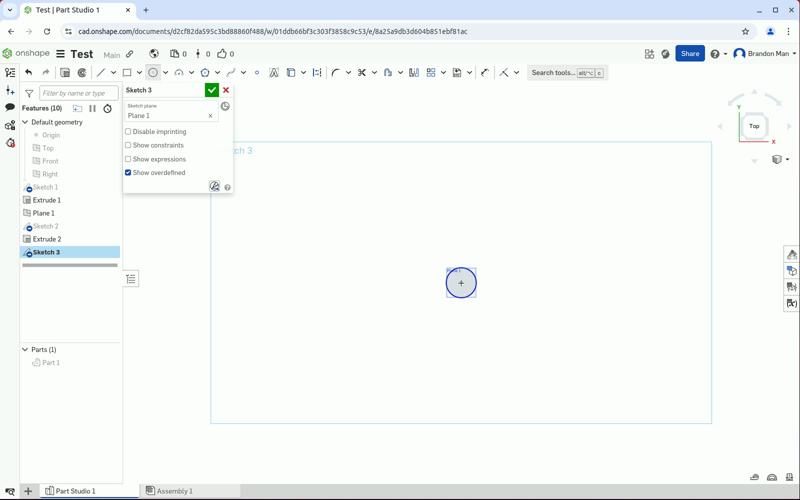
key_up(shift)
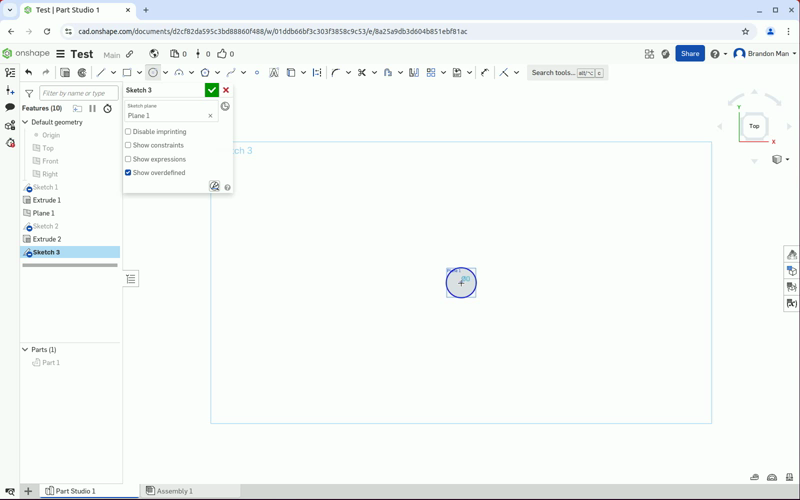
mouse_move(464, 282)
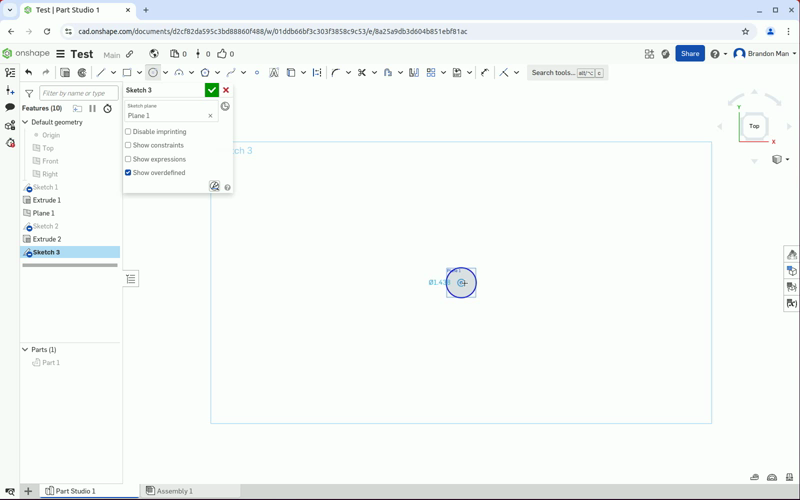
scroll(6)
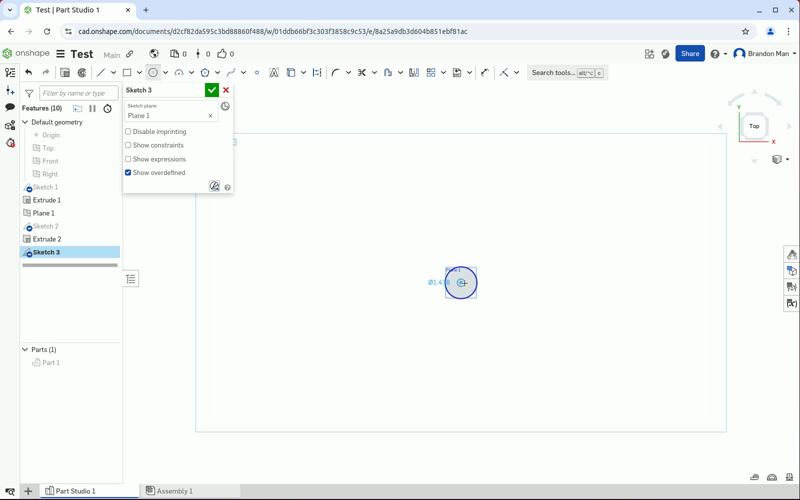
scroll(6)
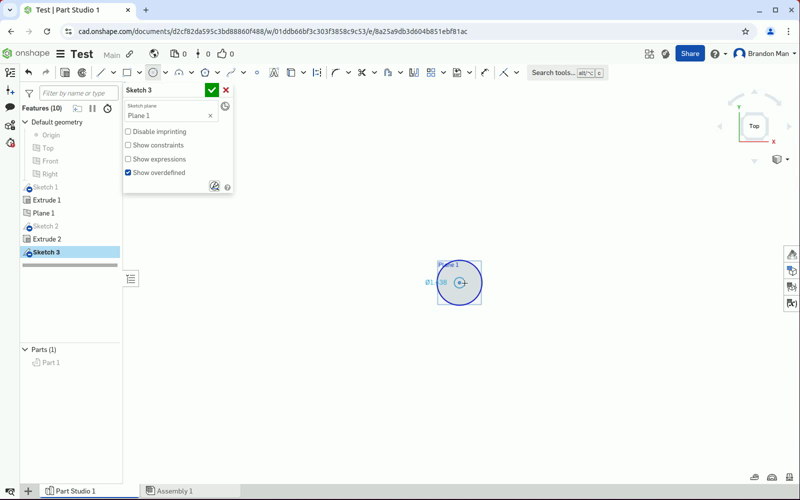
scroll(6)
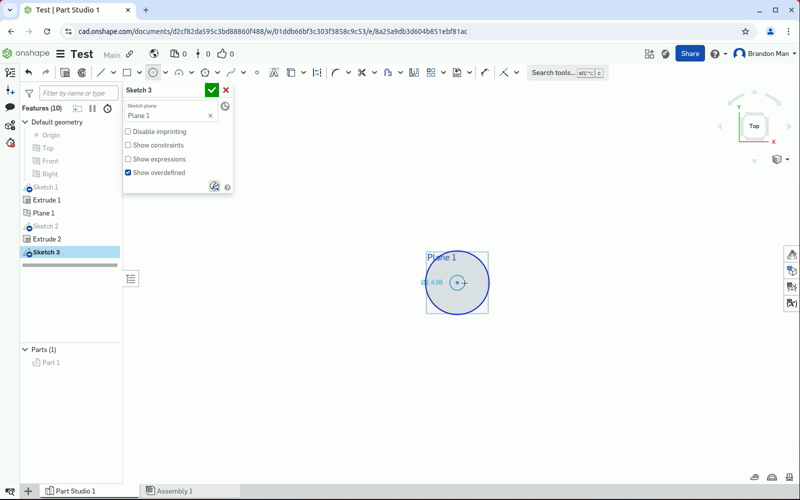
scroll(6)
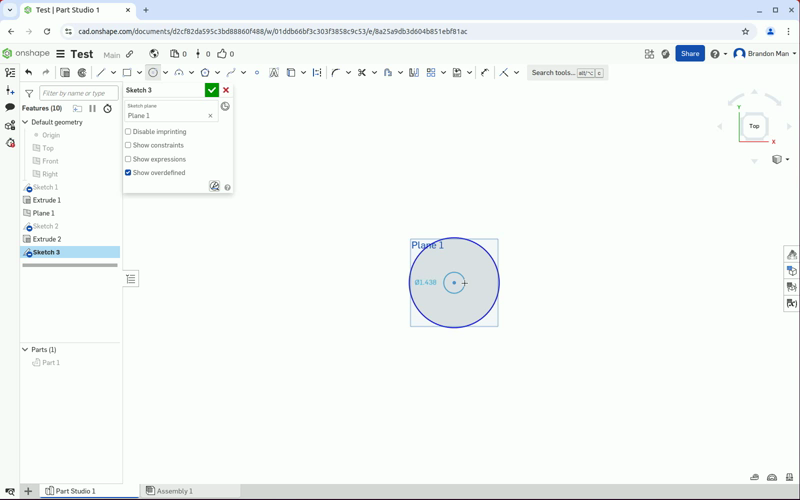
scroll(6)
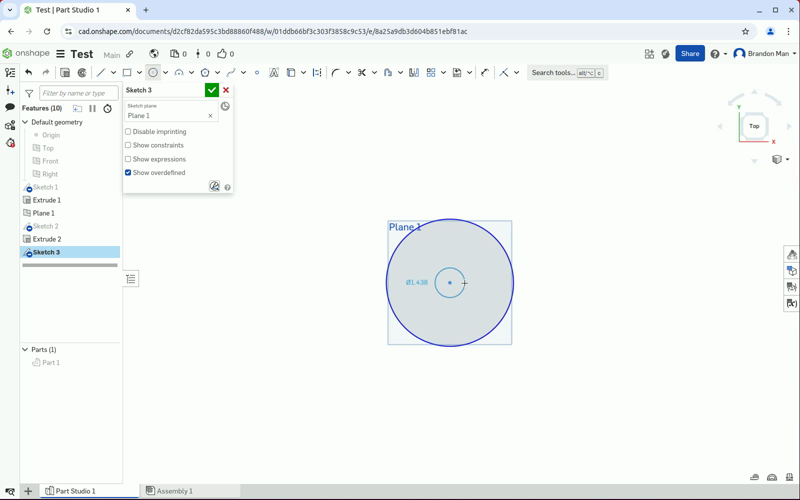
scroll(6)
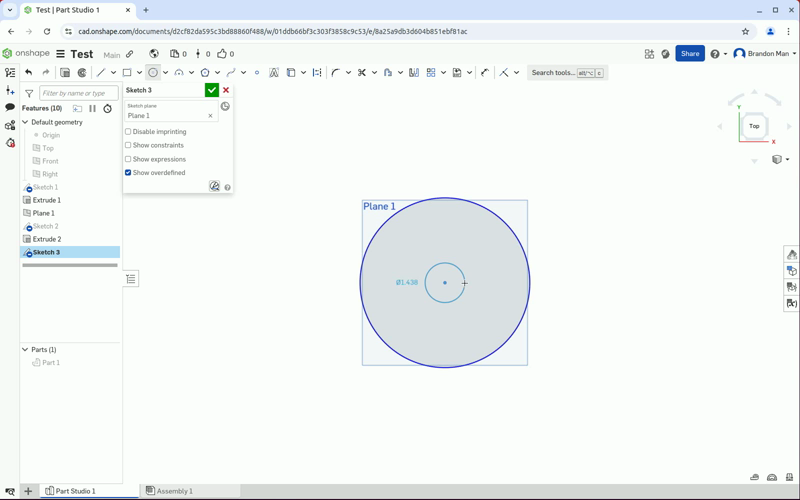
scroll(6)
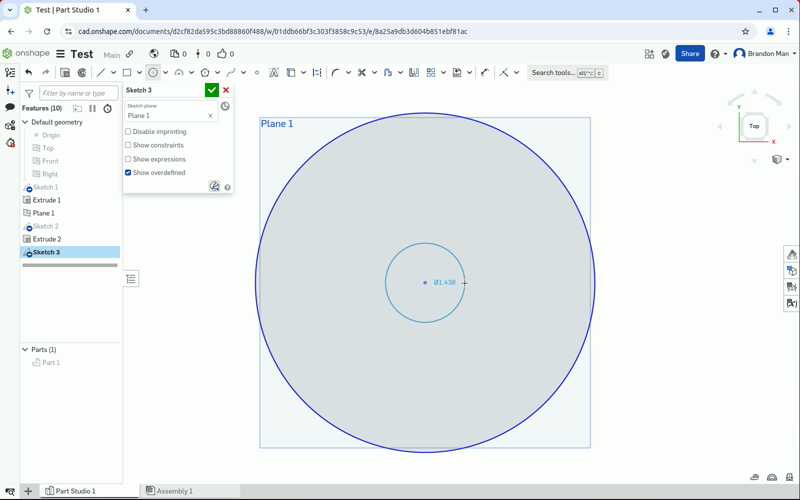
click(464, 282)
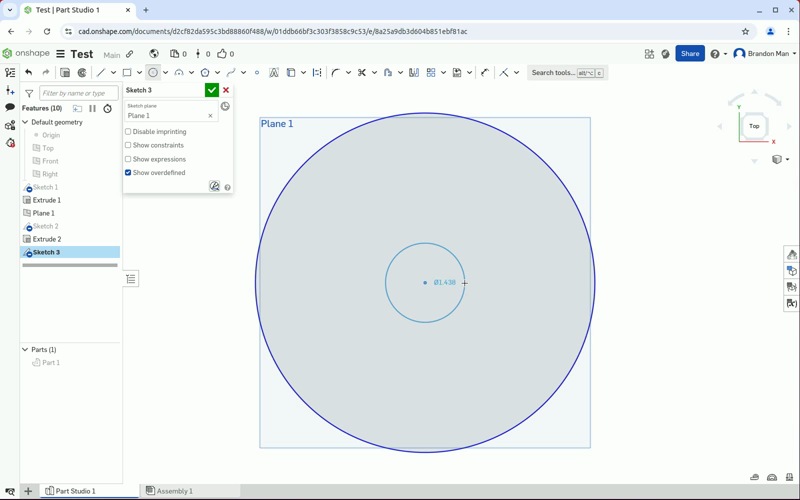
scroll(-6)
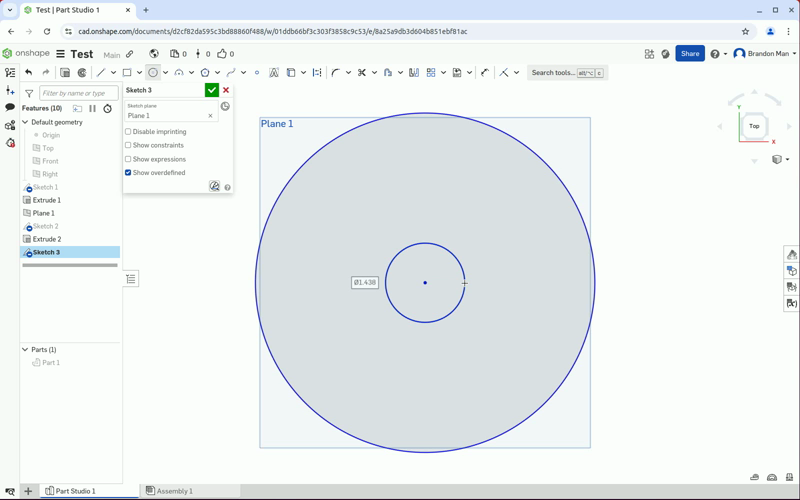
scroll(-6)
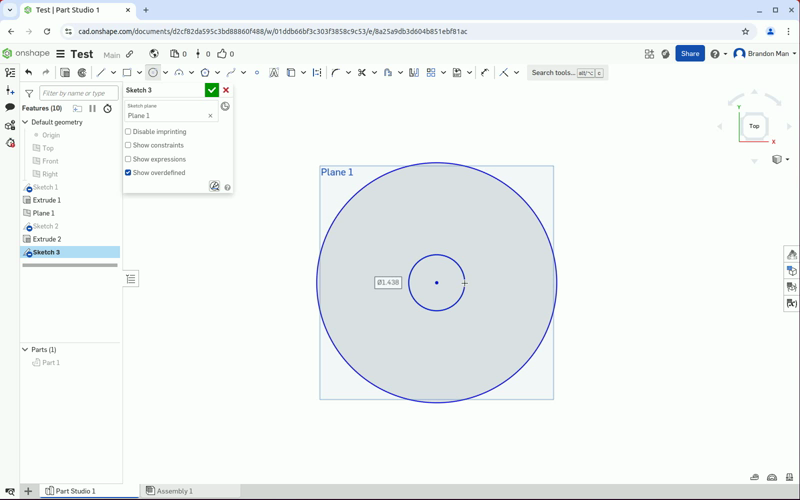
scroll(-6)
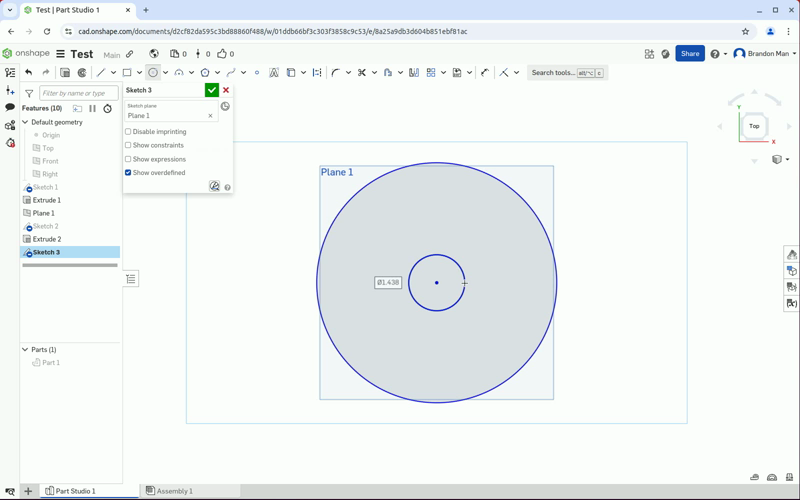
scroll(-6)
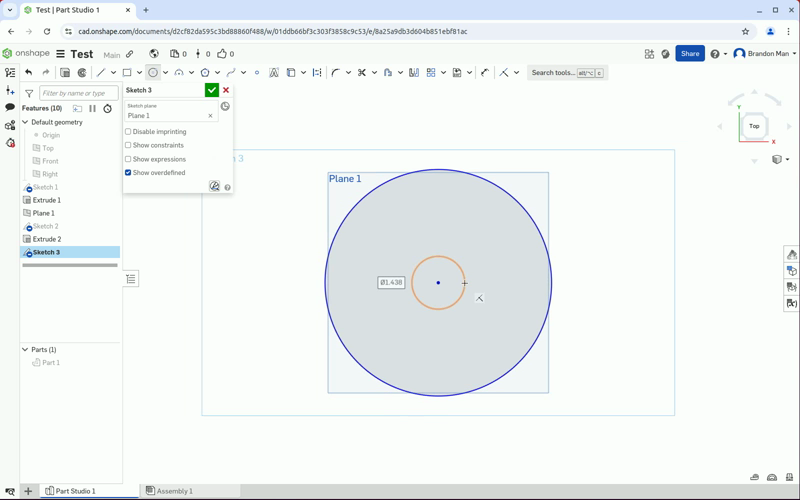
scroll(-6)
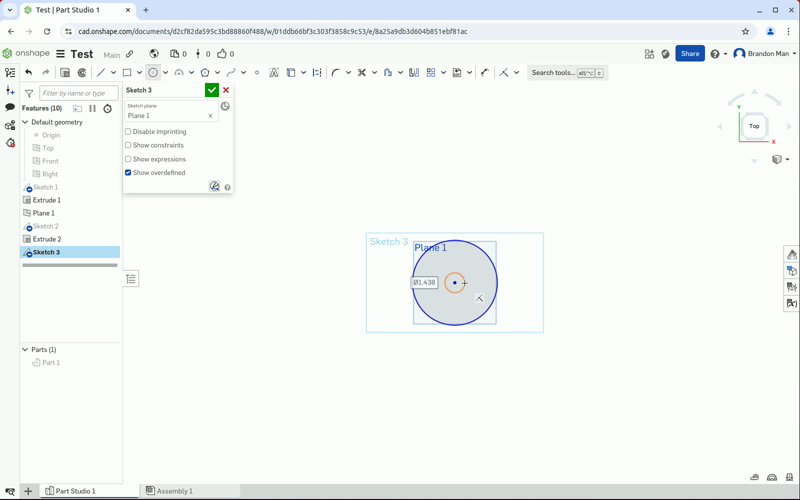
scroll(-6)
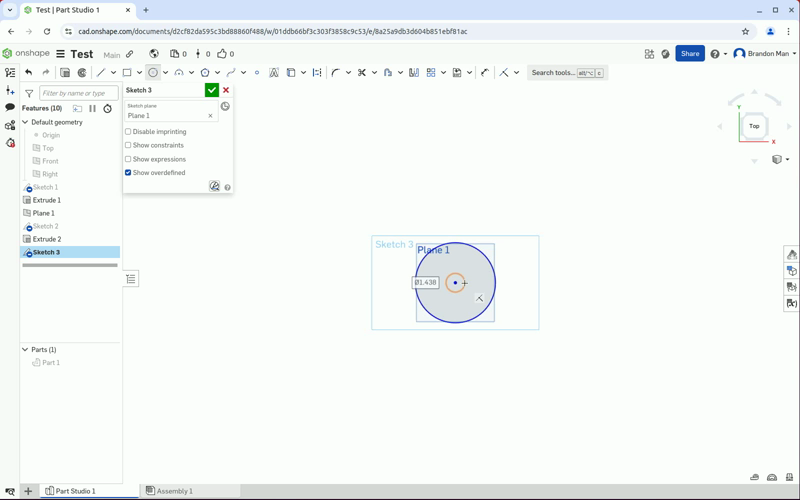
scroll(-6)
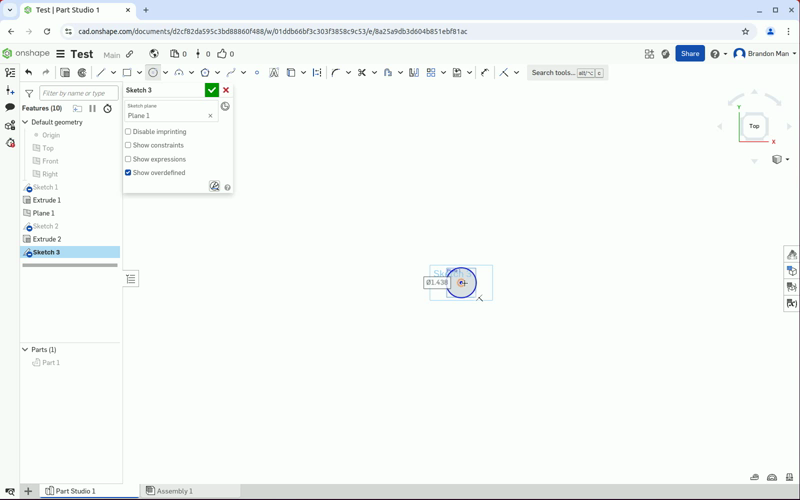
key(esc)
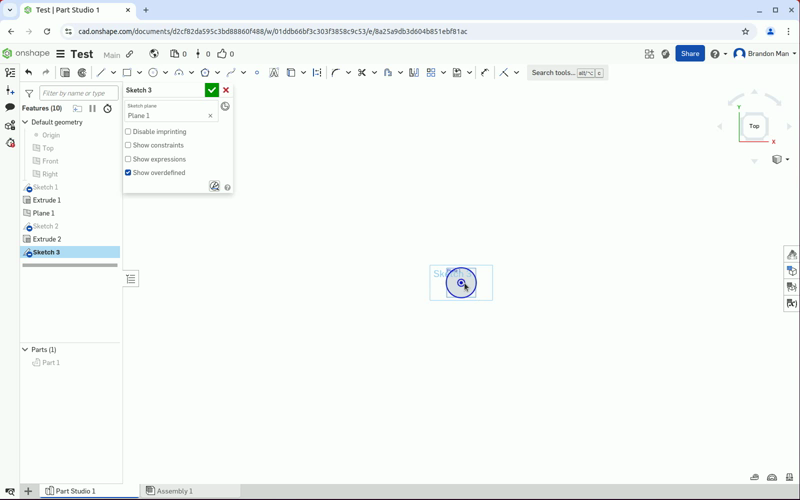
mouse_move(460, 288)
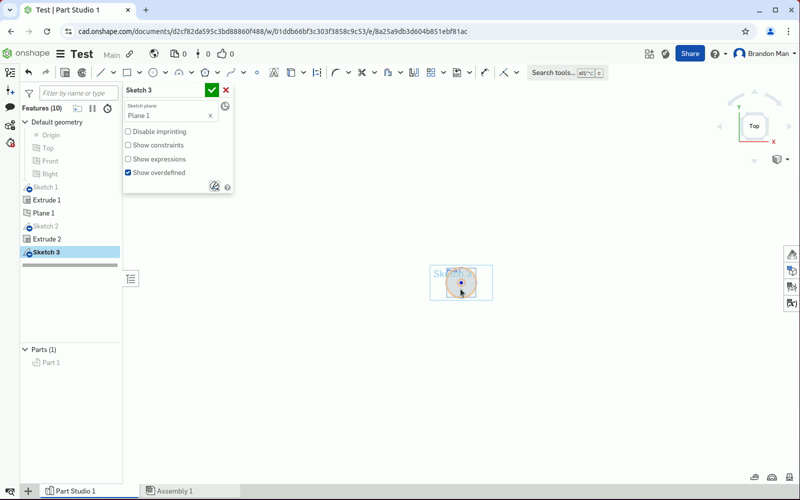
scroll(6)
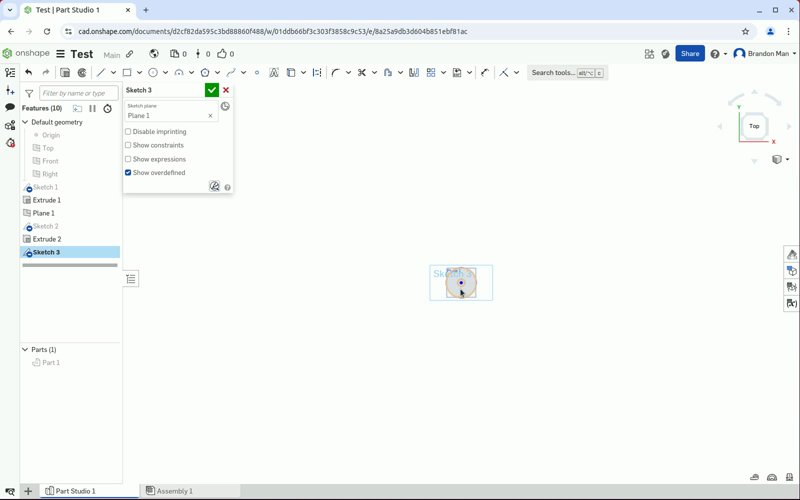
scroll(6)
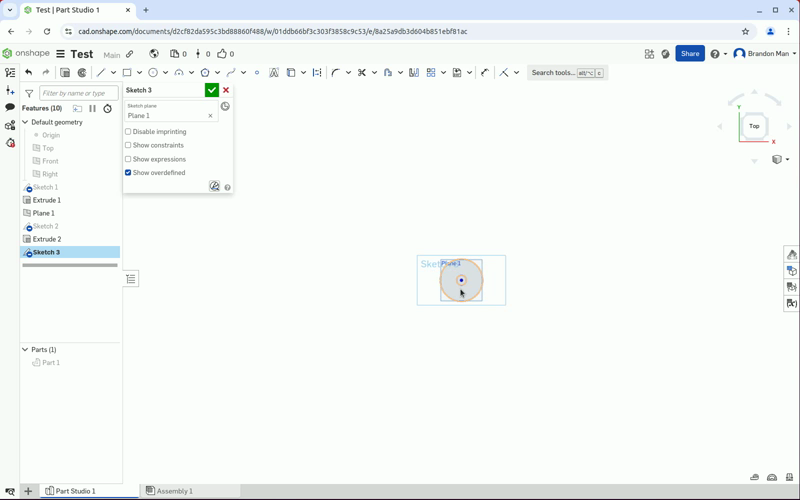
scroll(6)
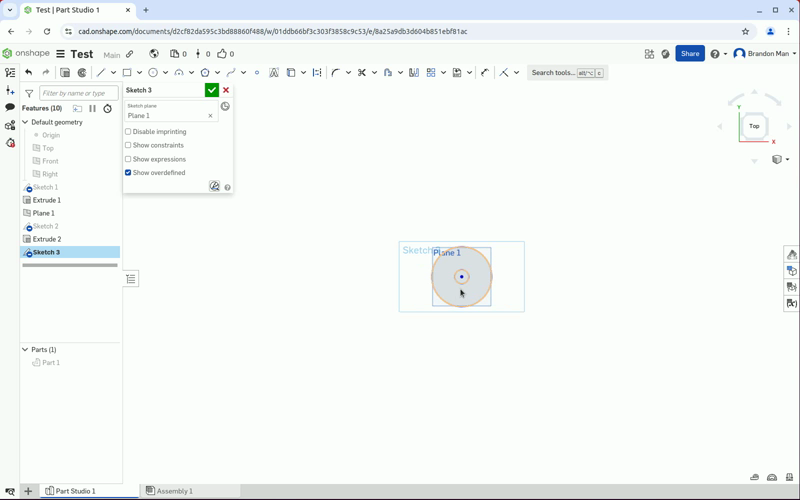
scroll(6)
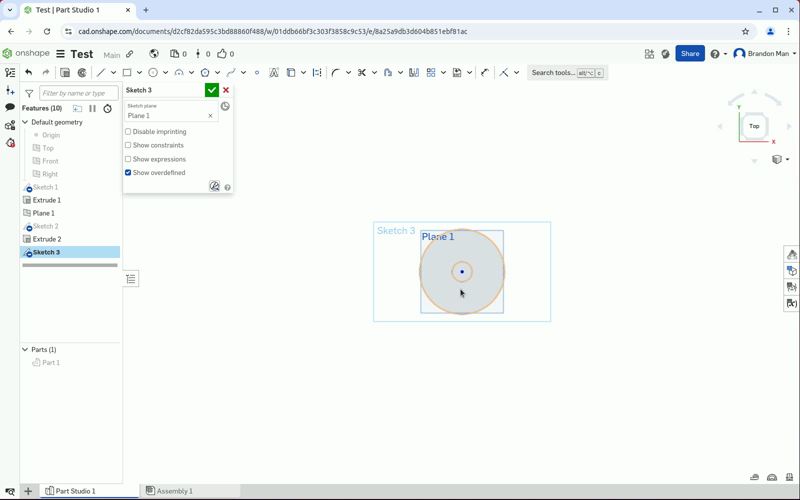
scroll(6)
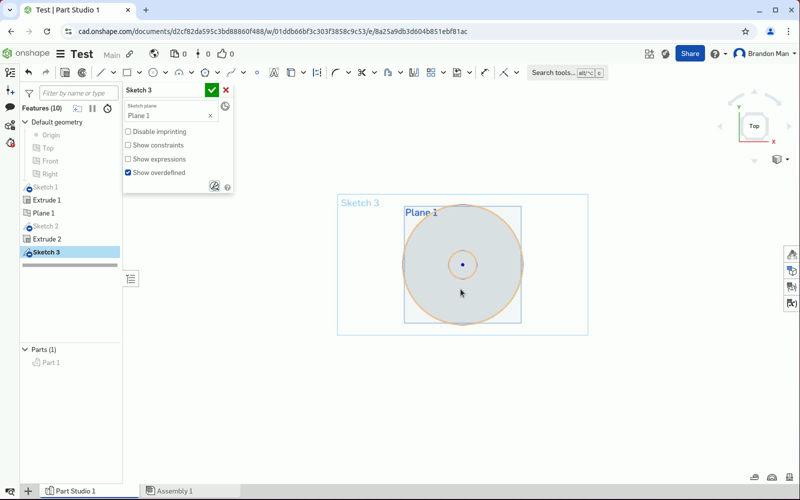
scroll(6)
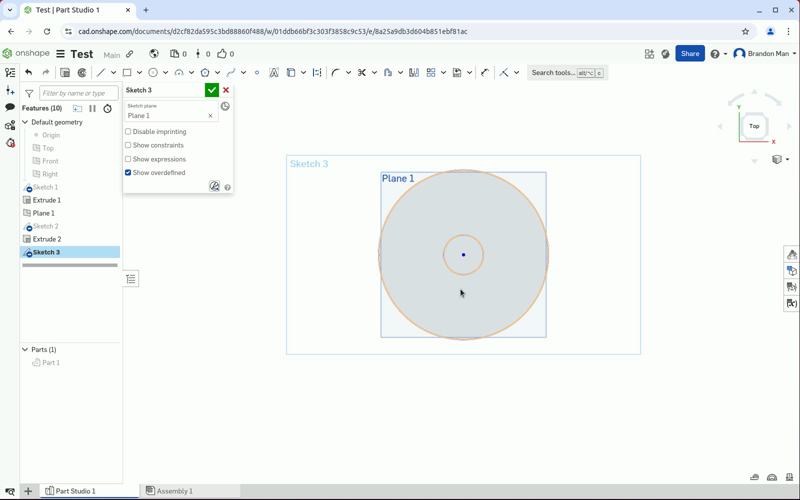
scroll(6)
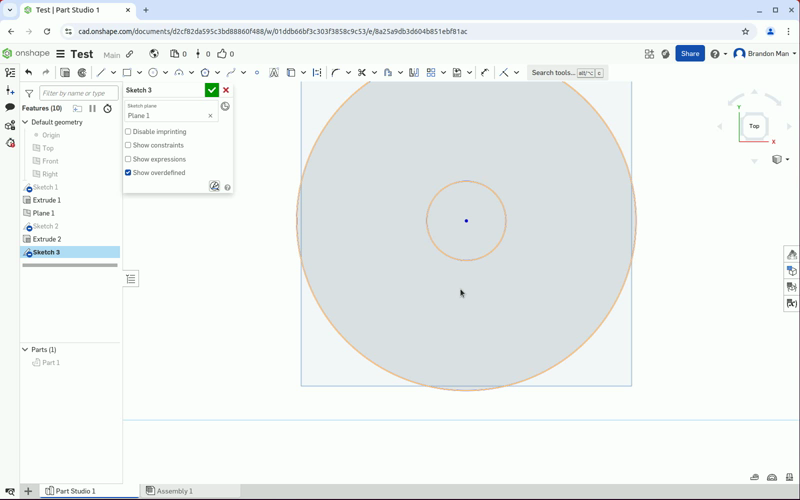
click(460, 288)
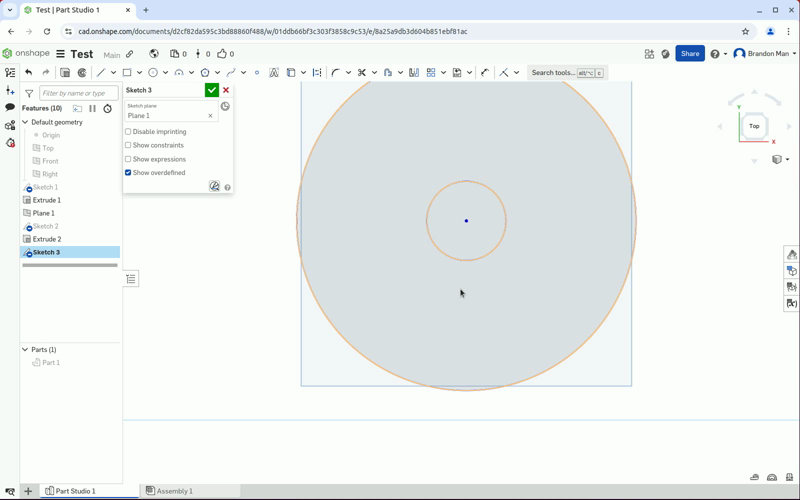
scroll(-6)
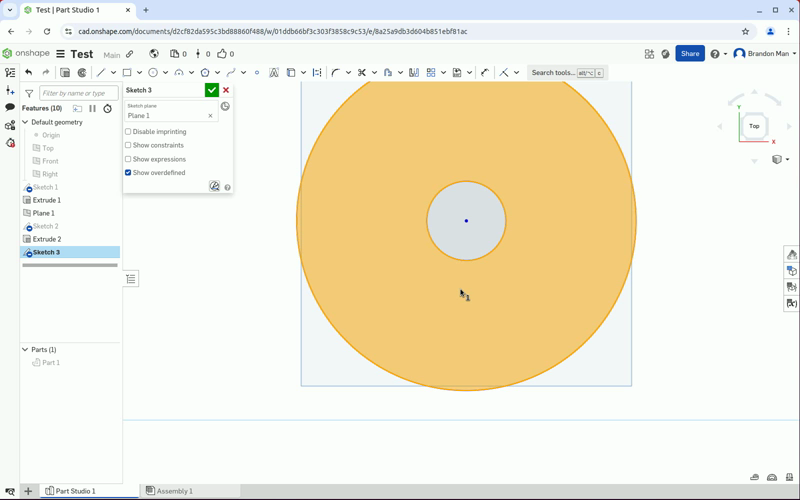
scroll(-6)
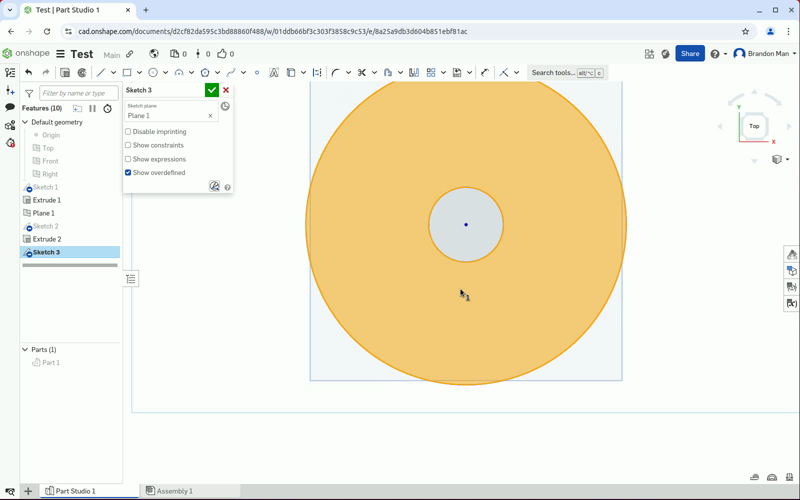
scroll(-6)
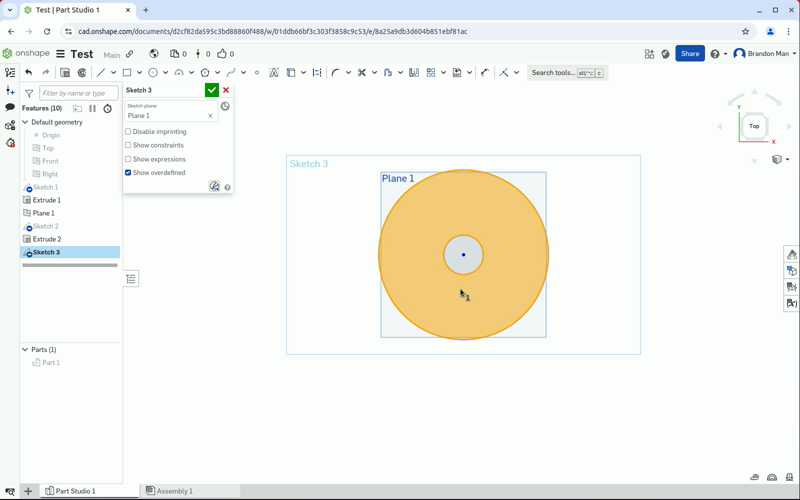
scroll(-6)
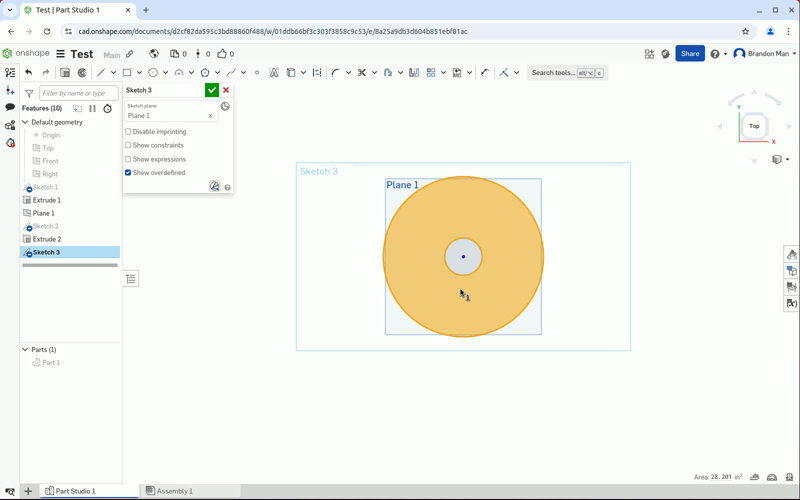
scroll(-6)
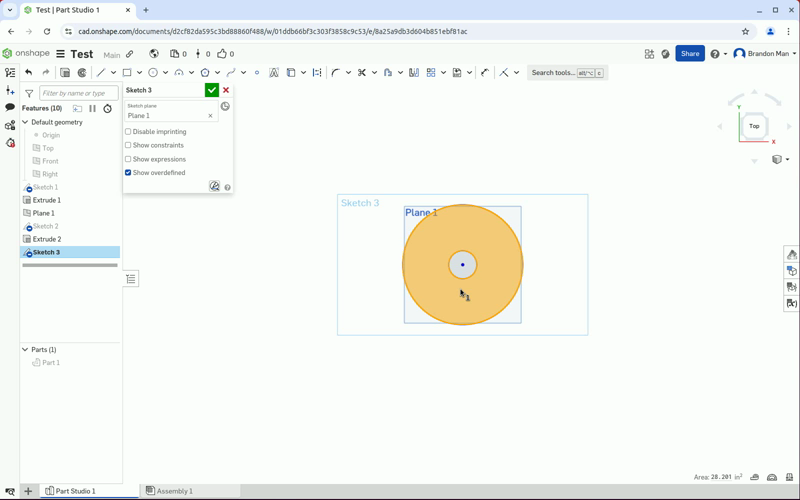
scroll(-6)
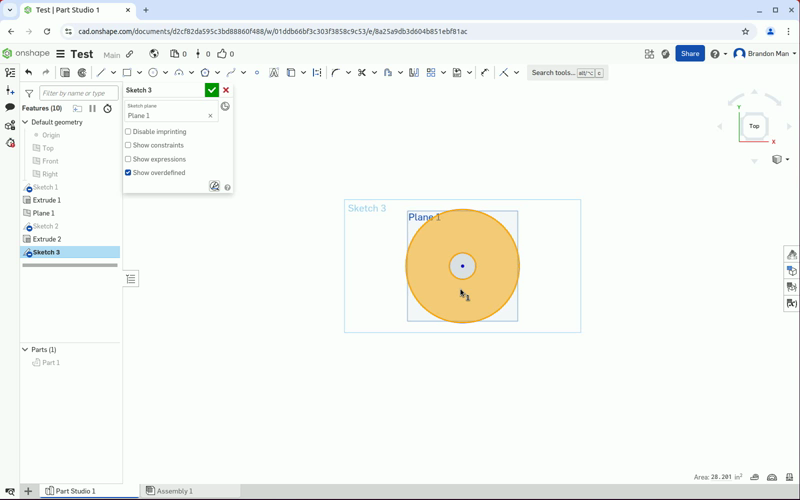
scroll(-6)
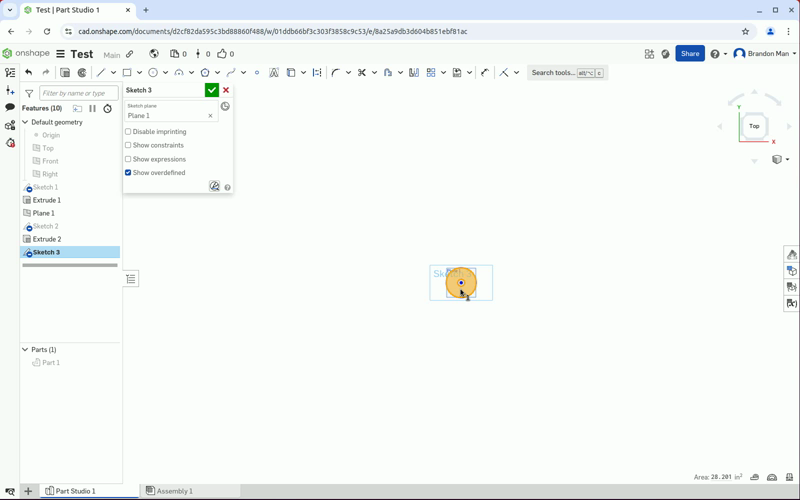
mouse_move(73, 352)
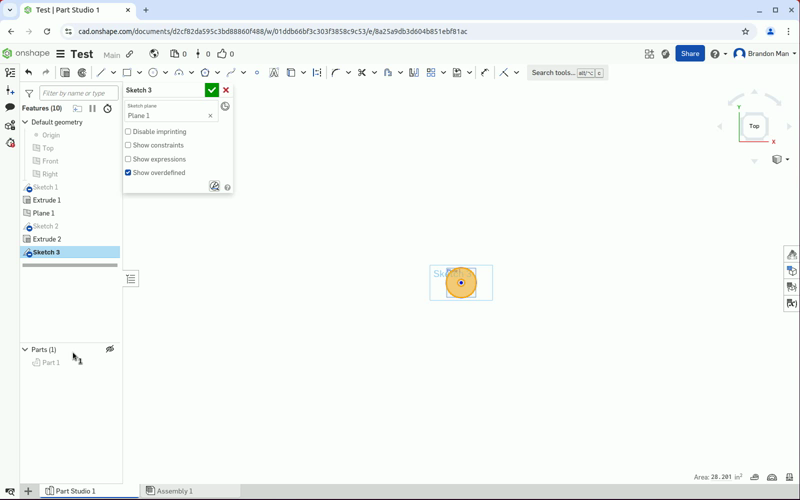
key(shift+y)
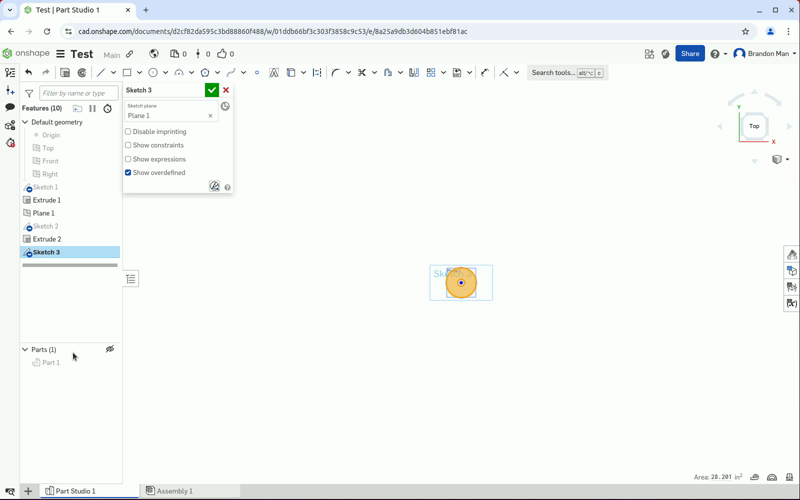
key(shift+e)
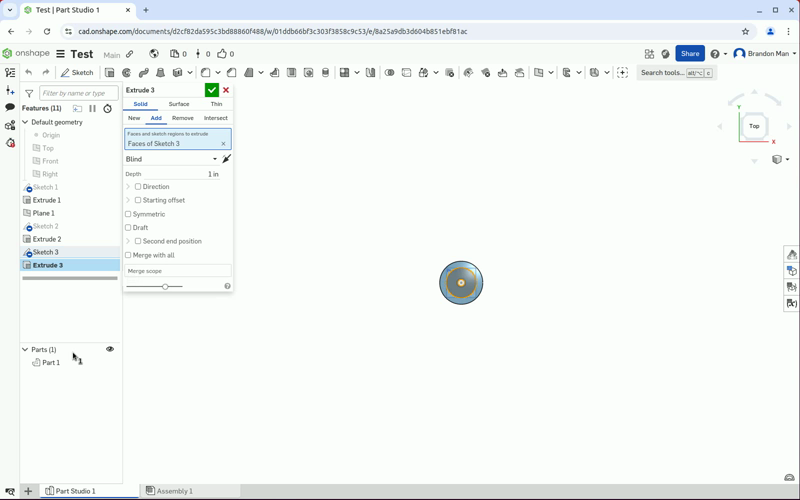
mouse_move(143, 106)
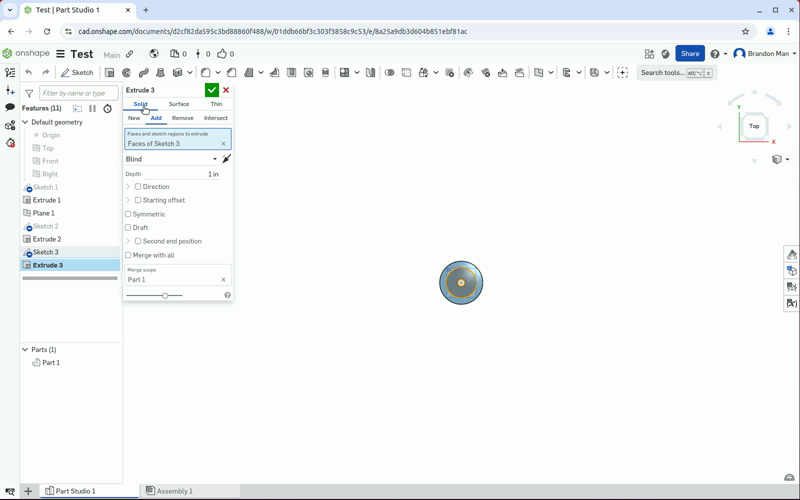
click(143, 106)
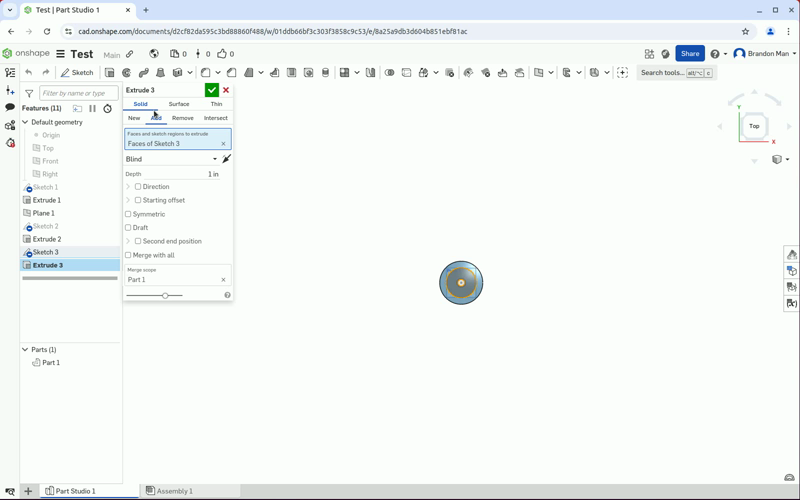
mouse_move(186, 120)
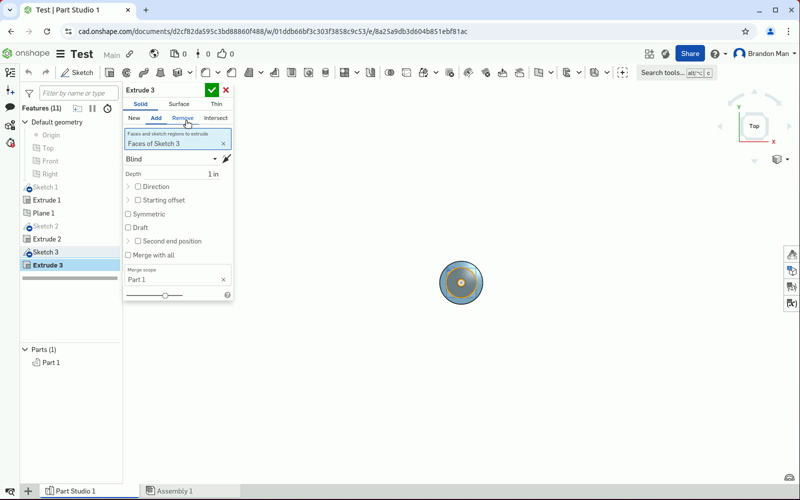
click(186, 120)
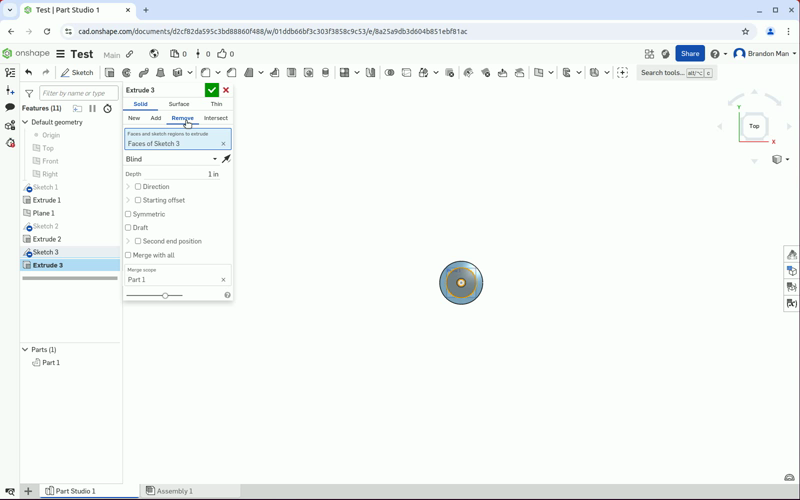
key(tab, 4)
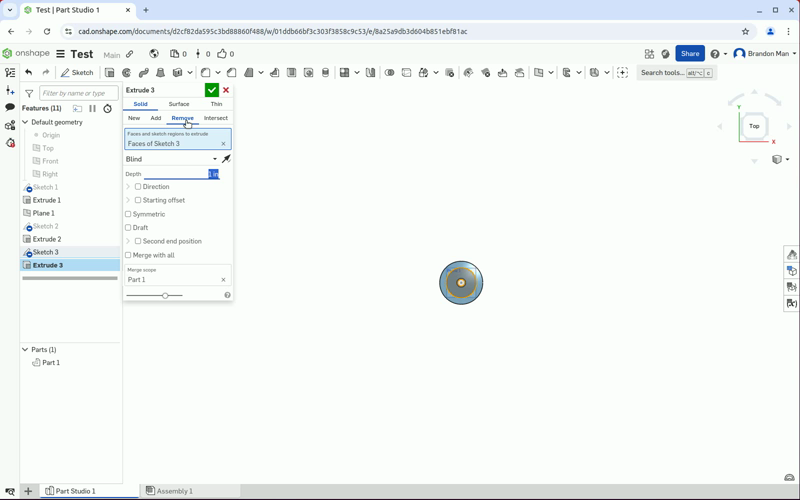
text(11.554)
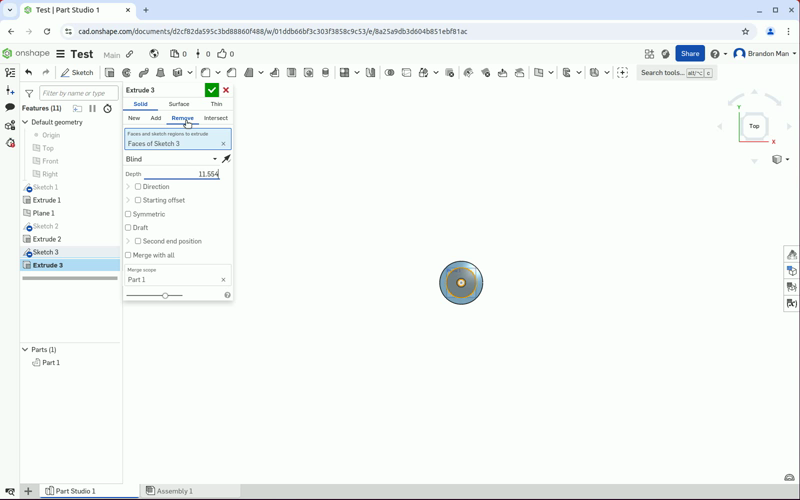
key(tab, 6)
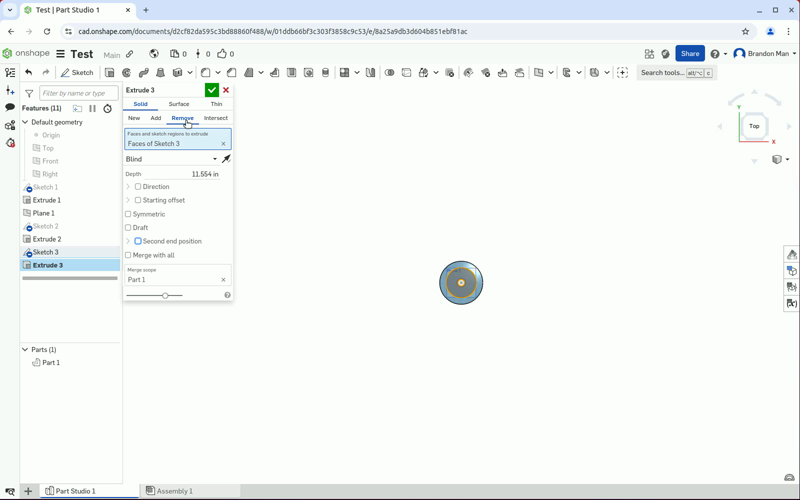
key(space)
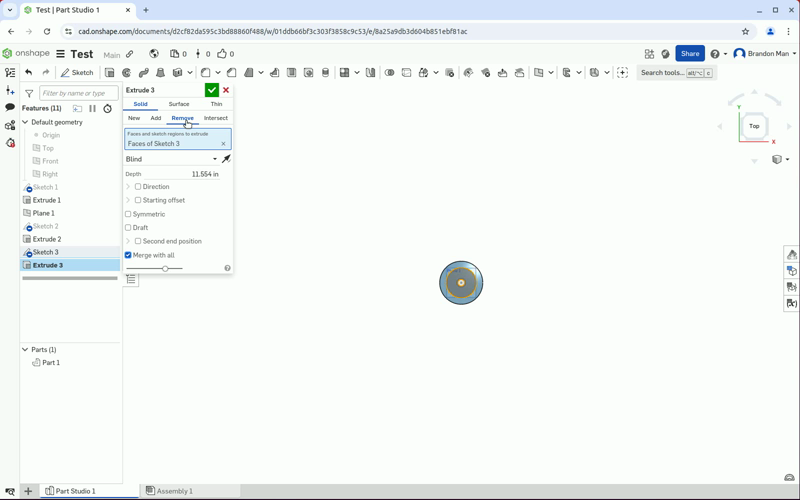
key(enter)
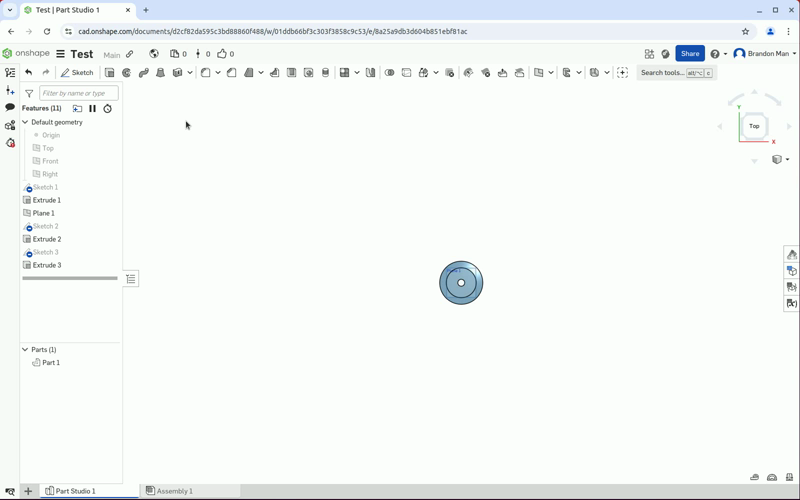
key(shift+h)
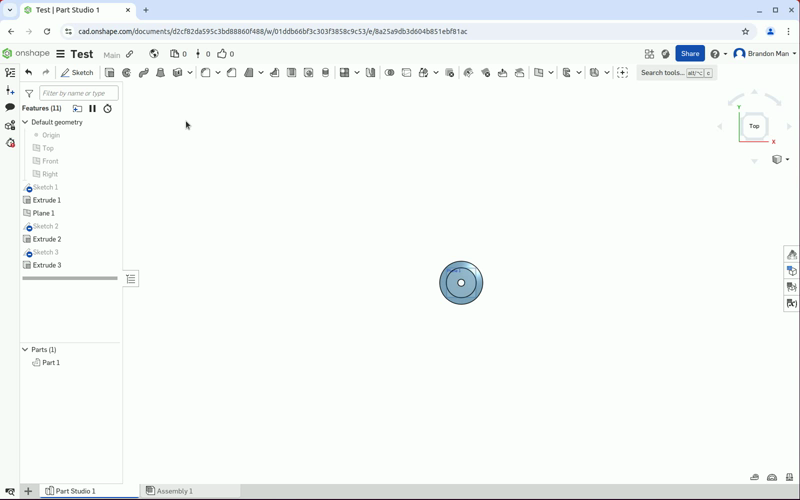
key(shift+h)
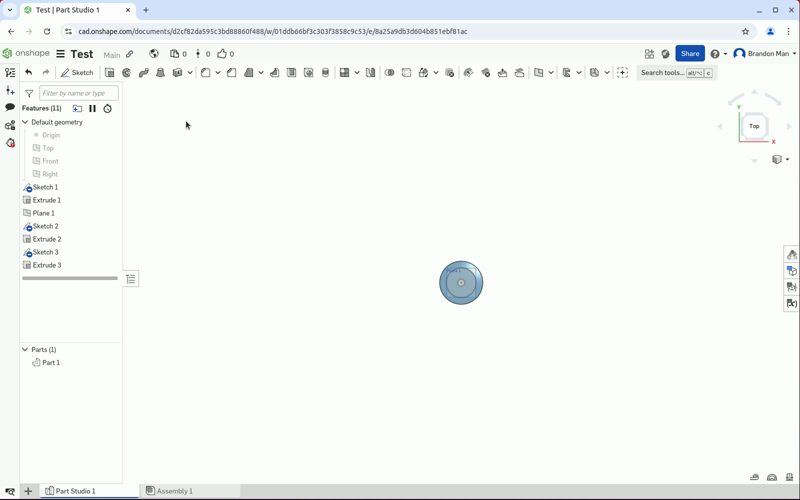
key(shift+7)
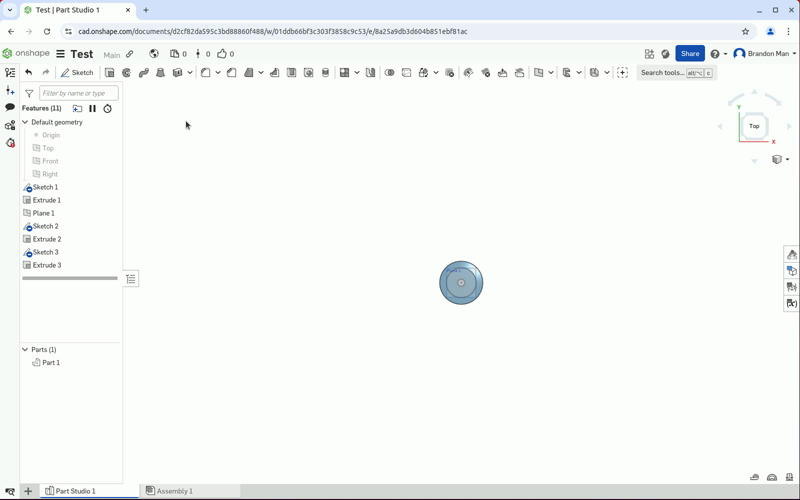
key(up, 3)
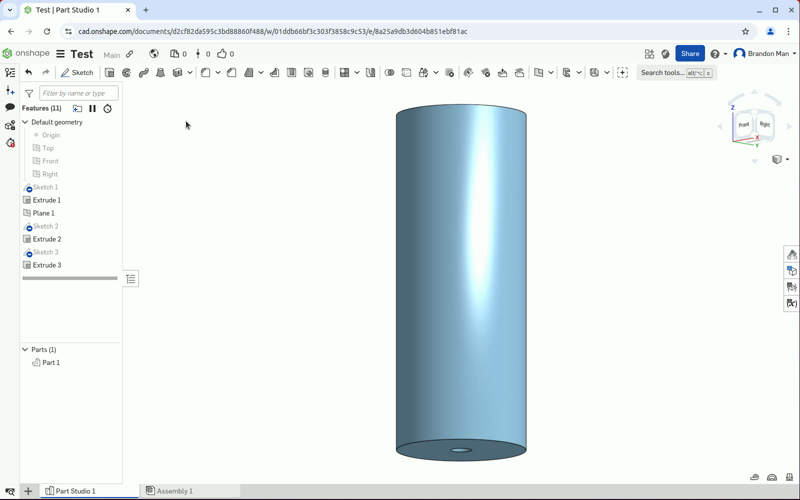
key(left, 3)
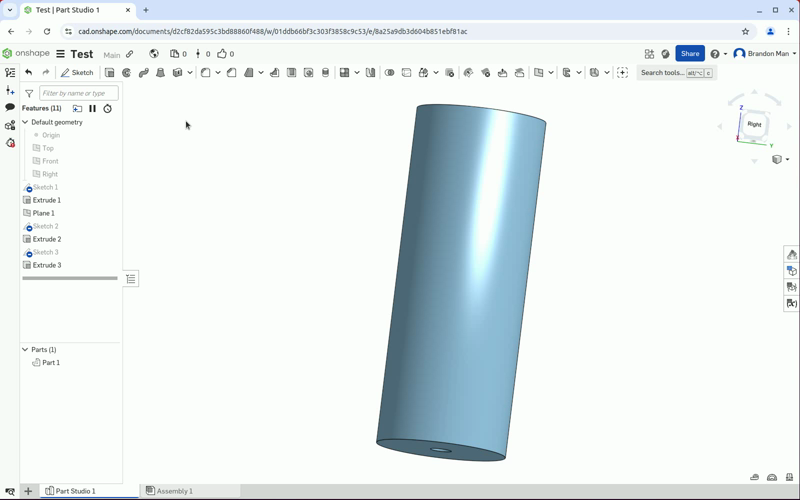
key(right, 3)
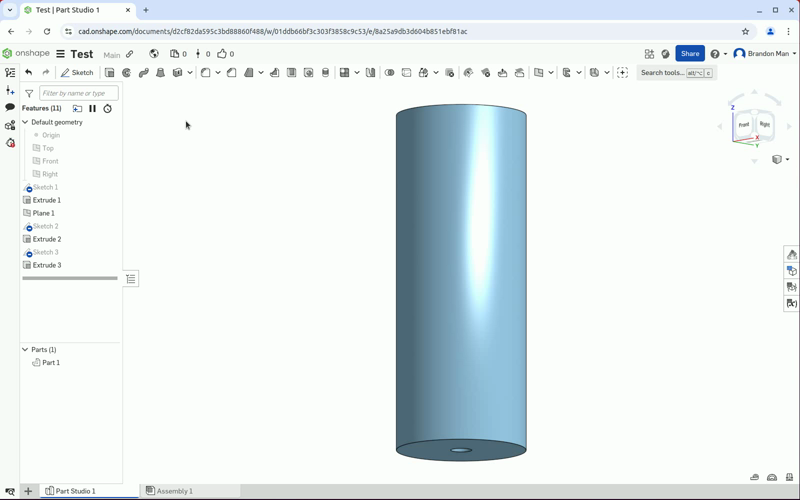
key(down, 3)
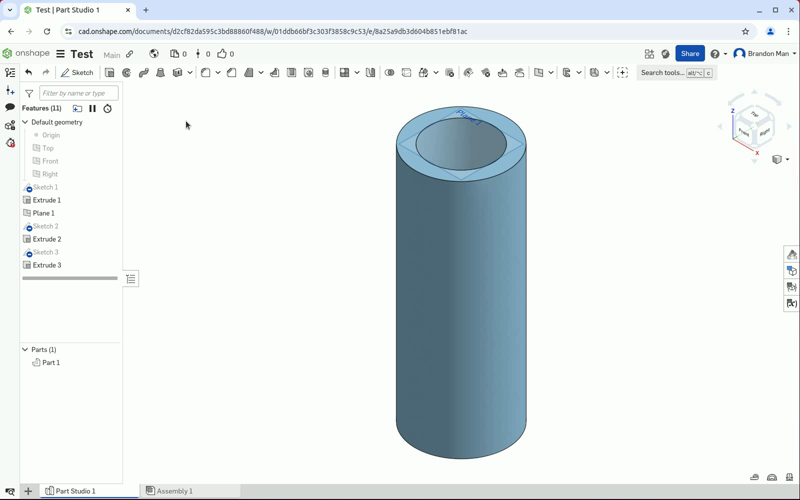
mouse_move(73, 189)
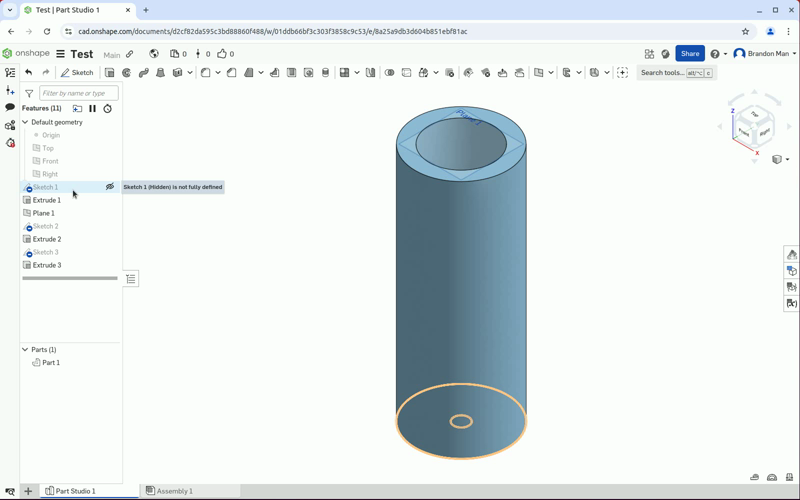
click(73, 189)